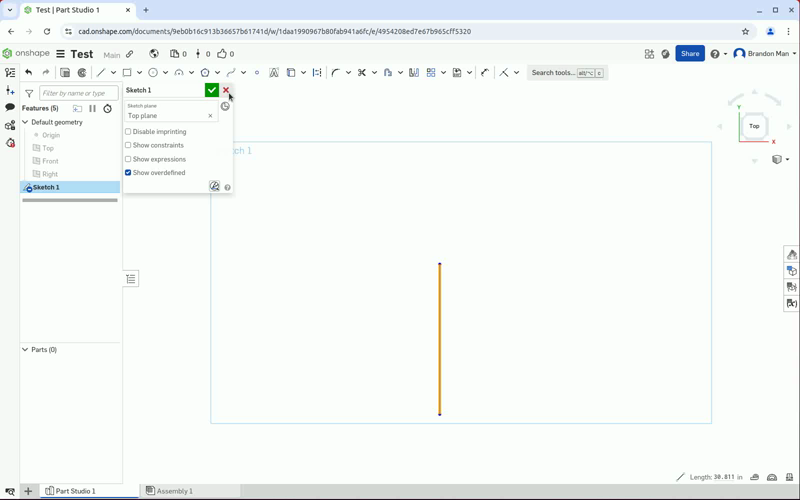
key(shift+h)
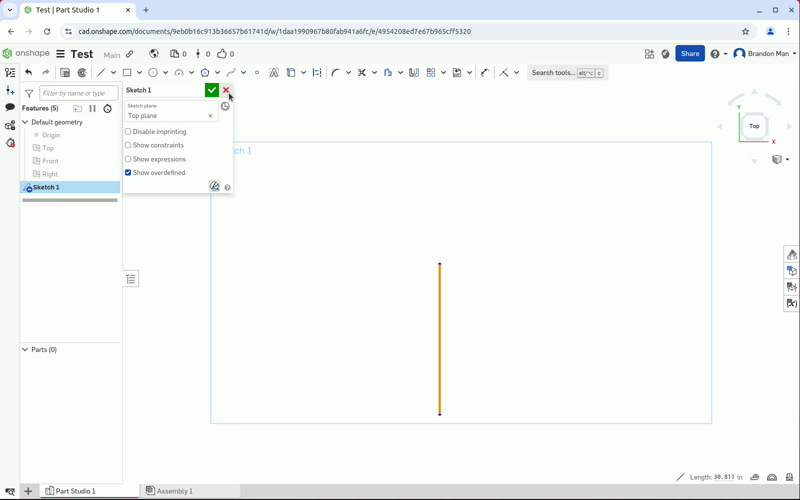
key(shift+s)
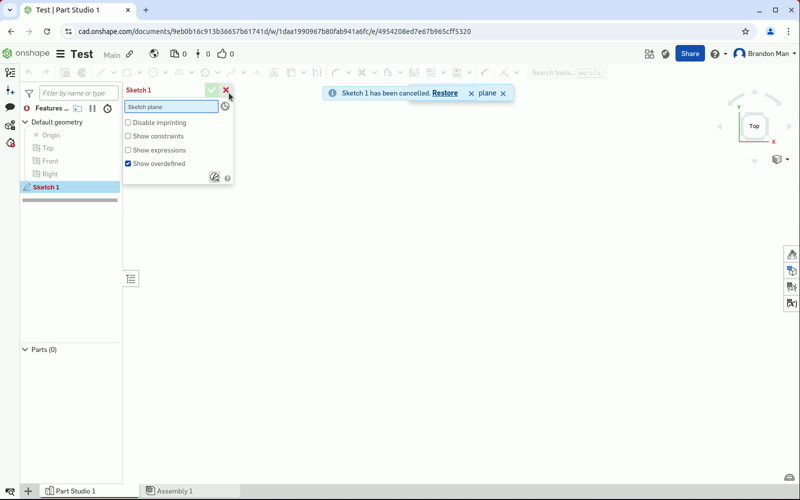
mouse_move(73, 150)
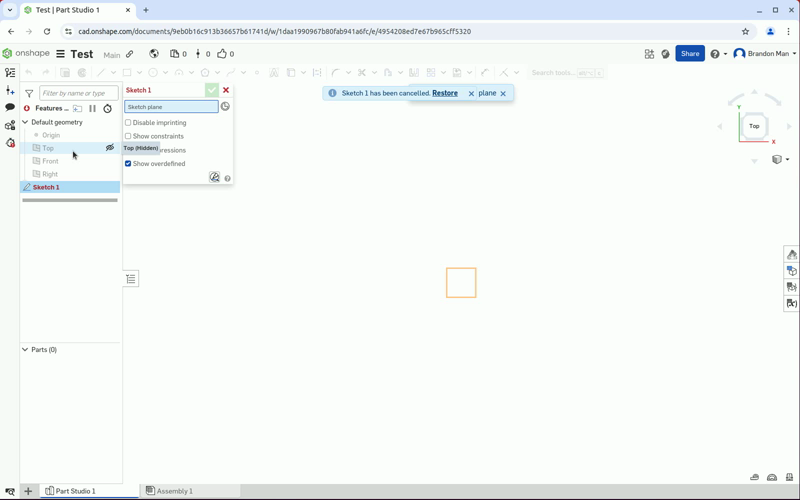
click(73, 150)
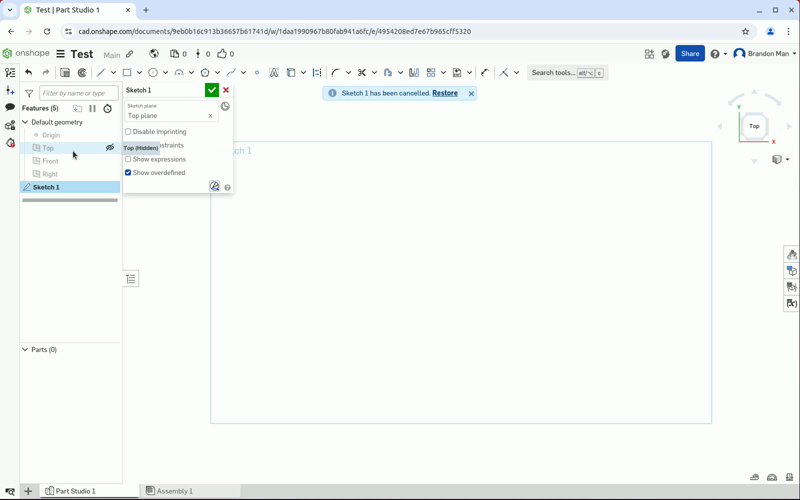
mouse_move(73, 352)
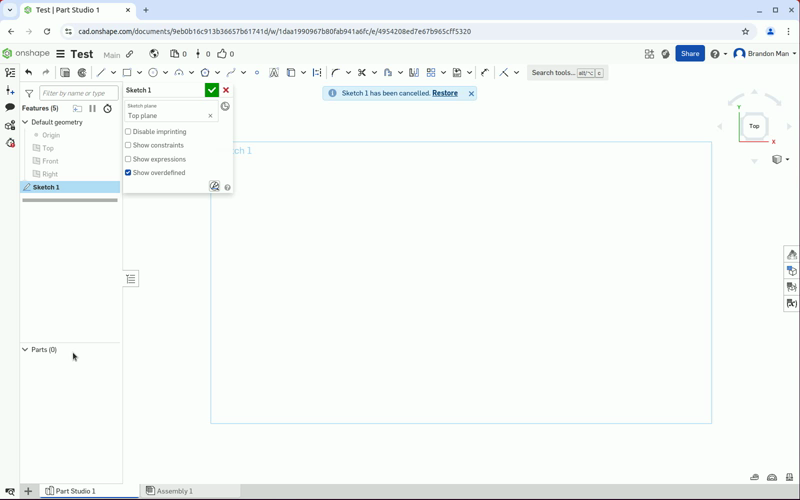
key(y)
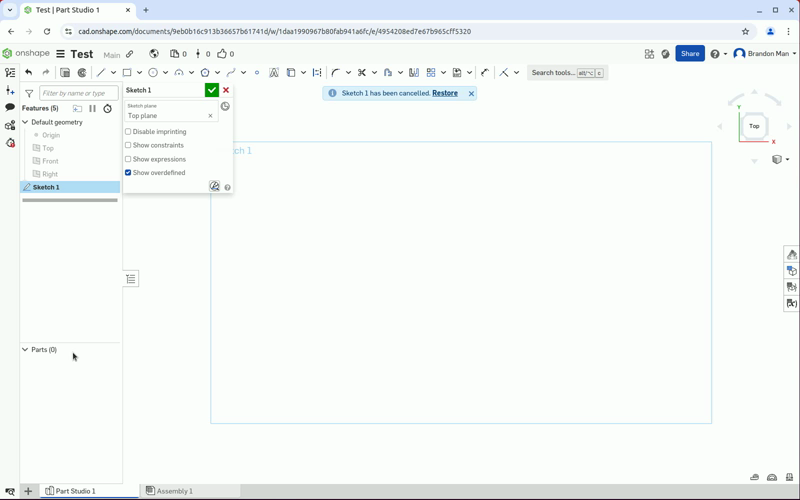
key(l)
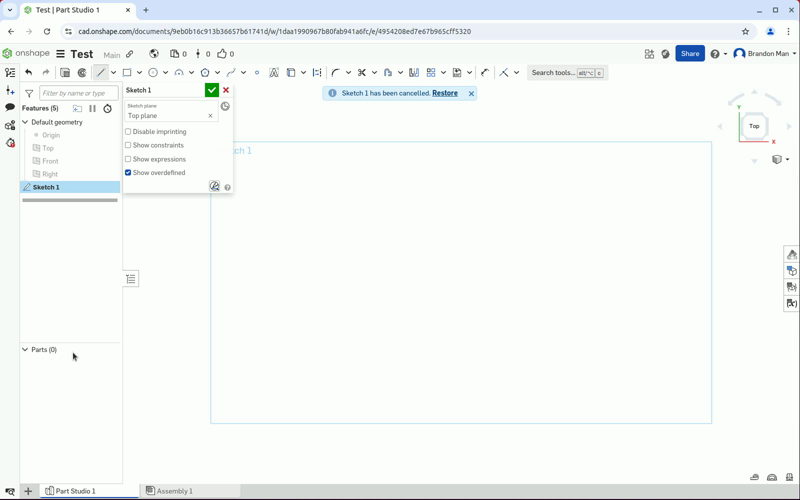
key_down(shift)
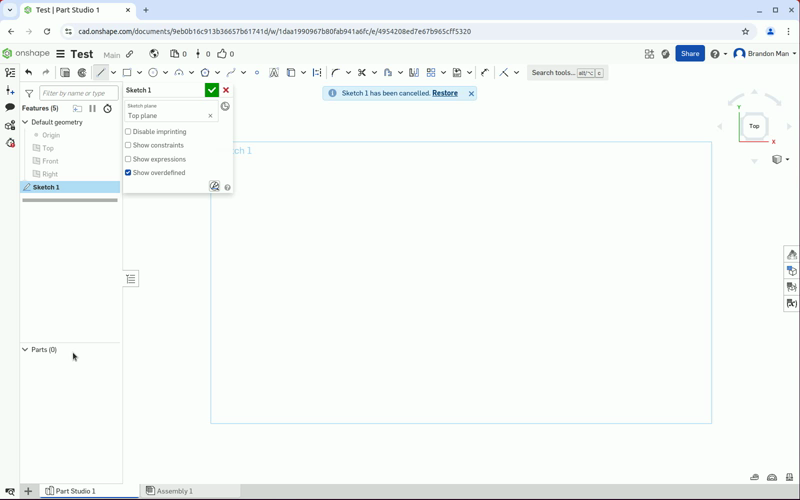
mouse_move(449, 182)
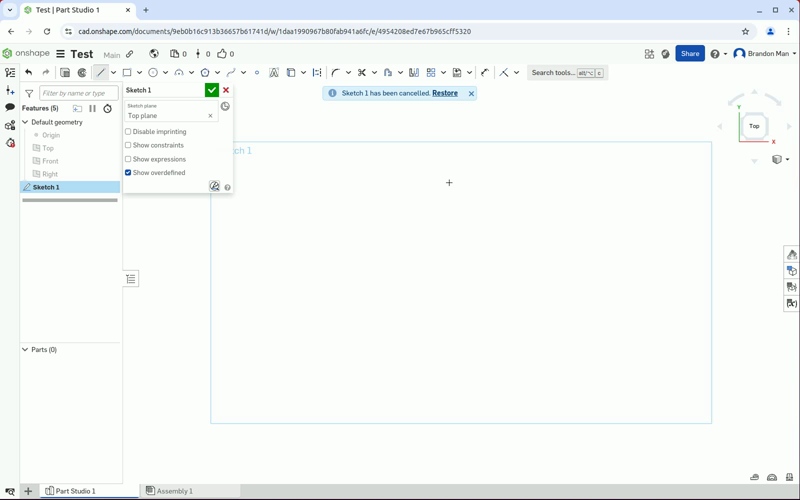
click(449, 182)
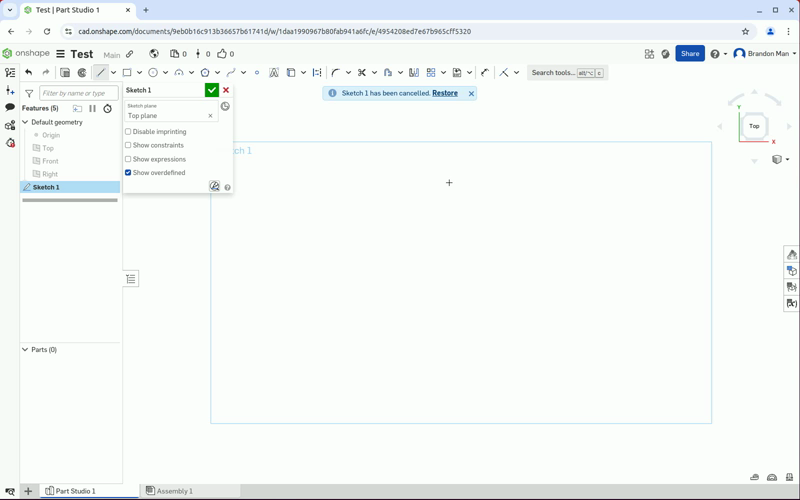
key_up(shift)
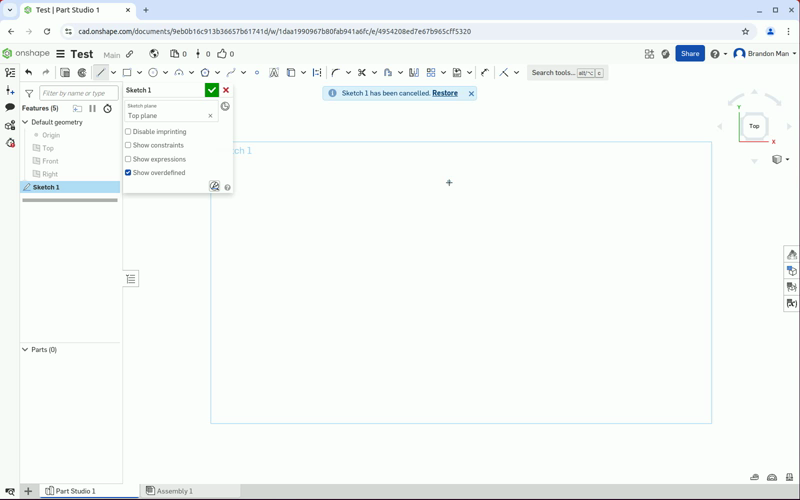
key_down(shift)
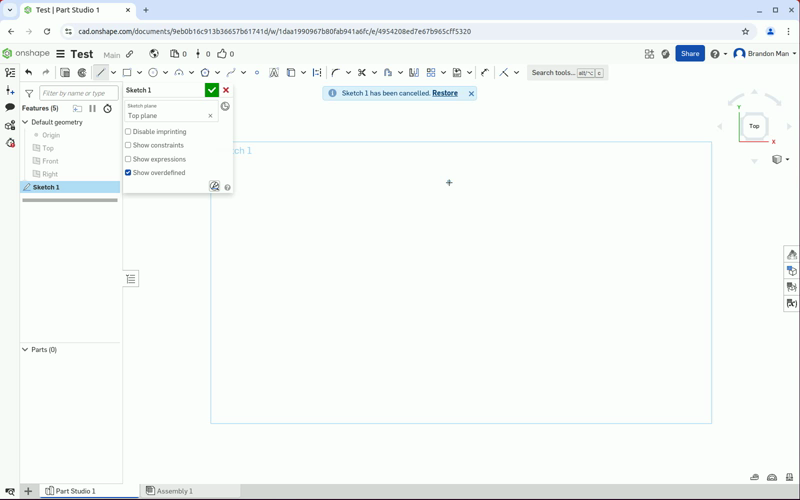
mouse_move(479, 182)
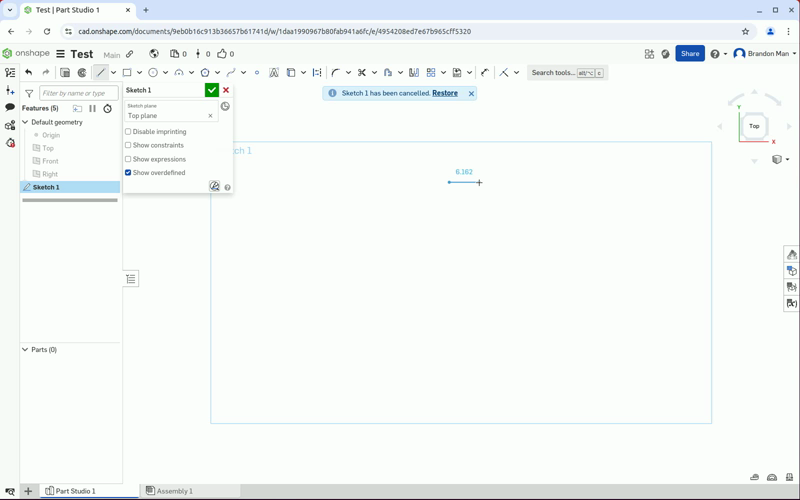
mouse_move(455, 182)
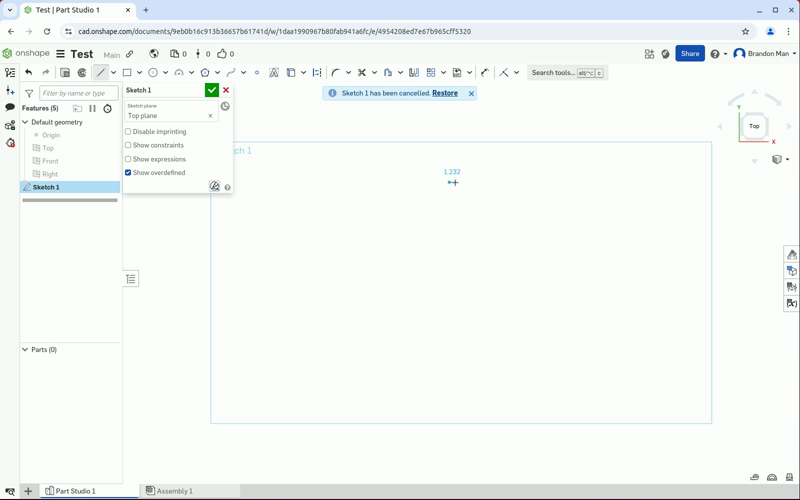
scroll(6)
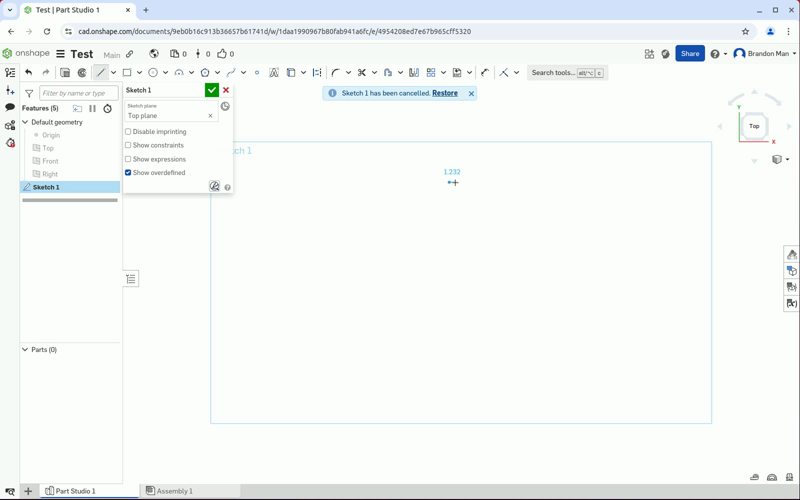
scroll(6)
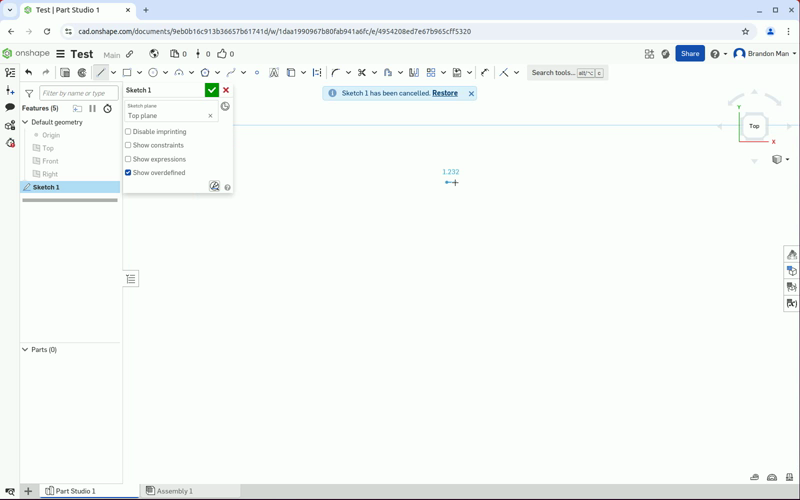
scroll(6)
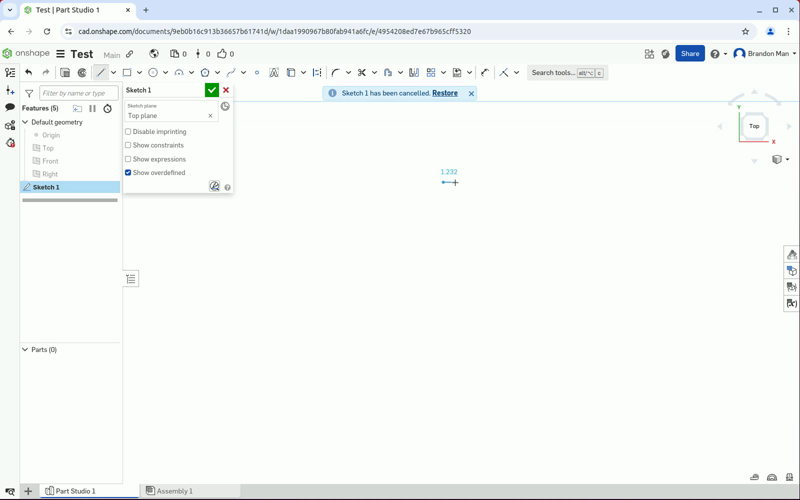
scroll(6)
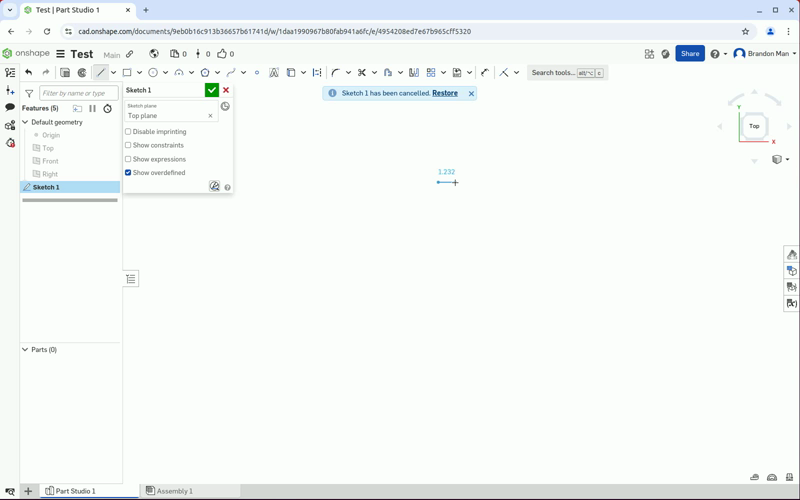
scroll(6)
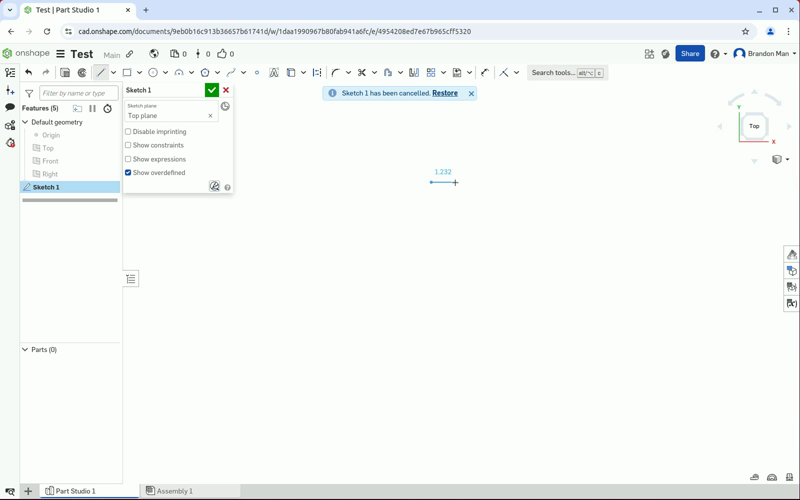
scroll(6)
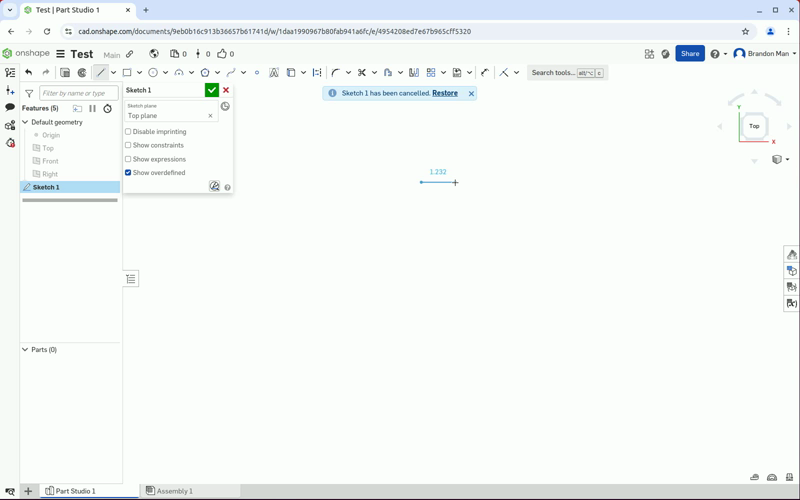
scroll(6)
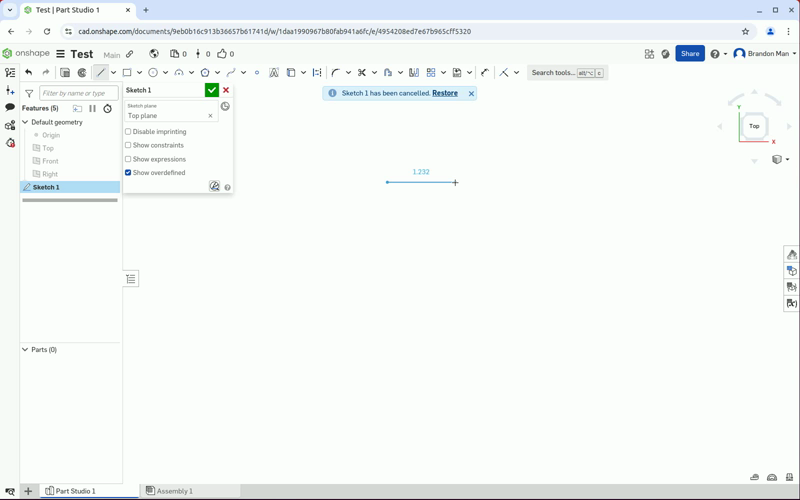
click(455, 182)
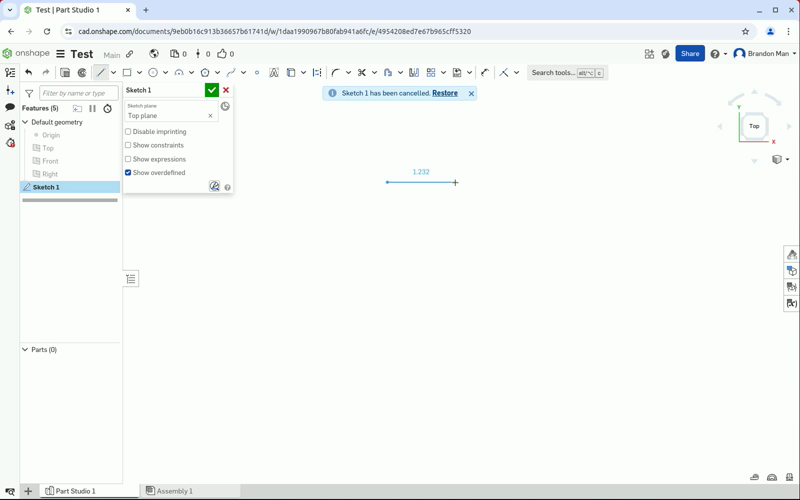
scroll(-6)
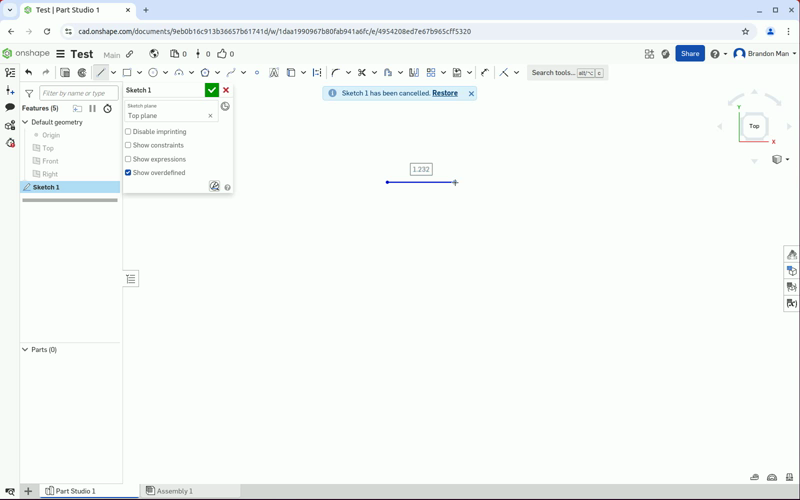
scroll(-6)
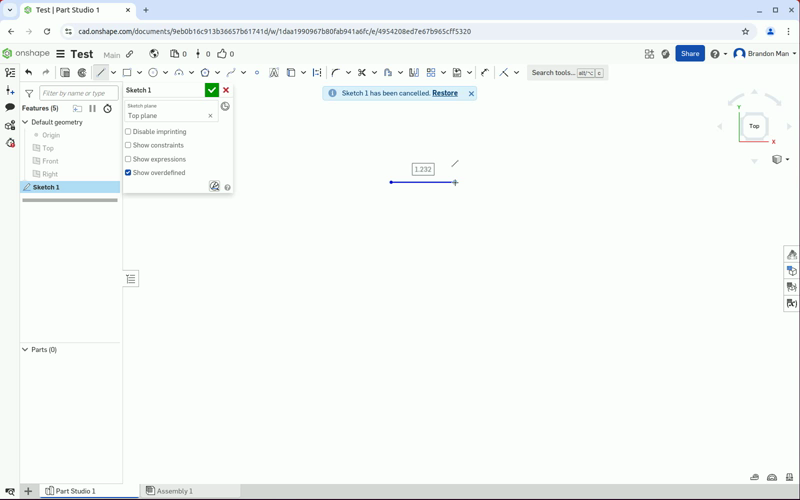
scroll(-6)
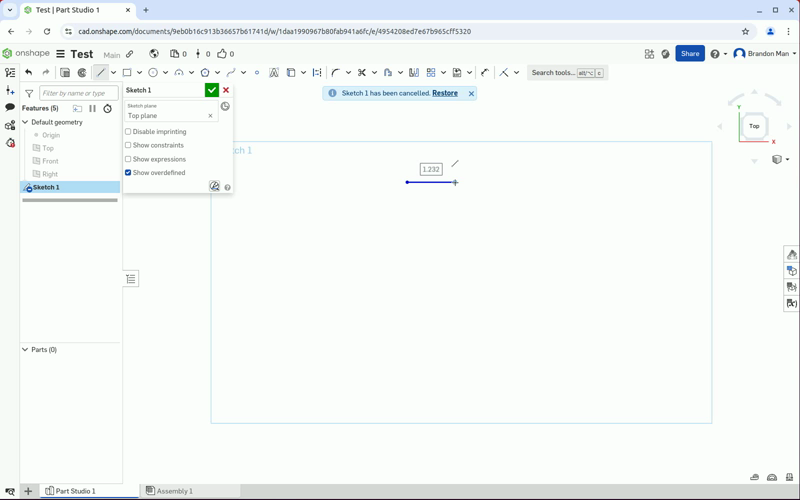
scroll(-6)
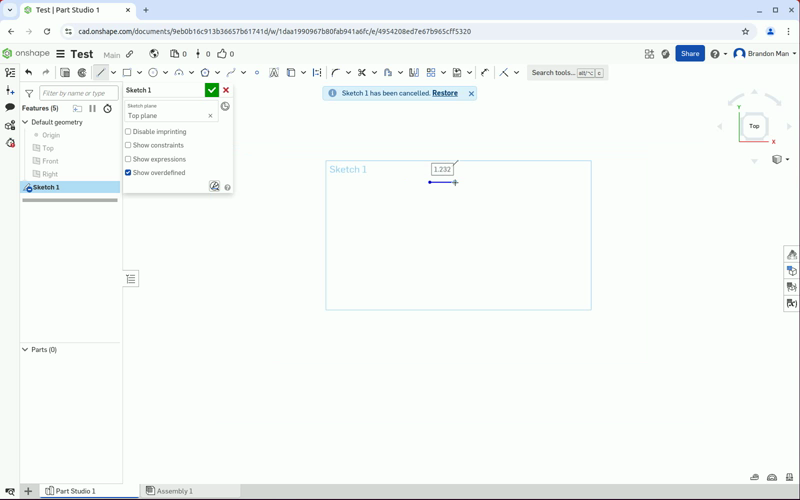
scroll(-6)
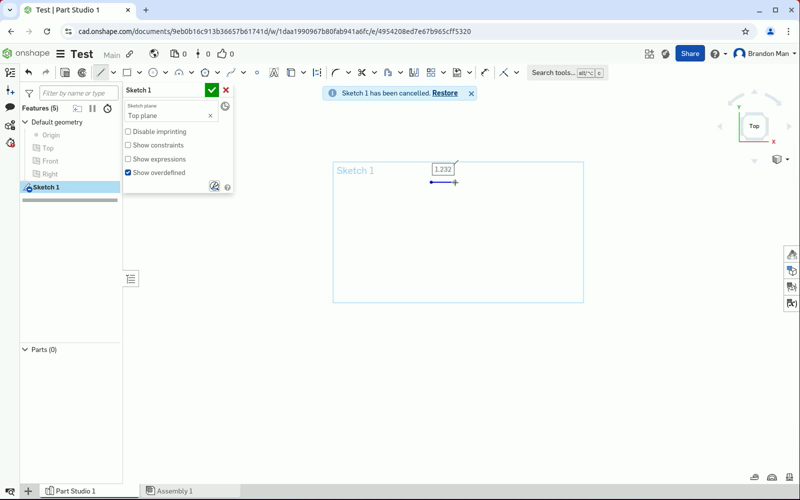
scroll(-6)
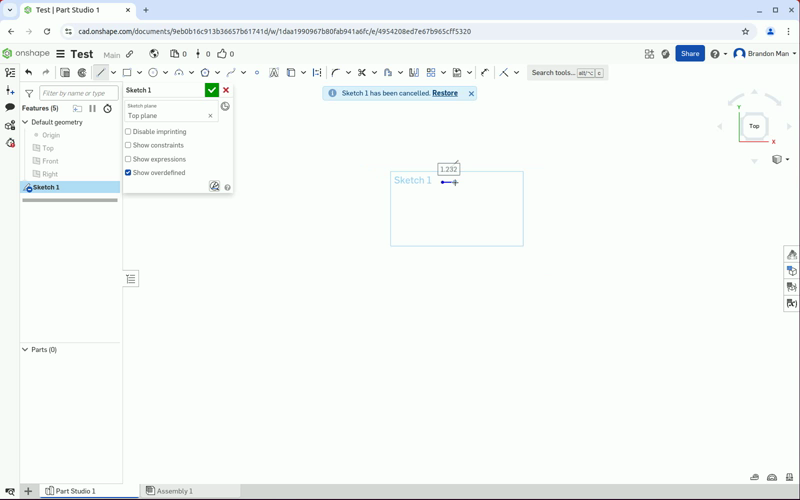
scroll(-6)
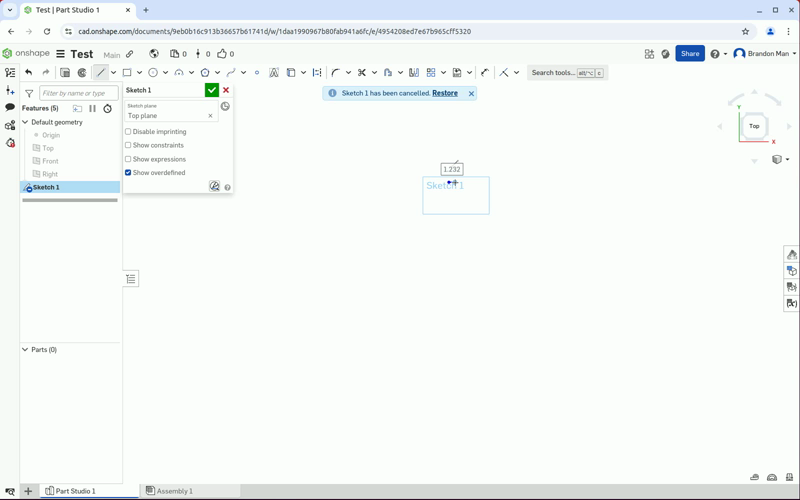
key_up(shift)
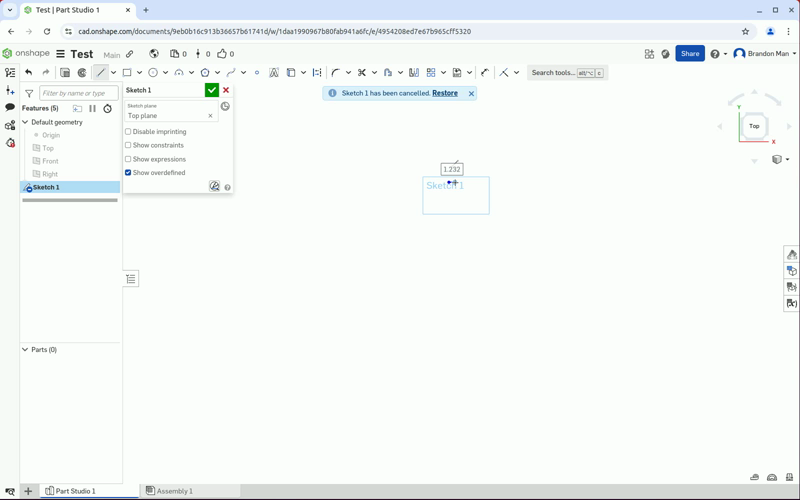
key(esc)
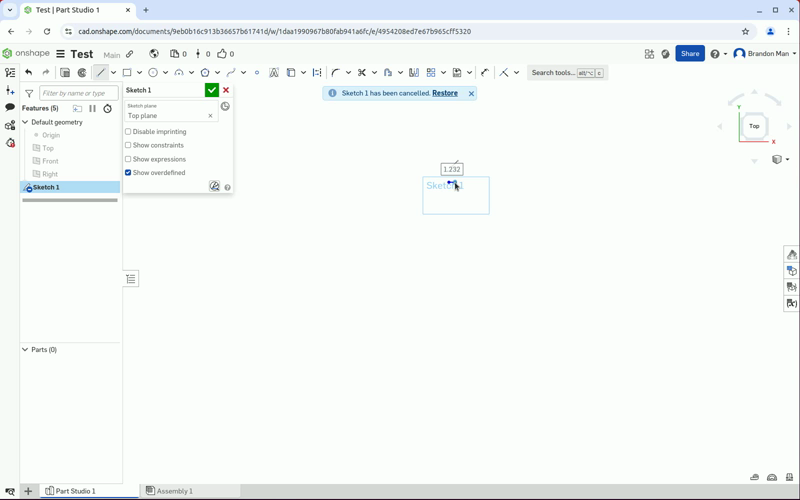
key(a)
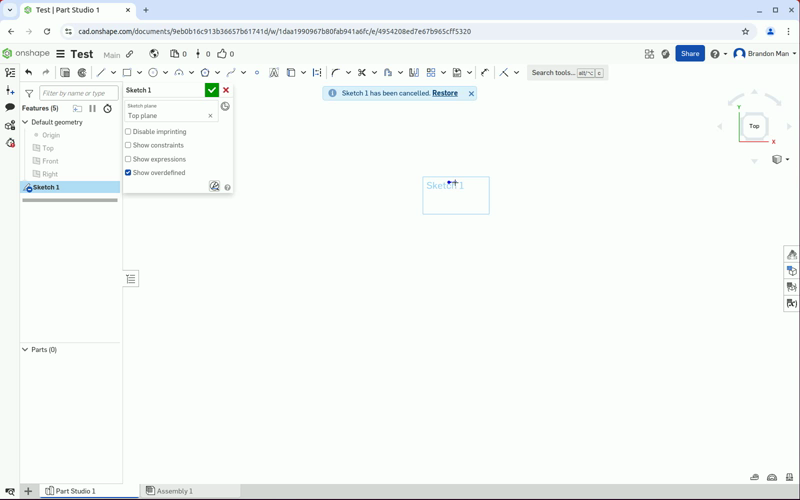
mouse_move(455, 182)
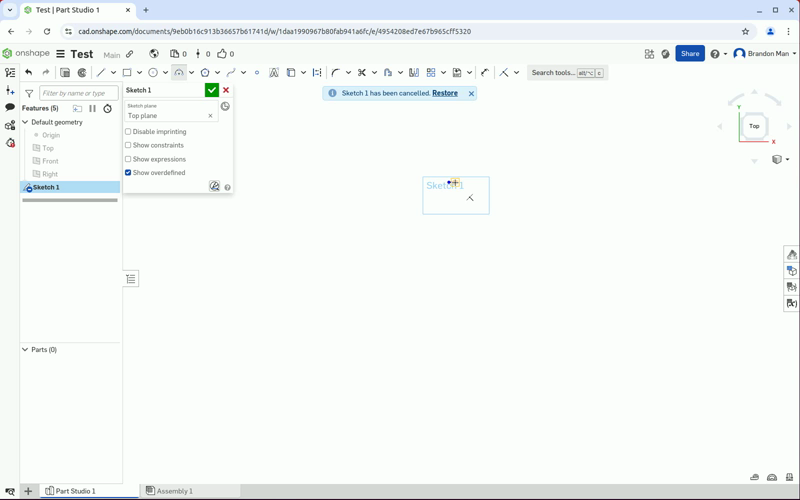
click(455, 182)
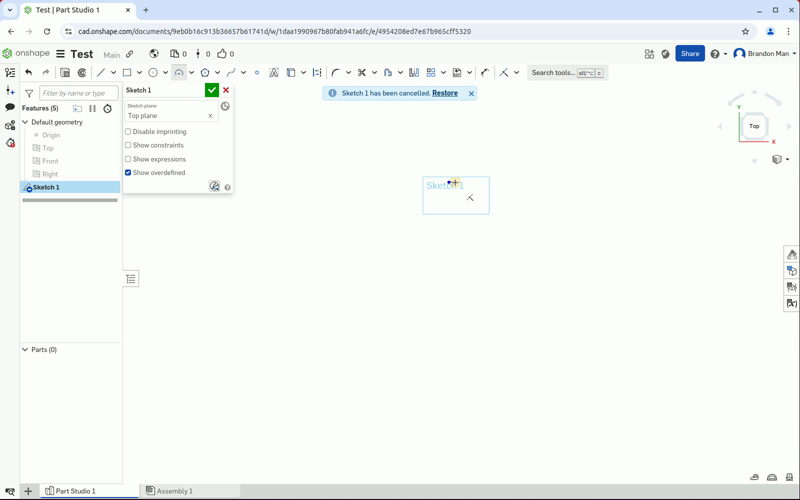
key_down(shift)
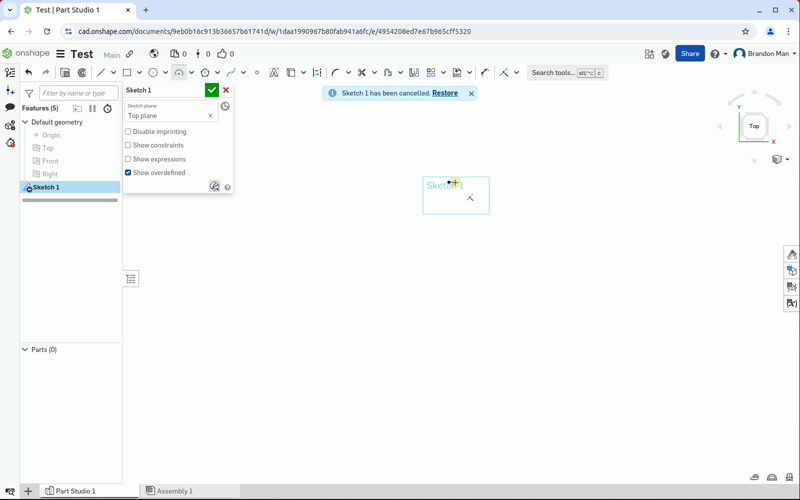
mouse_move(468, 182)
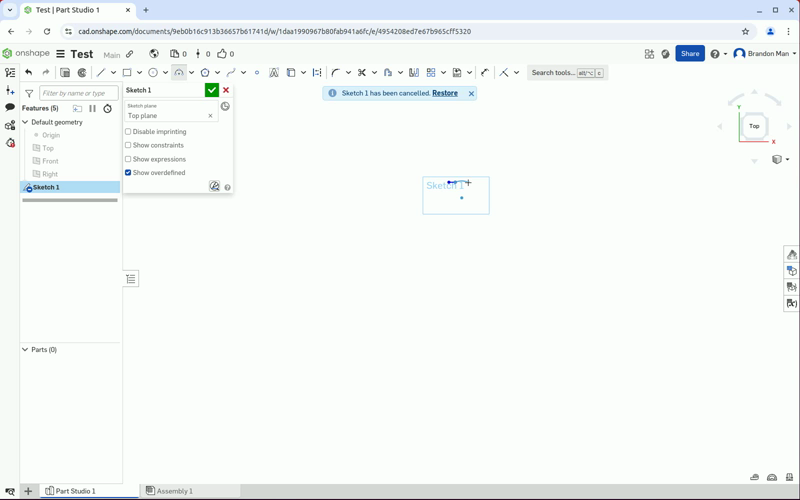
click(468, 182)
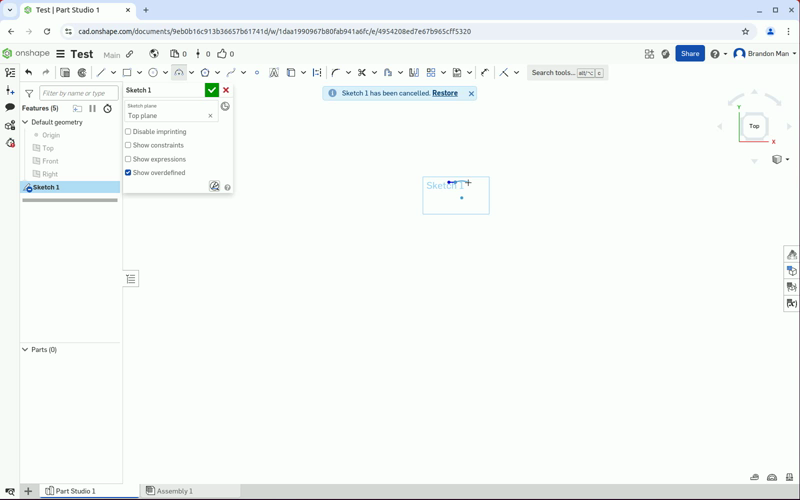
mouse_move(461, 175)
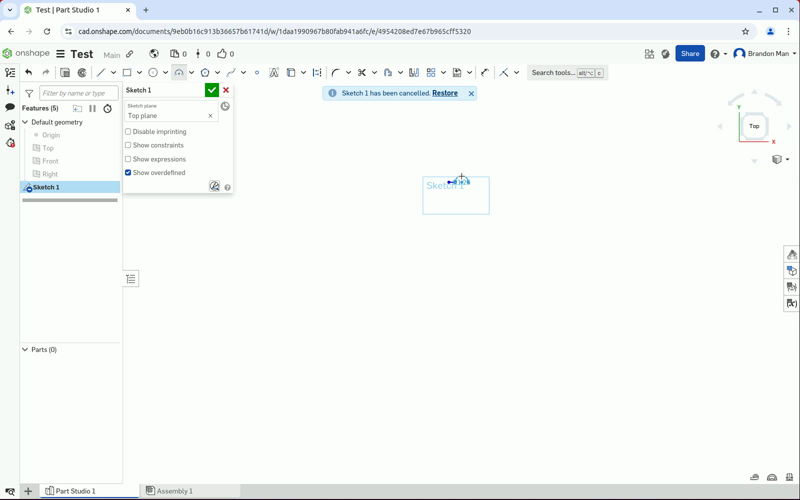
click(461, 175)
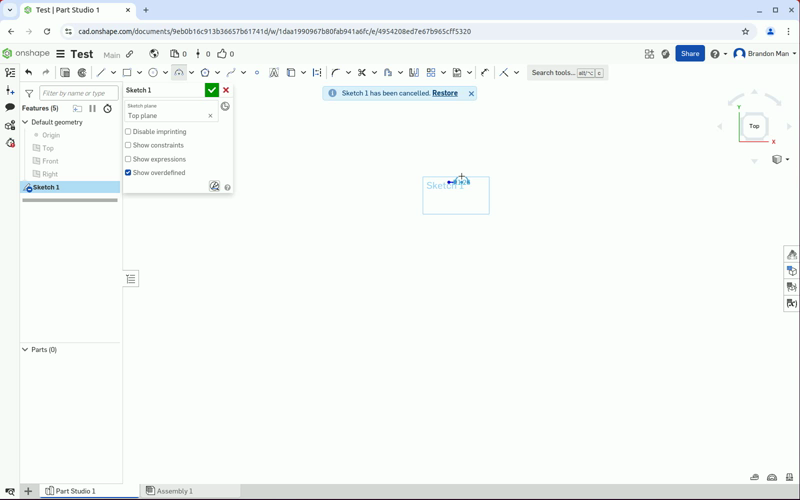
key_up(shift)
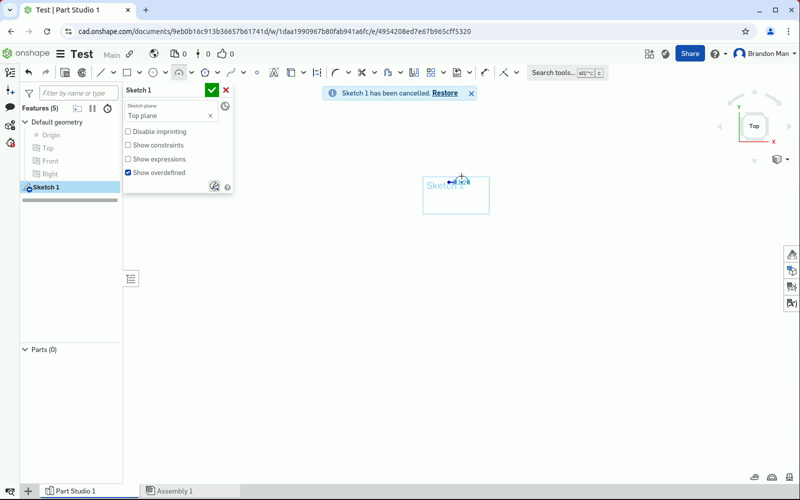
key(esc)
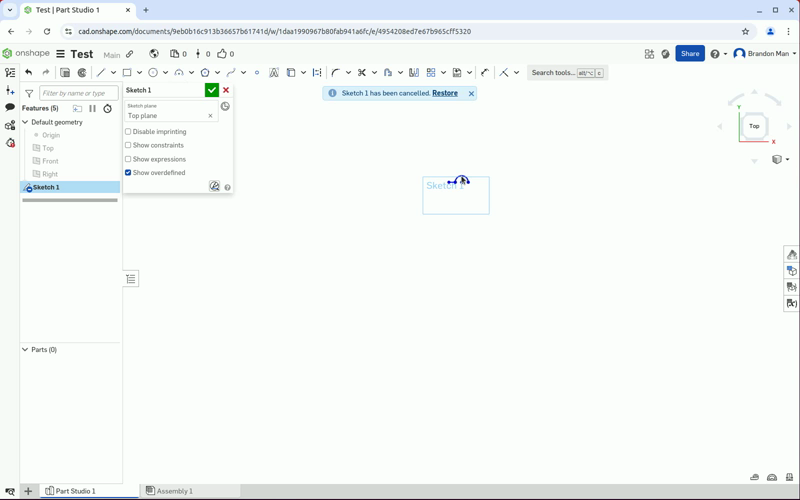
key(l)
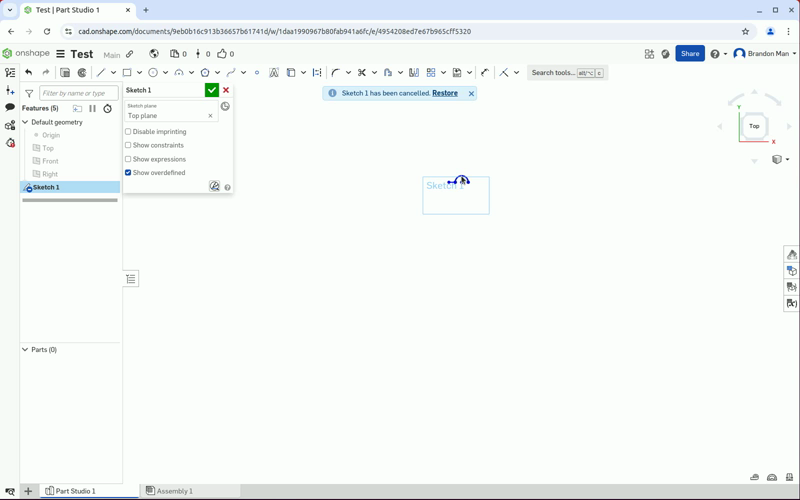
mouse_move(468, 182)
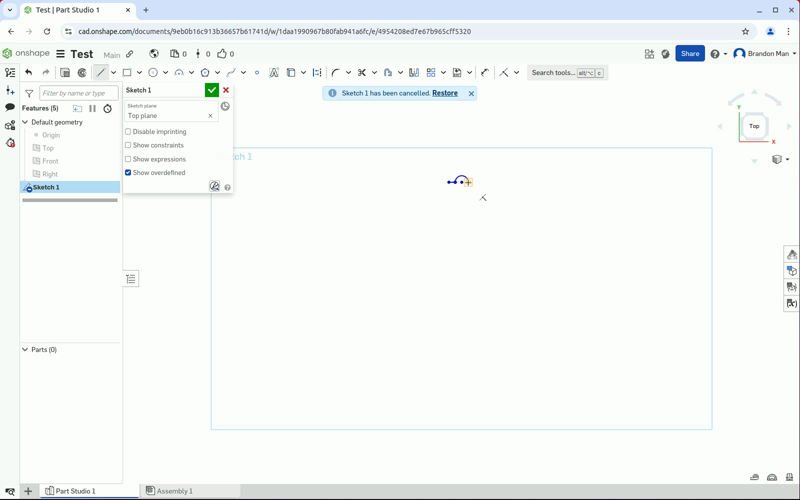
click(468, 182)
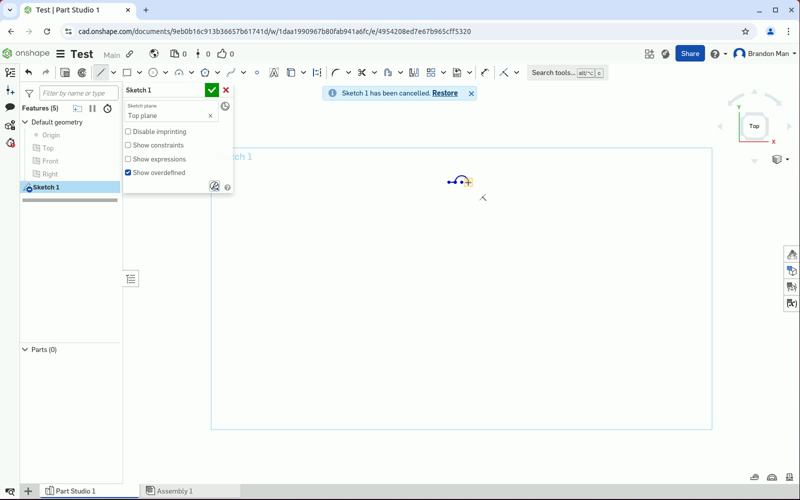
key_down(shift)
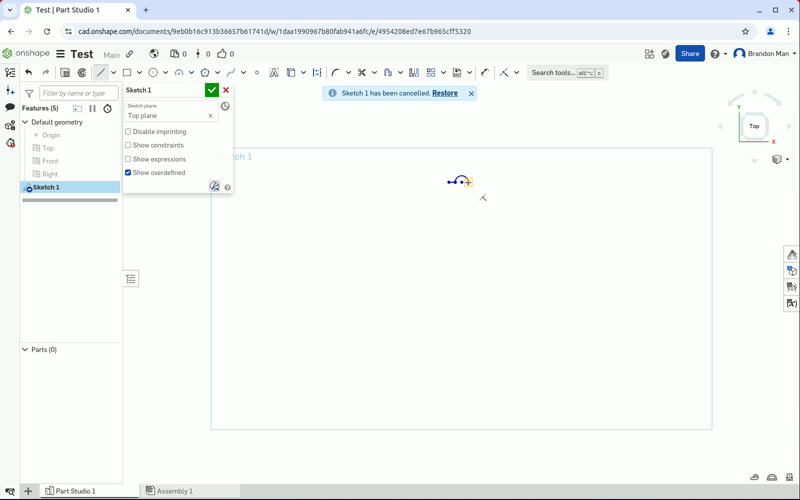
mouse_move(498, 182)
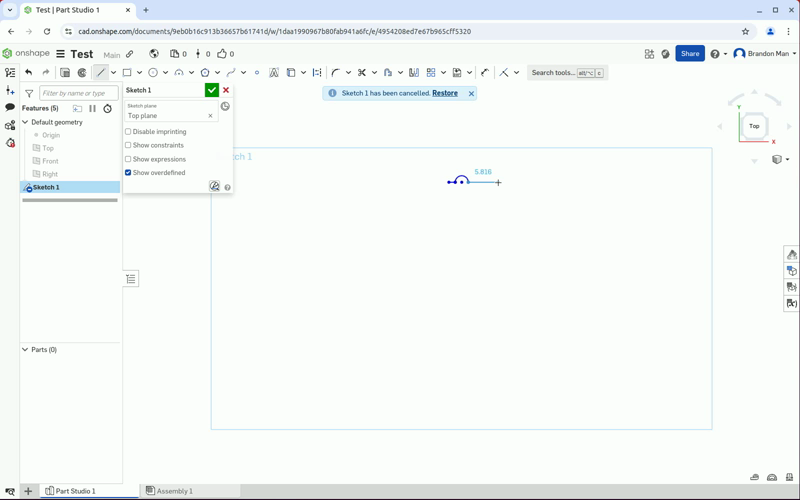
mouse_move(474, 182)
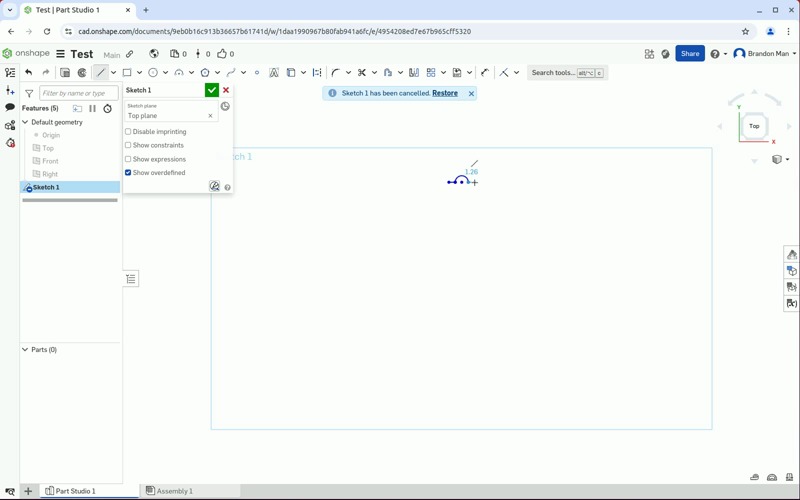
scroll(6)
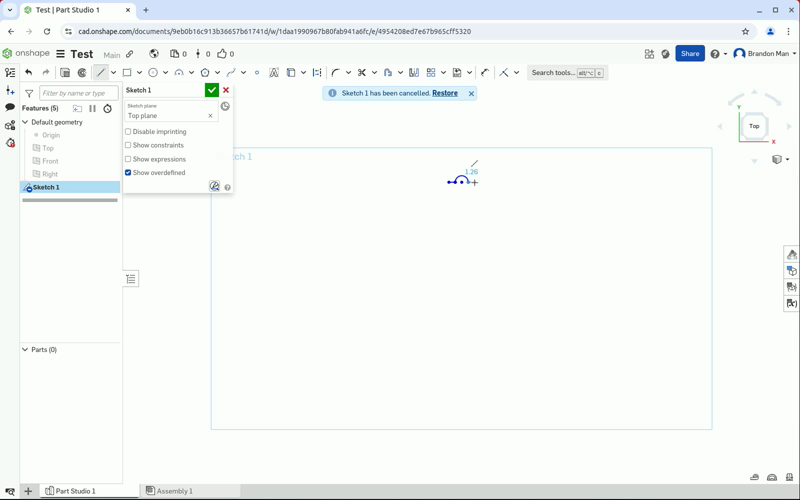
scroll(6)
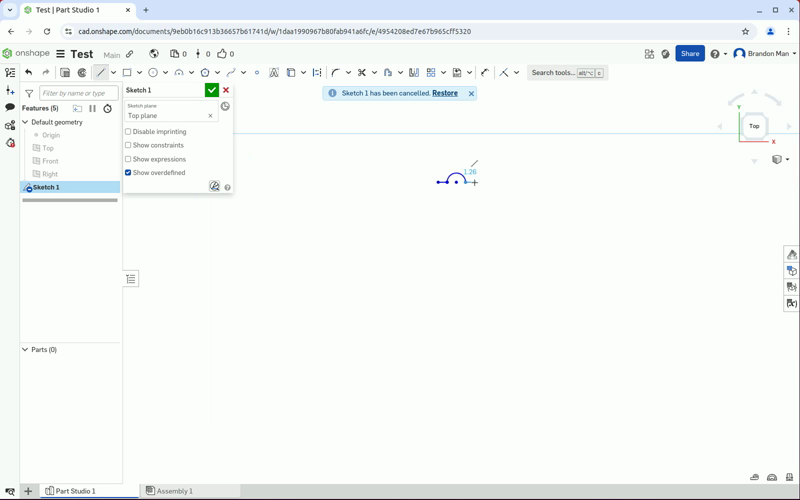
scroll(6)
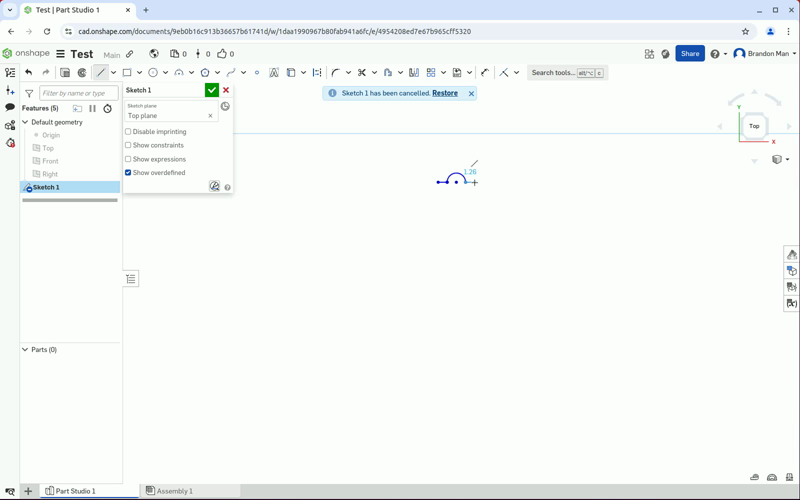
scroll(6)
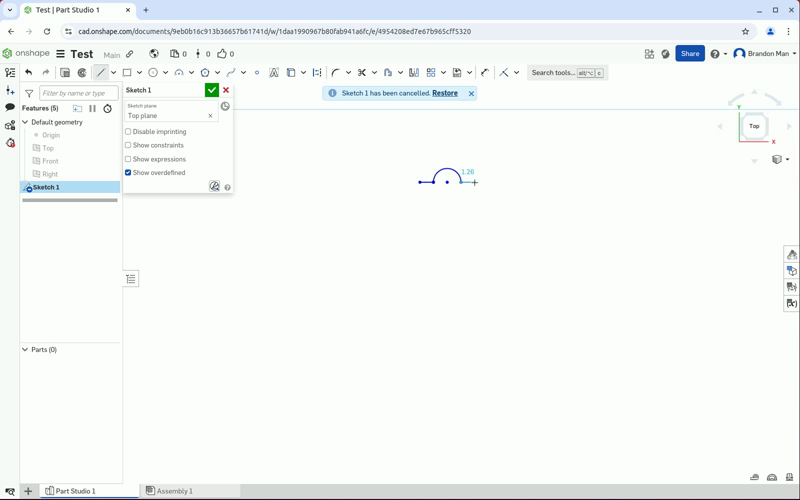
scroll(6)
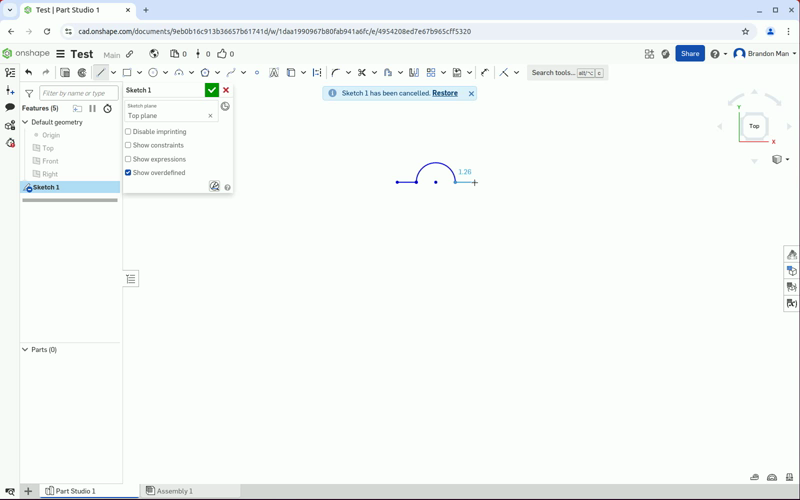
scroll(6)
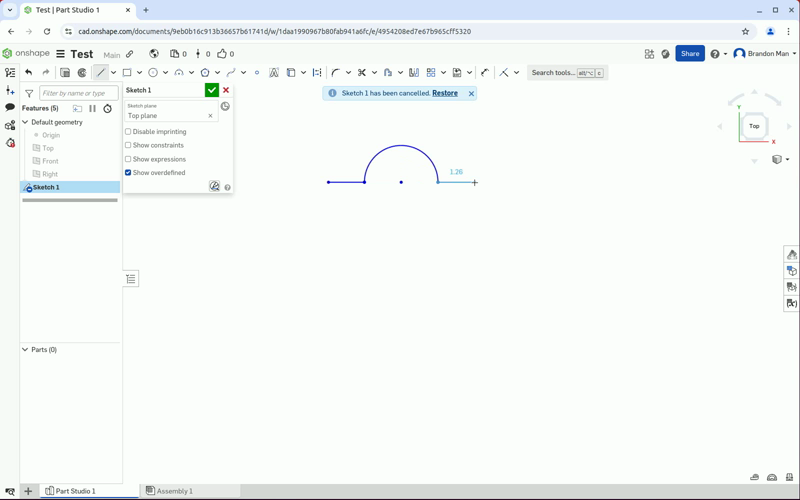
scroll(6)
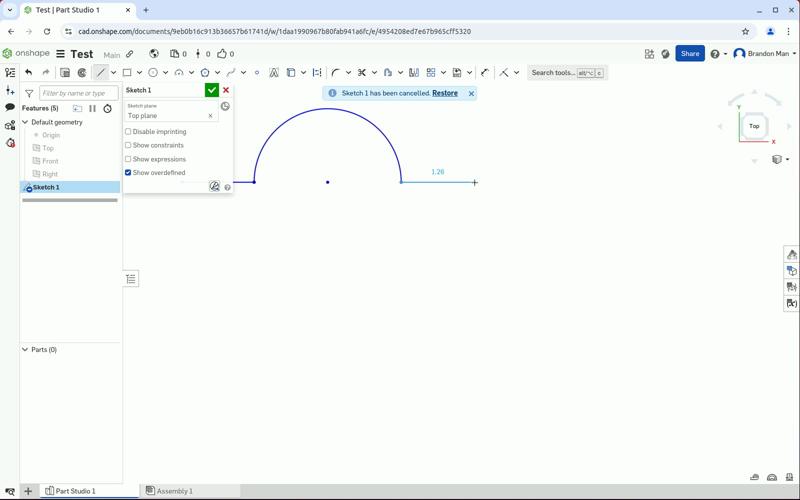
click(474, 182)
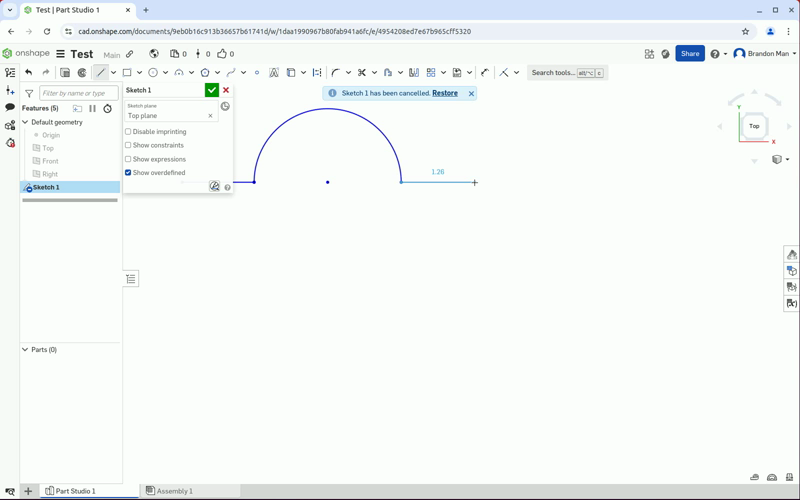
scroll(-6)
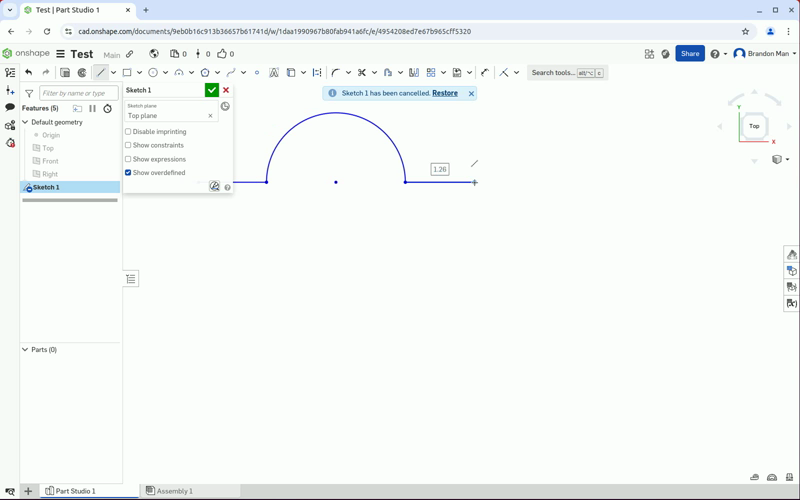
scroll(-6)
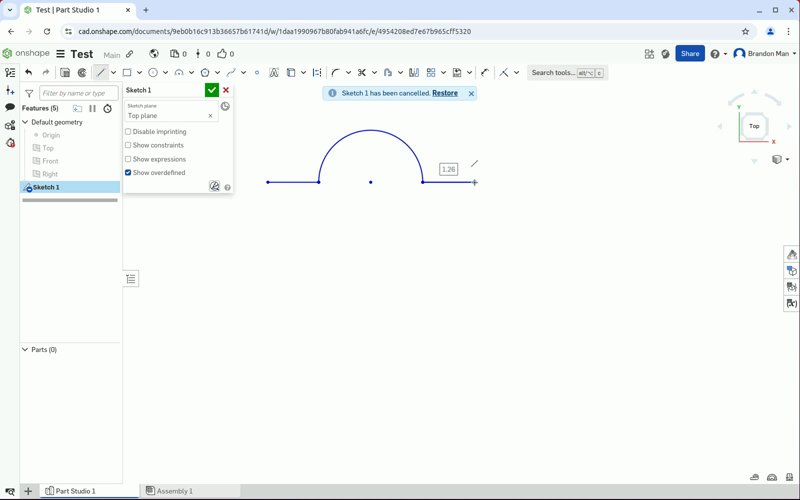
scroll(-6)
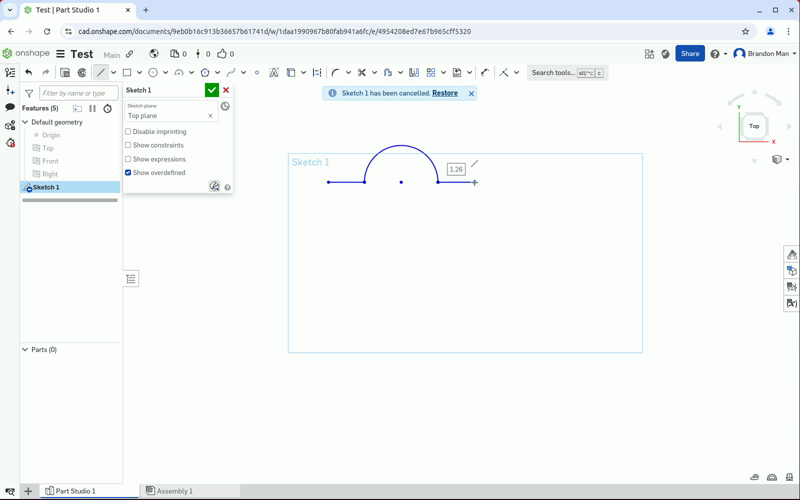
scroll(-6)
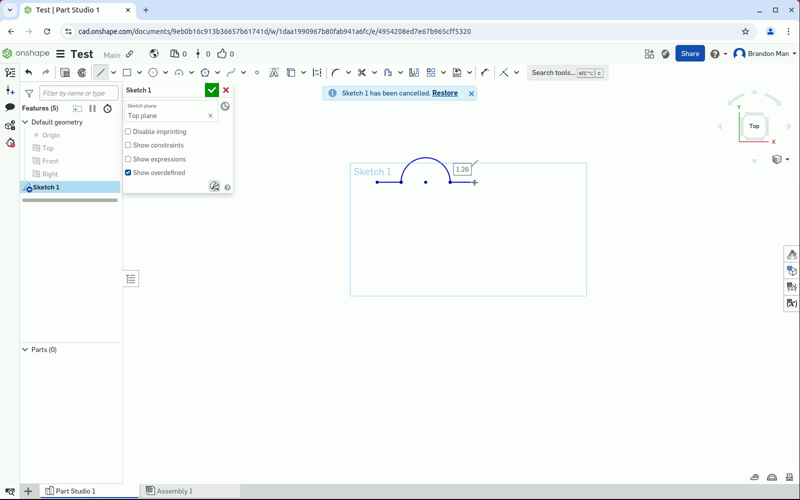
scroll(-6)
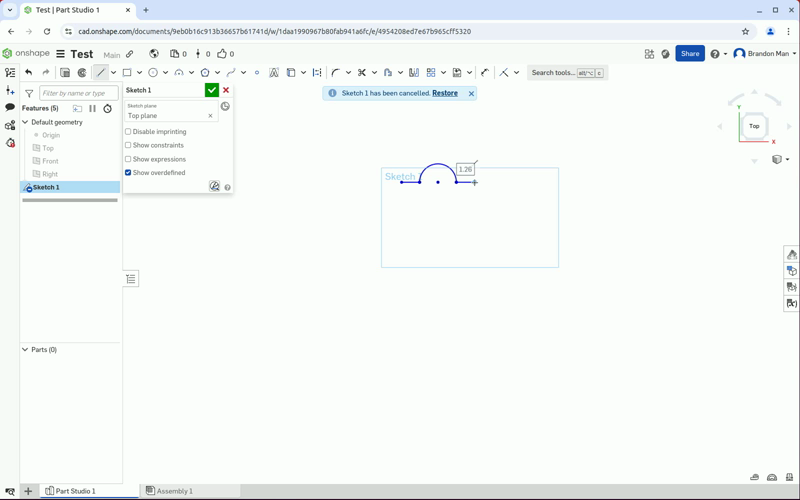
scroll(-6)
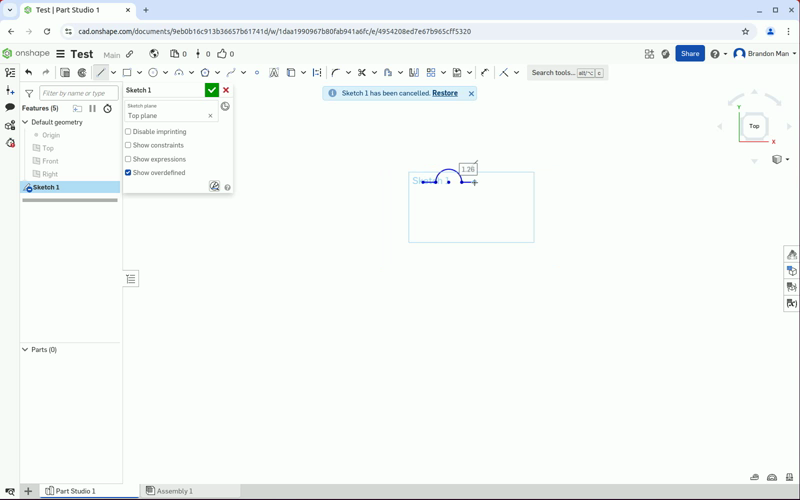
scroll(-6)
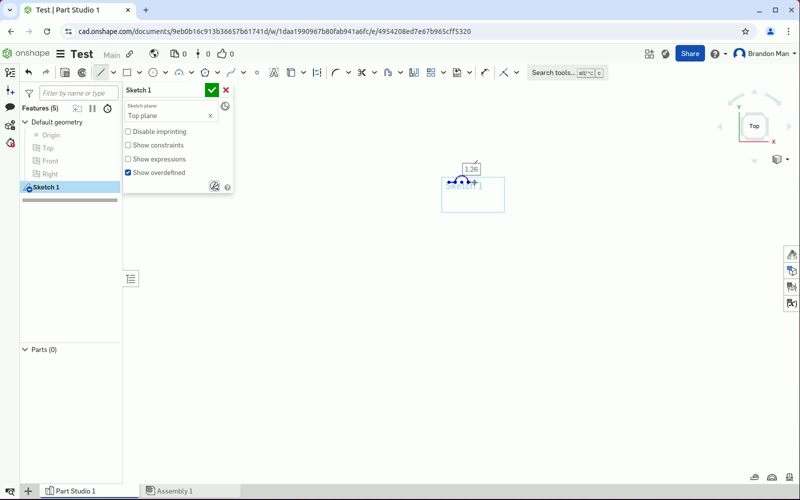
key_up(shift)
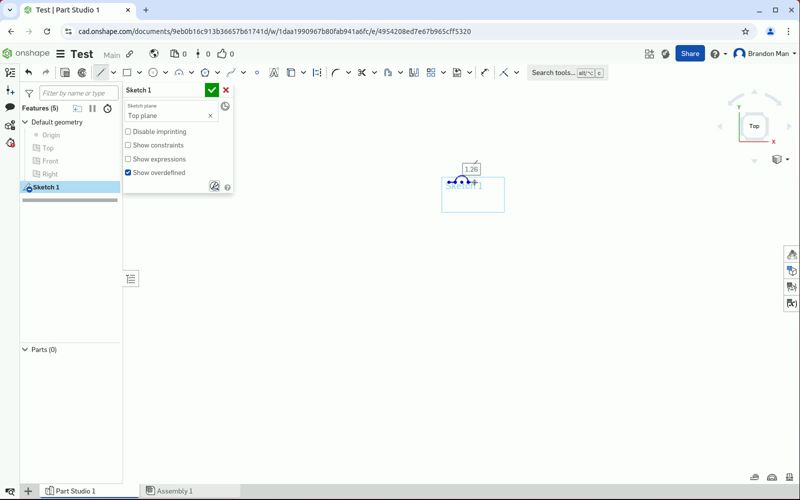
key(esc)
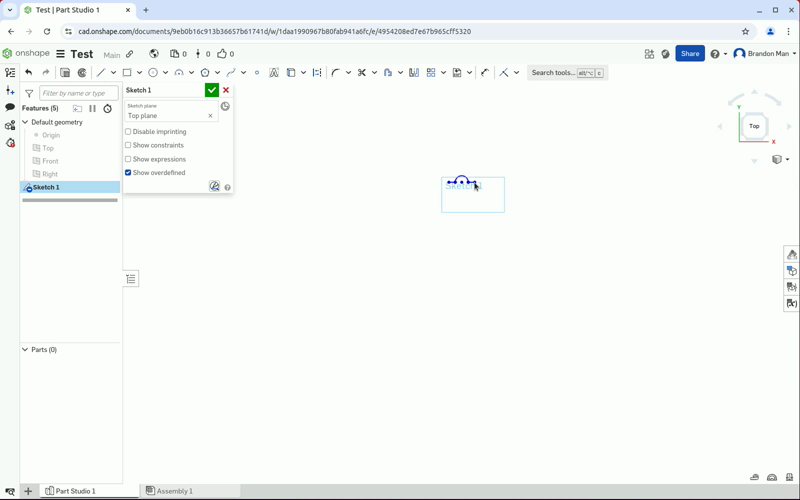
key(a)
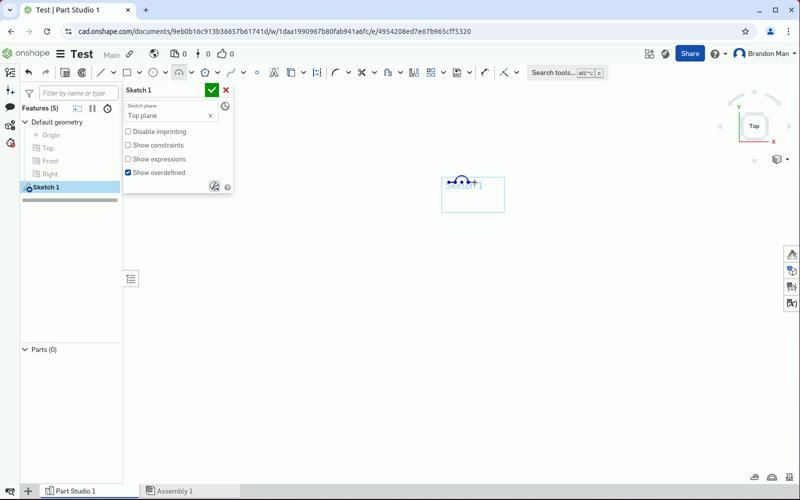
mouse_move(474, 182)
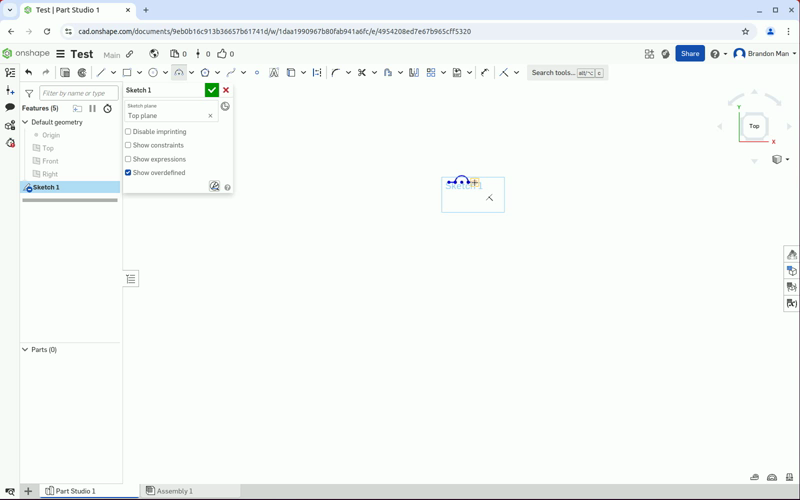
click(474, 182)
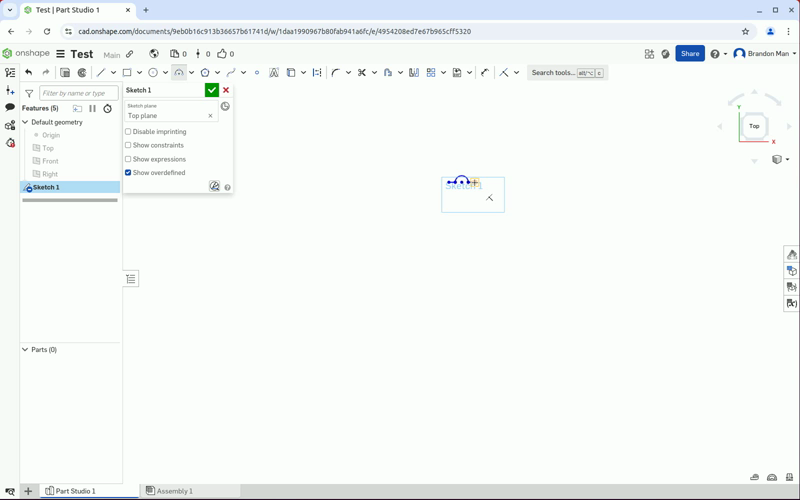
mouse_move(449, 182)
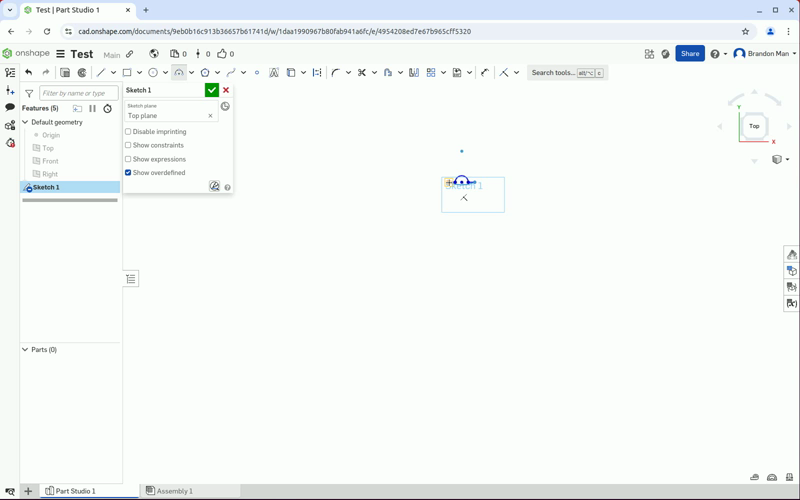
click(449, 182)
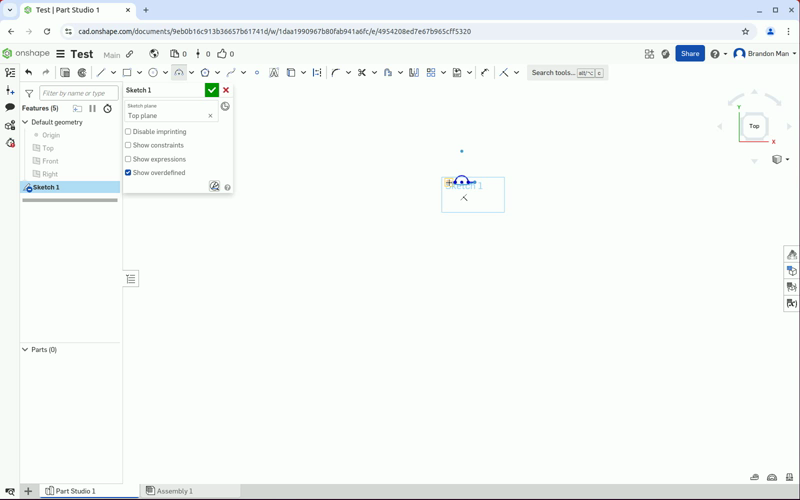
key_down(shift)
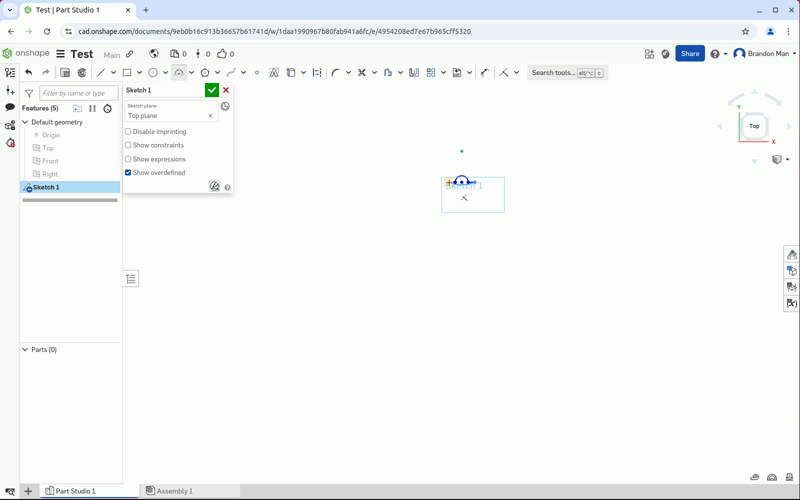
mouse_move(461, 169)
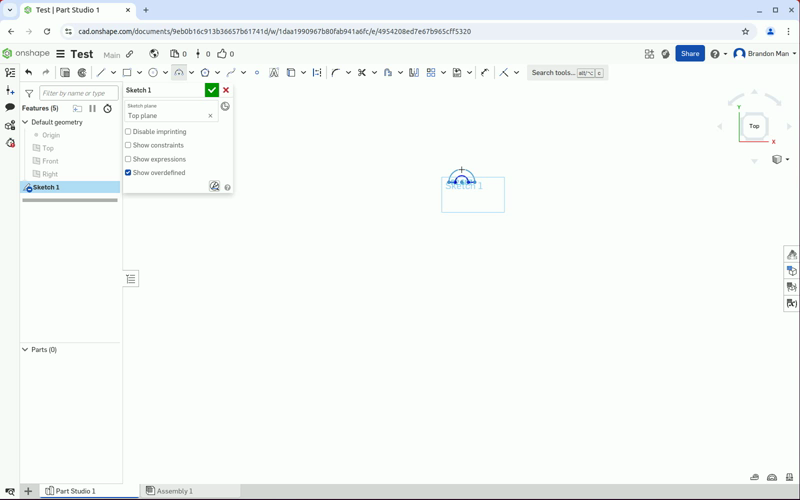
click(461, 169)
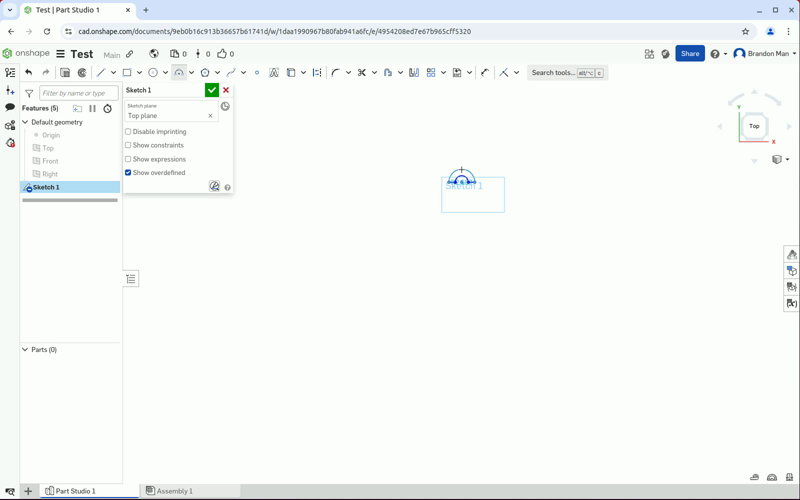
key_up(shift)
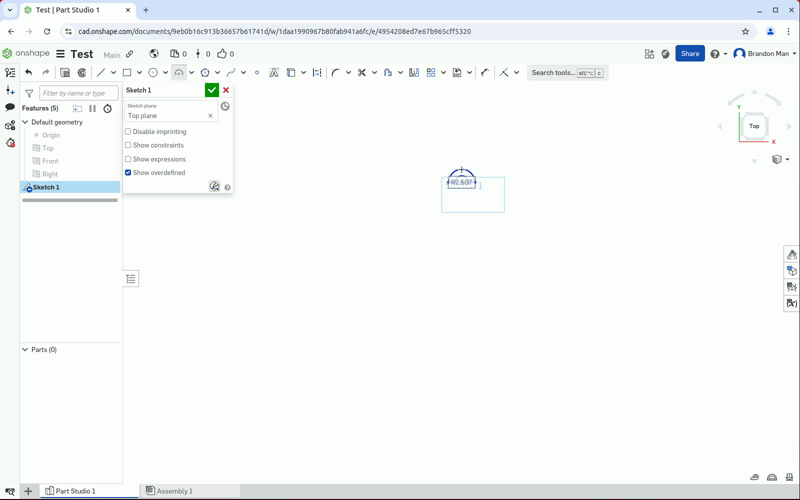
key(esc)
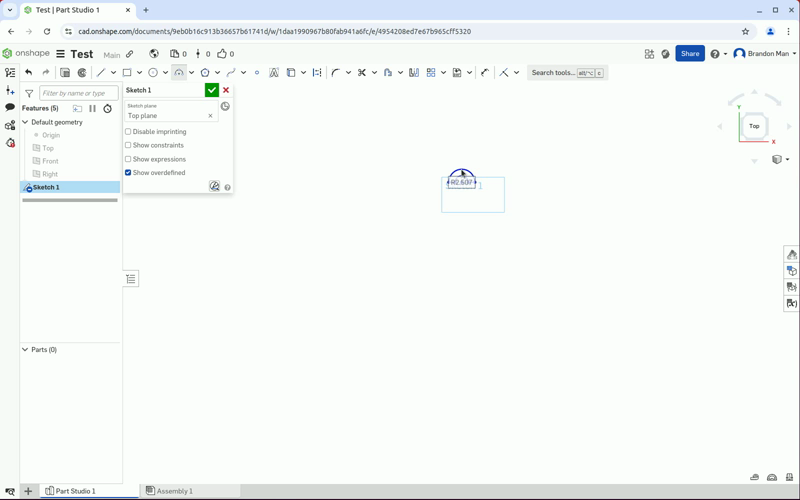
mouse_move(472, 178)
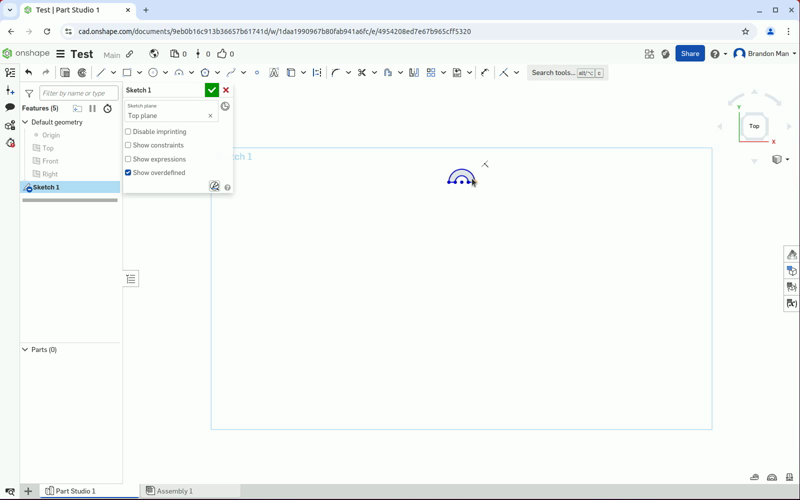
scroll(6)
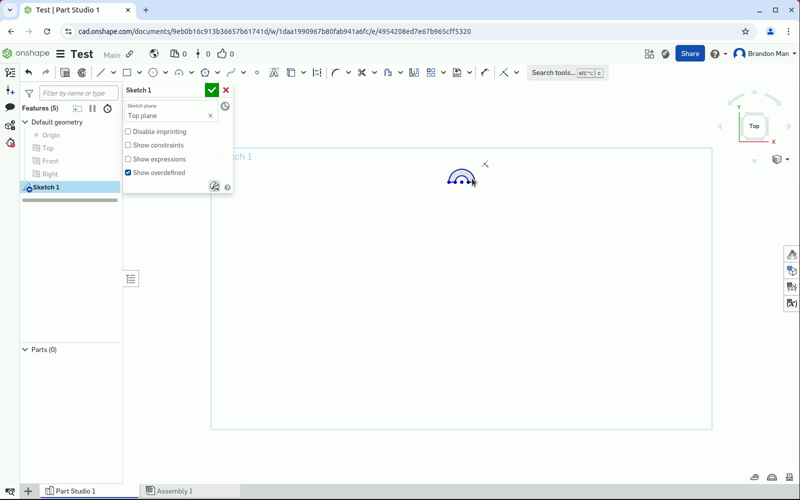
scroll(6)
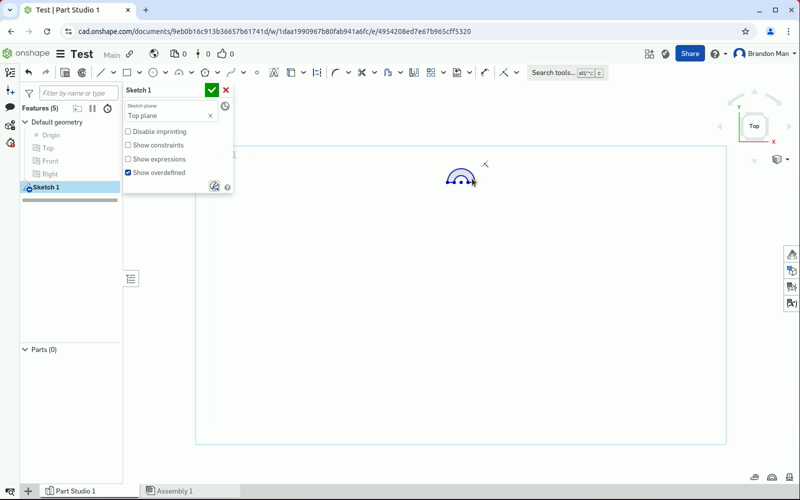
scroll(6)
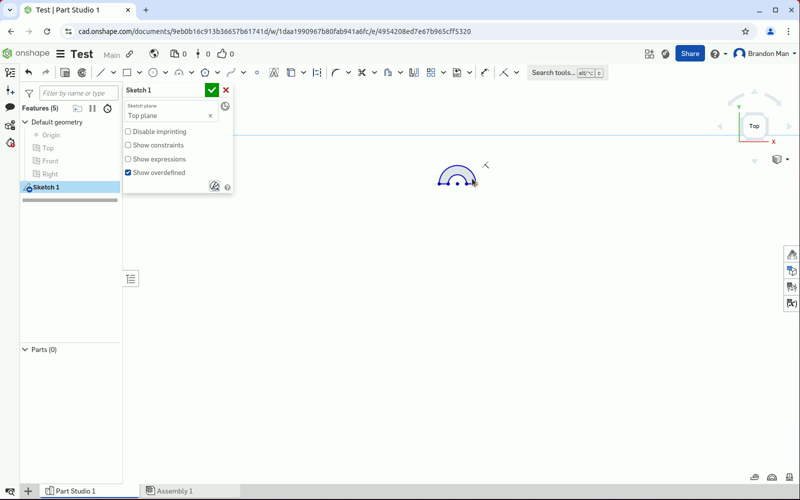
scroll(6)
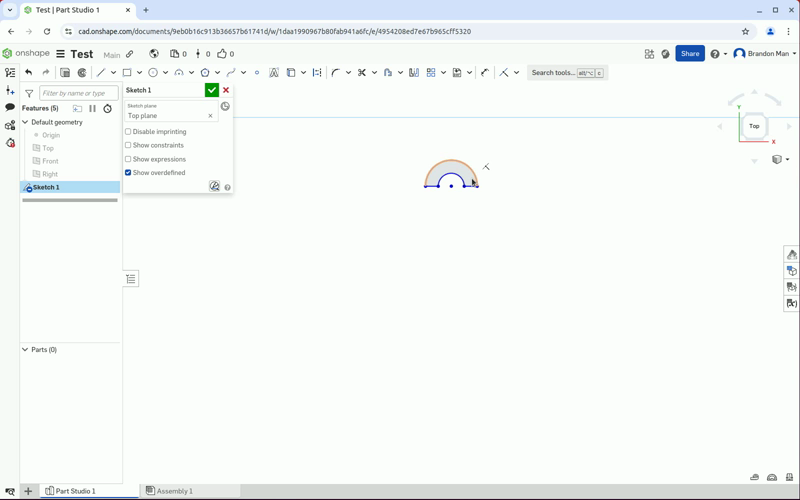
scroll(6)
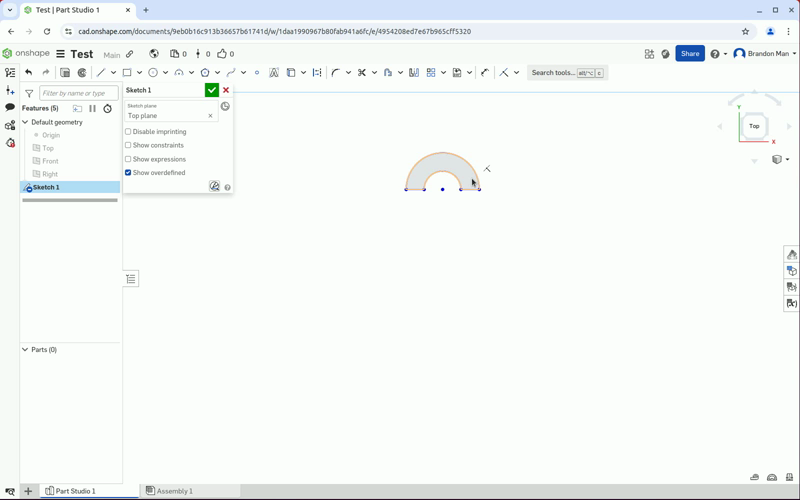
scroll(6)
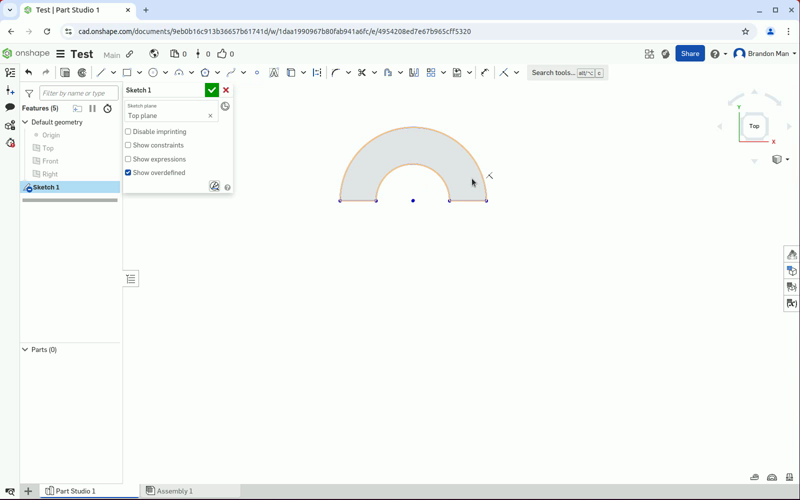
scroll(6)
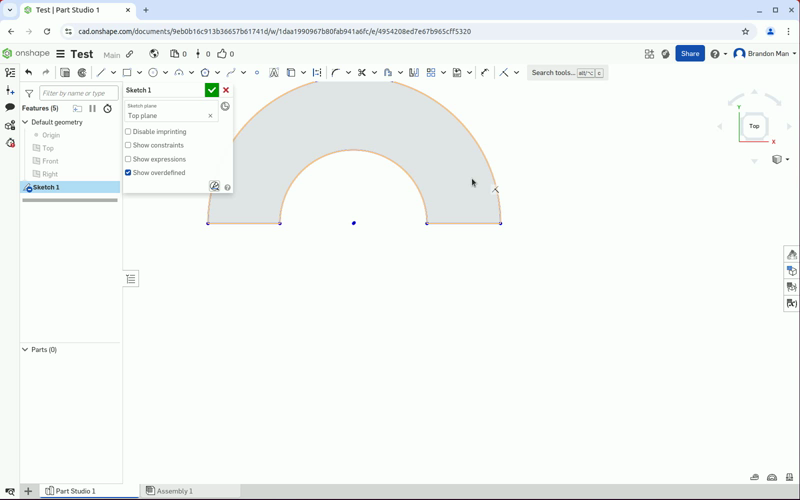
click(472, 178)
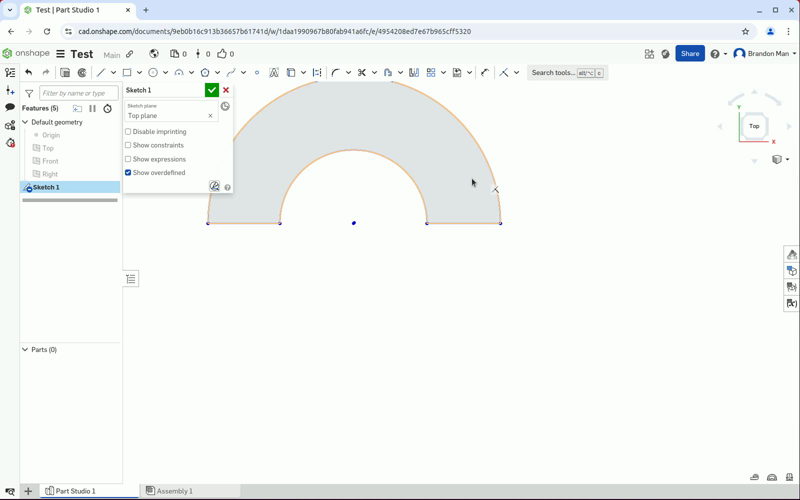
scroll(-6)
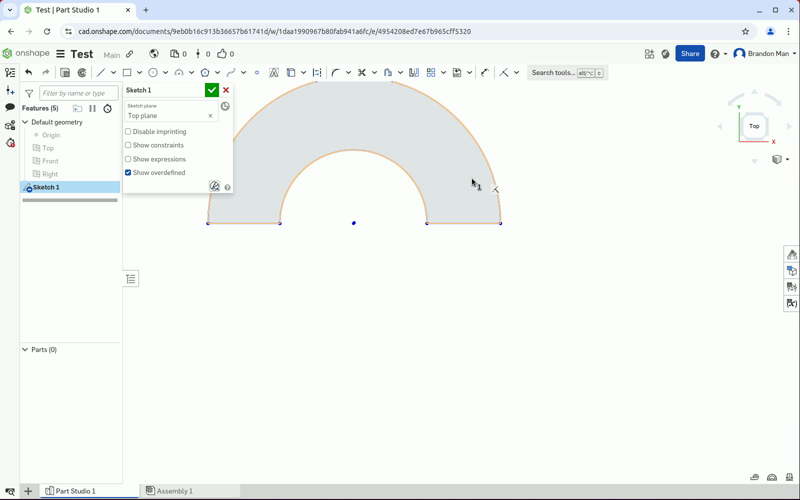
scroll(-6)
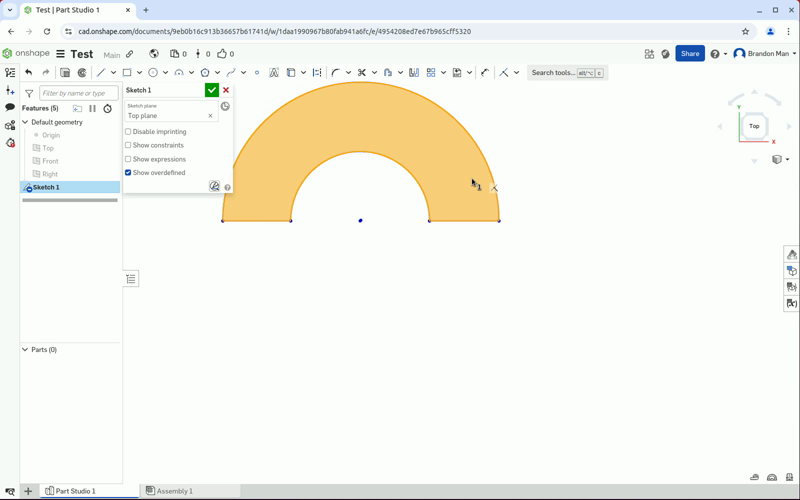
scroll(-6)
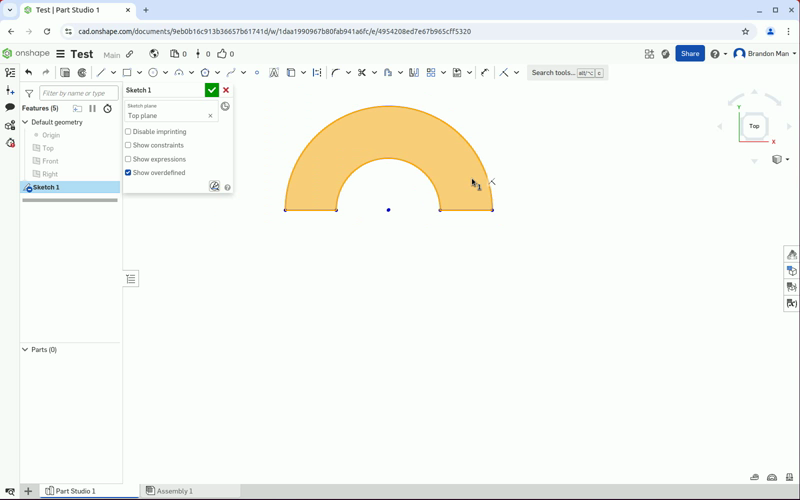
scroll(-6)
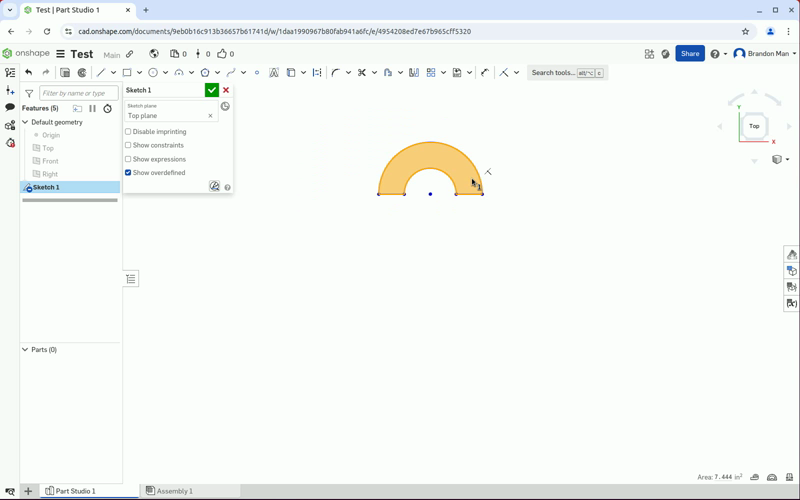
scroll(-6)
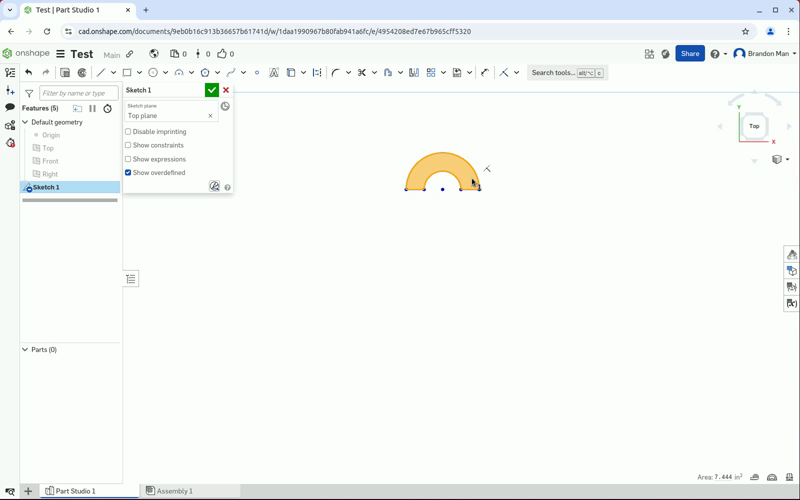
scroll(-6)
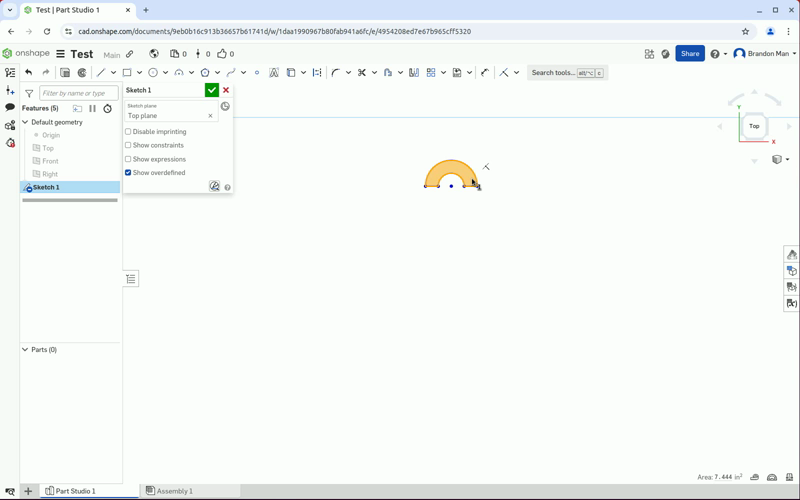
scroll(-6)
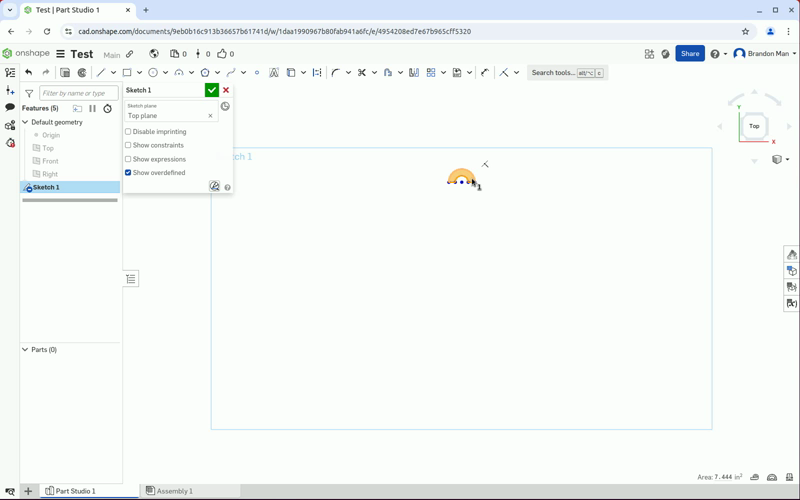
mouse_move(73, 352)
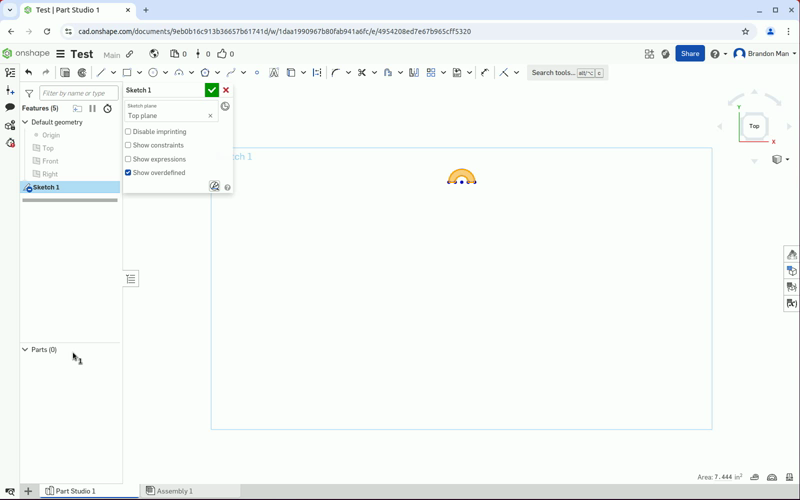
key(shift+y)
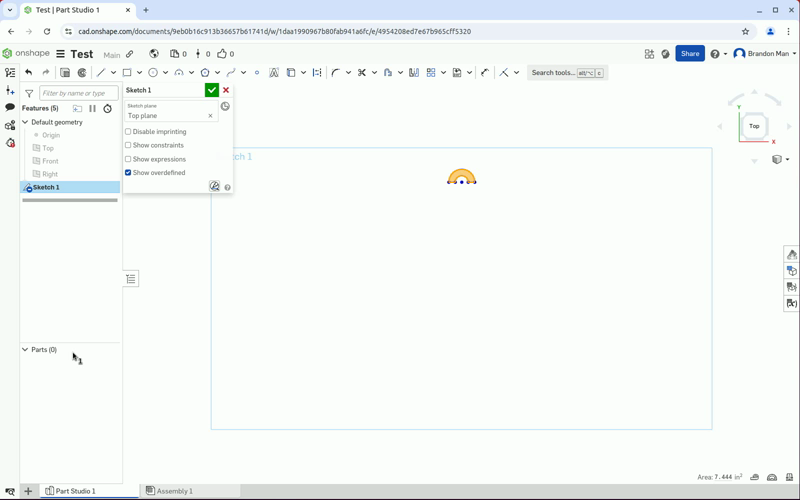
key(shift+e)
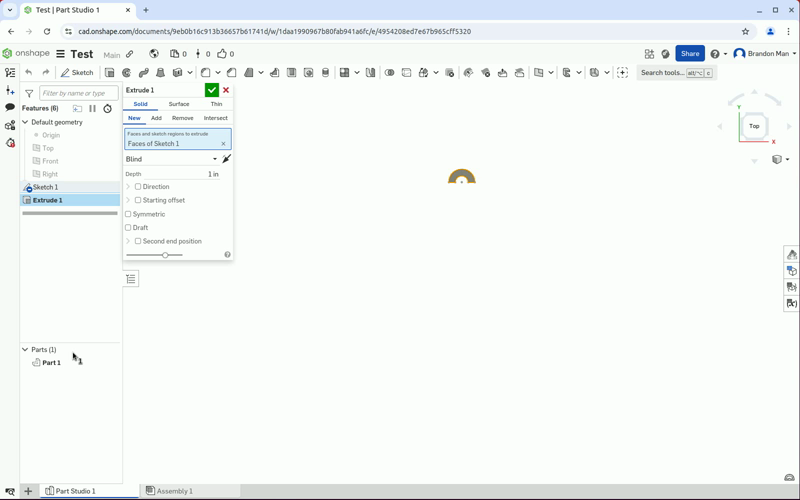
mouse_move(143, 106)
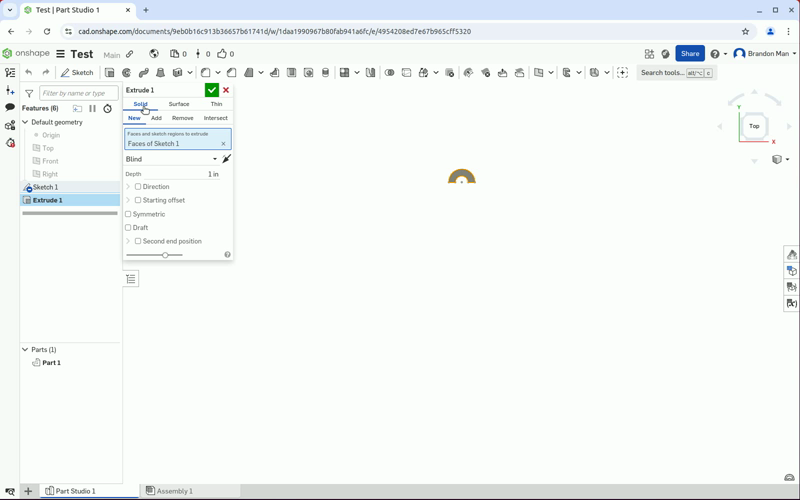
click(143, 106)
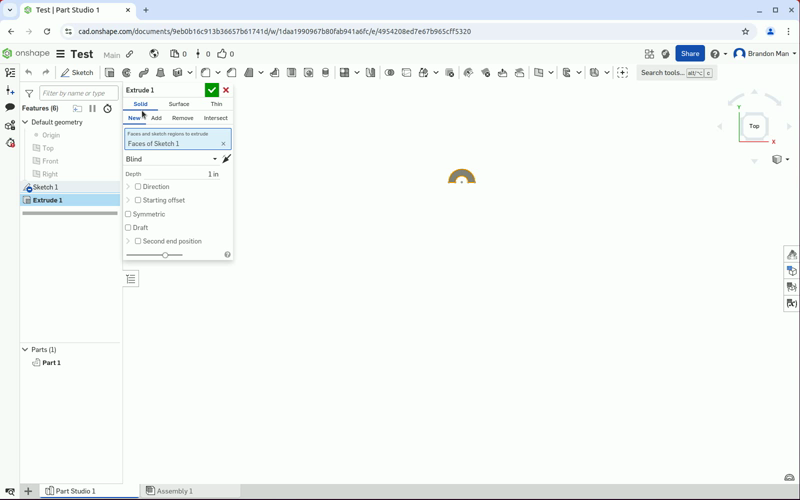
mouse_move(137, 120)
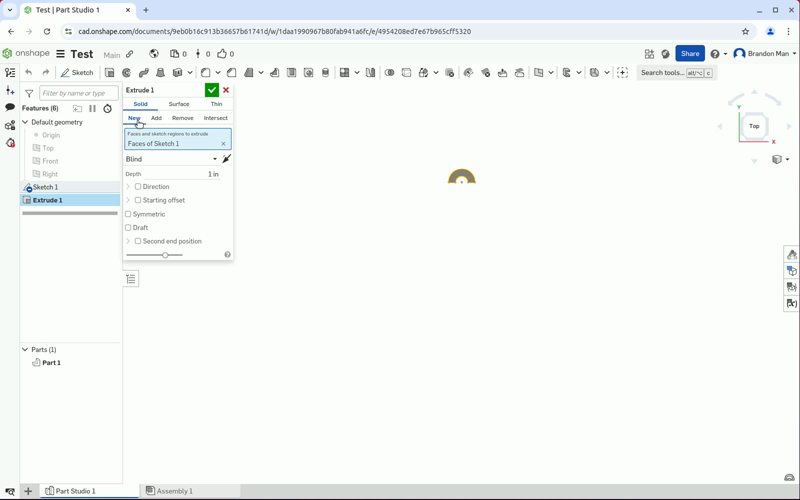
click(137, 120)
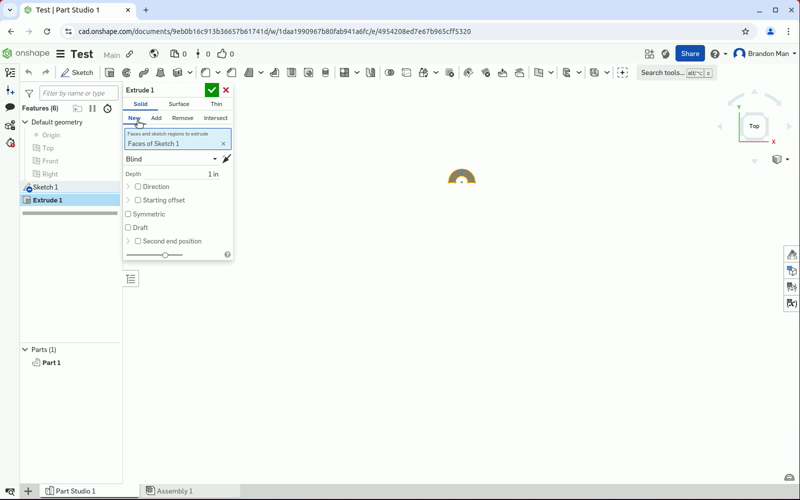
key(tab, 4)
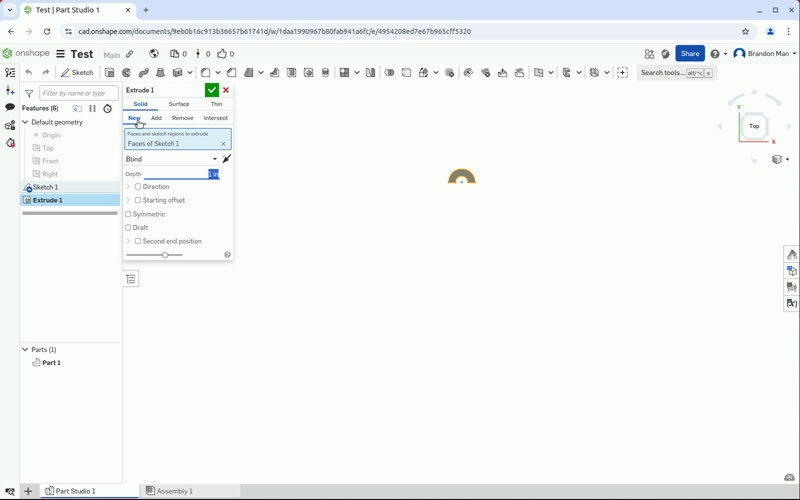
text(1.444)
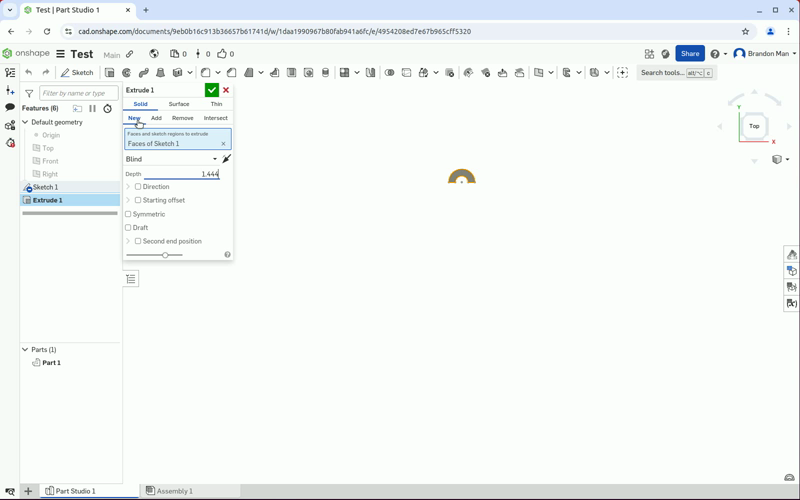
key(enter)
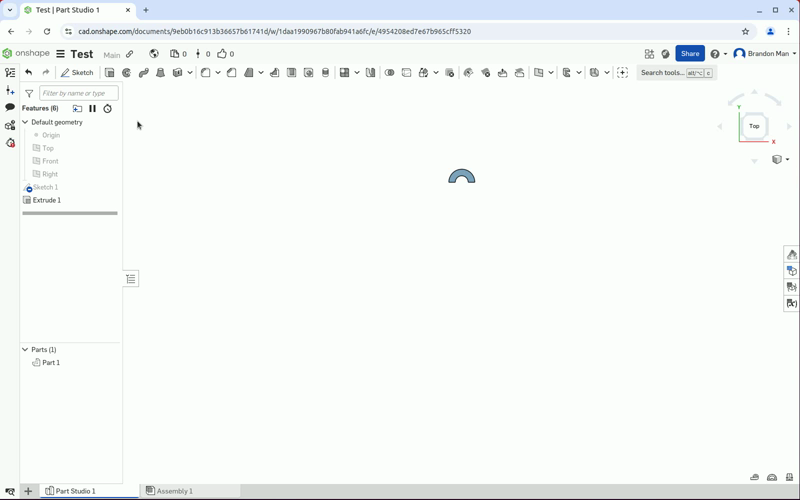
key(shift+h)
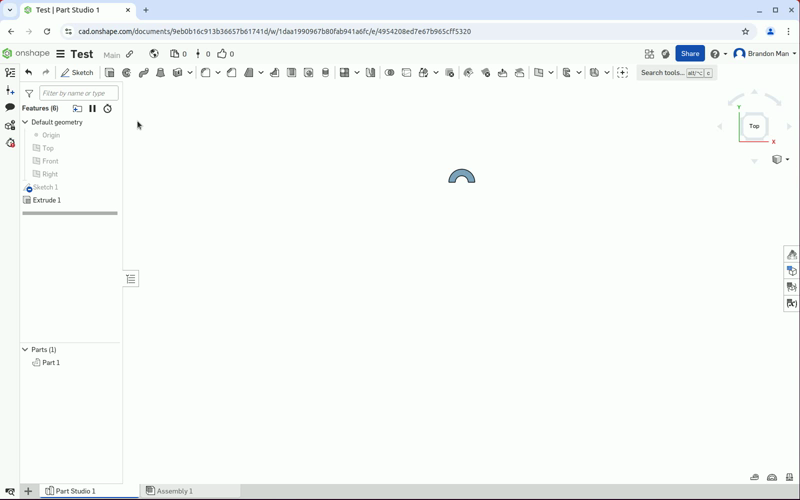
key(shift+h)
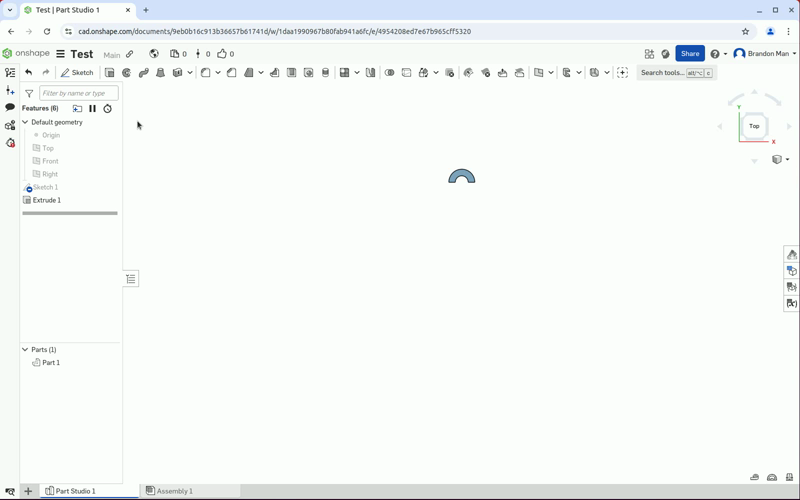
mouse_move(73, 189)
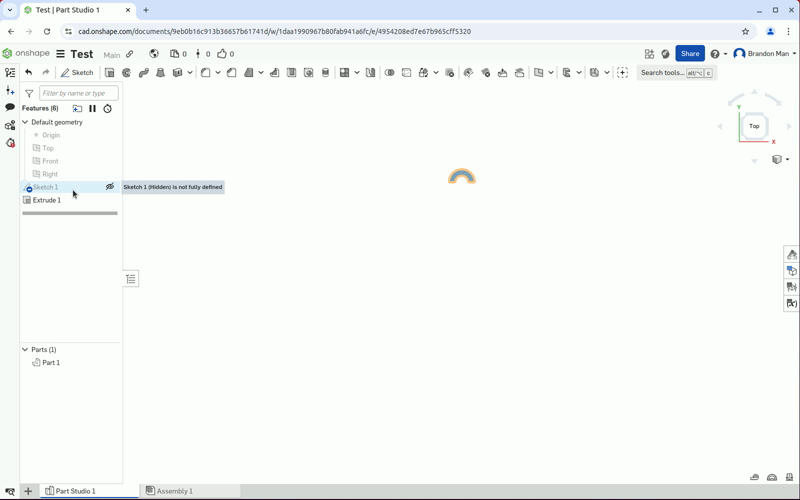
click(73, 189)
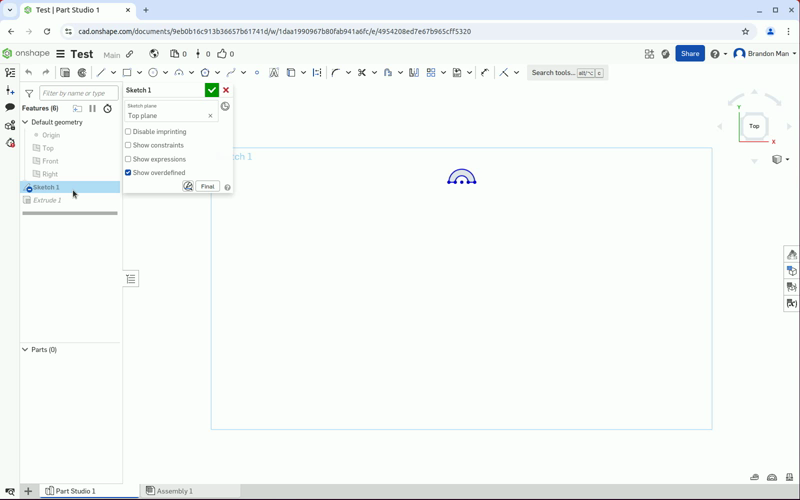
mouse_move(229, 92)
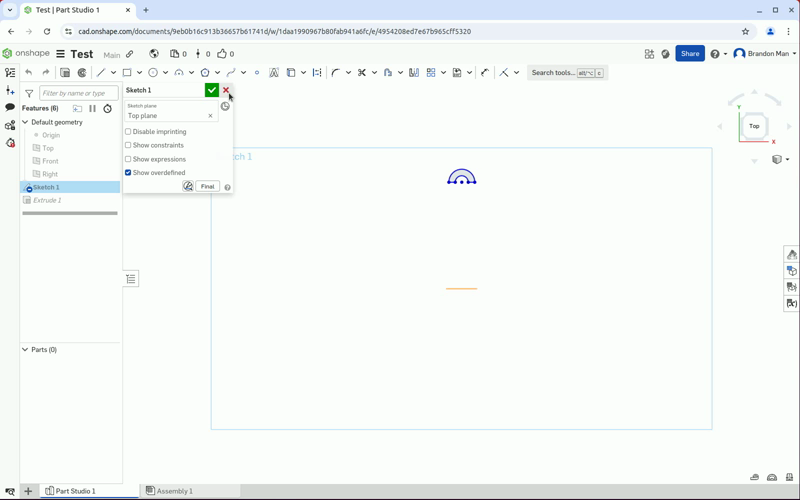
click(229, 92)
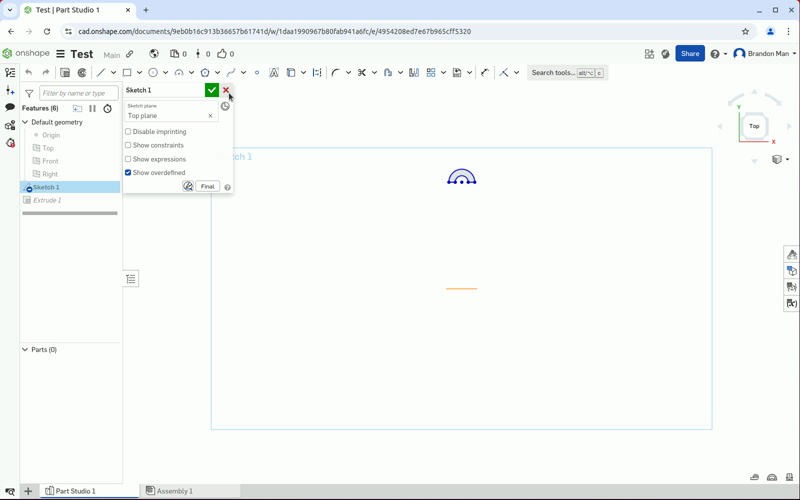
key(shift+s)
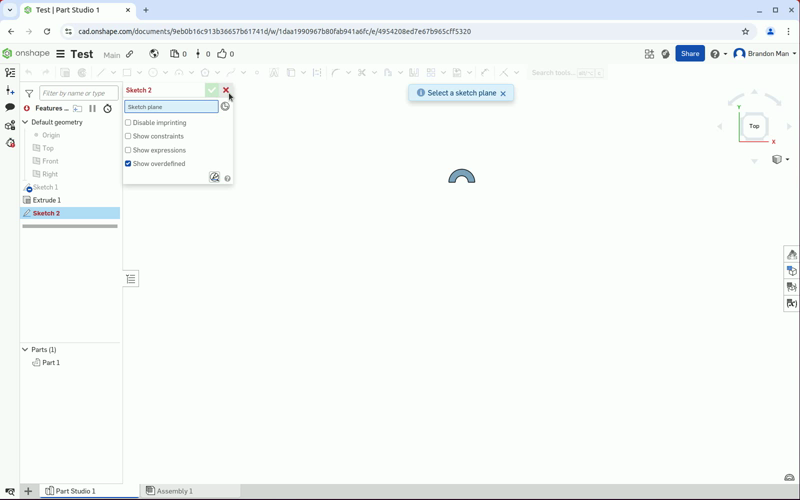
mouse_move(73, 150)
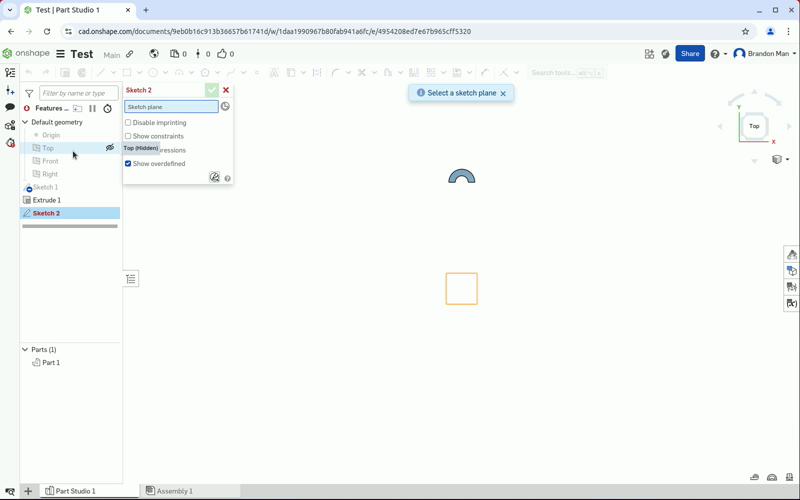
click(73, 150)
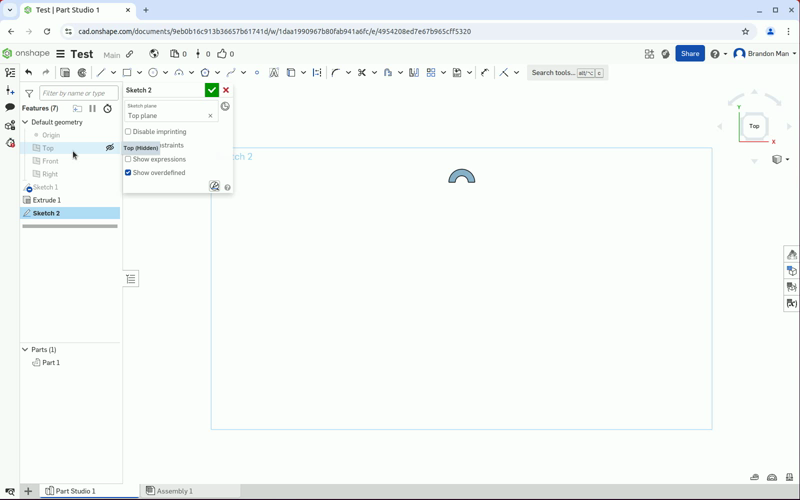
mouse_move(73, 352)
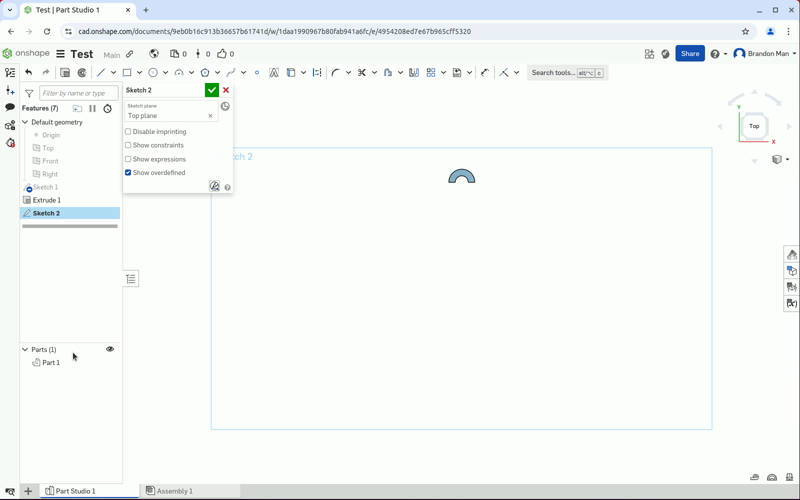
key(y)
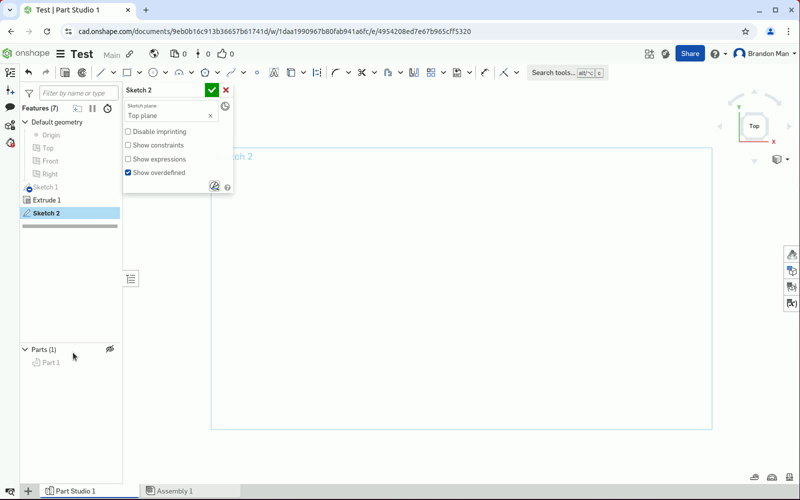
key(l)
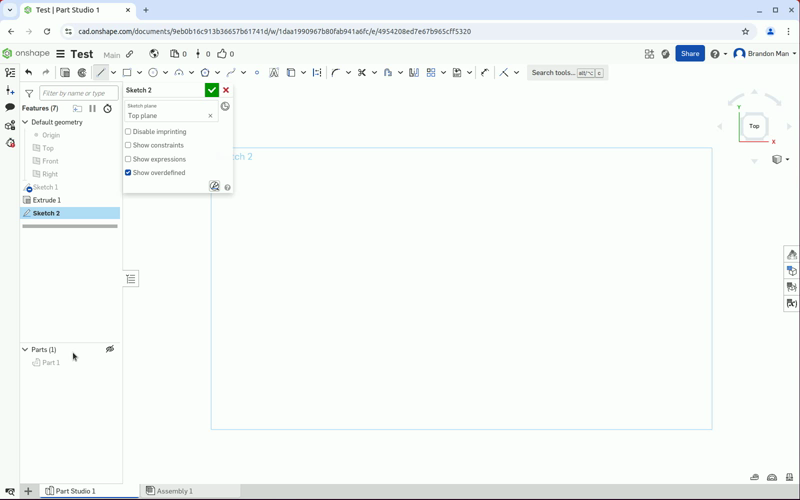
key_down(shift)
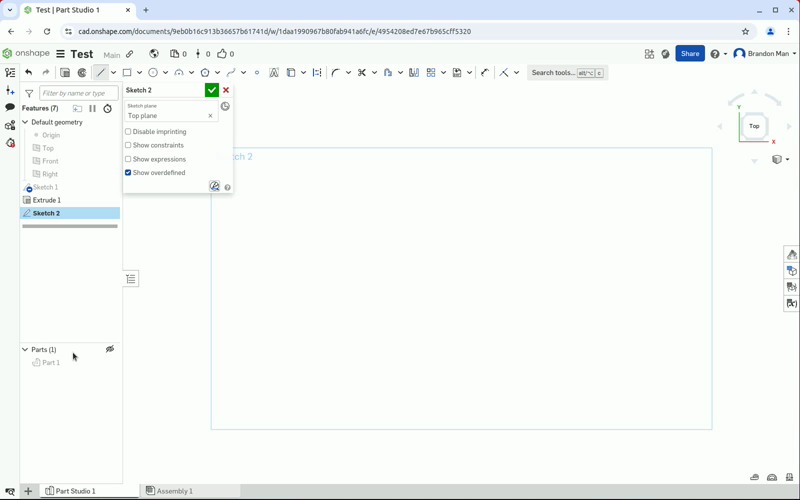
mouse_move(449, 348)
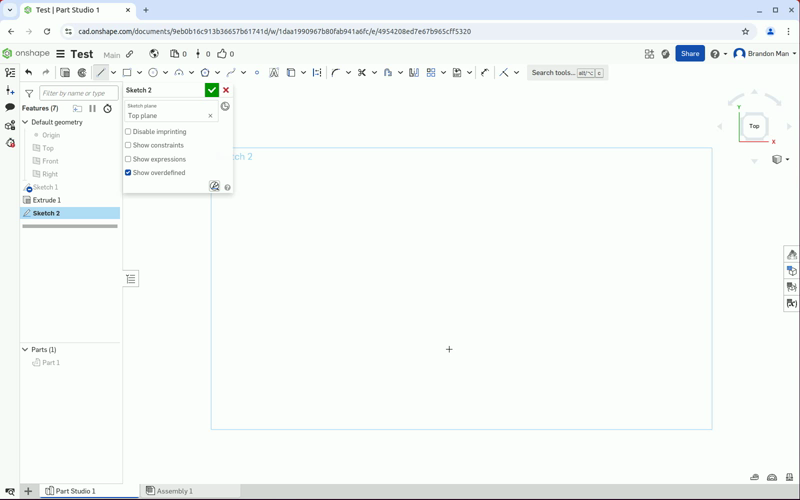
click(449, 348)
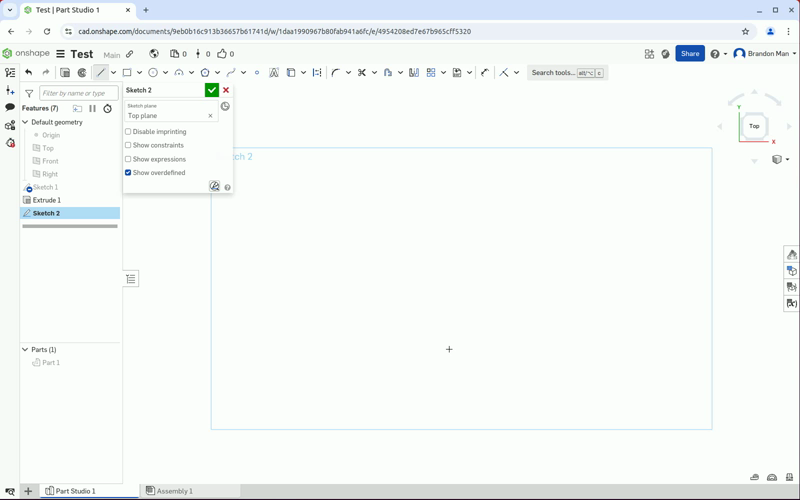
key_up(shift)
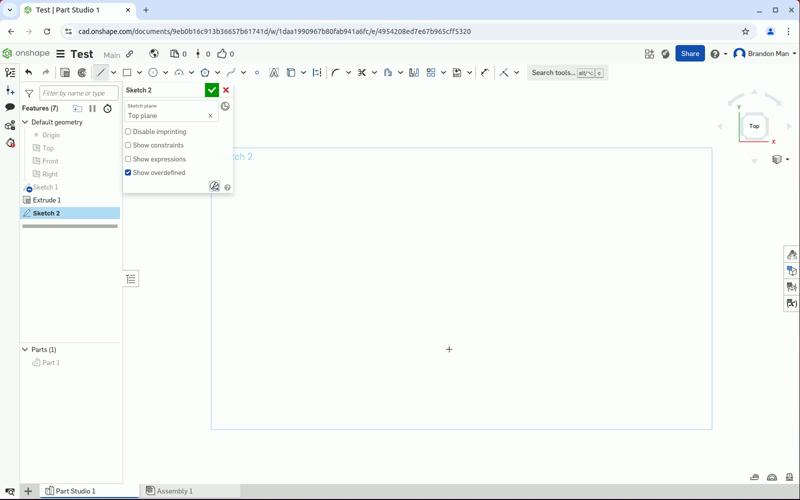
key_down(shift)
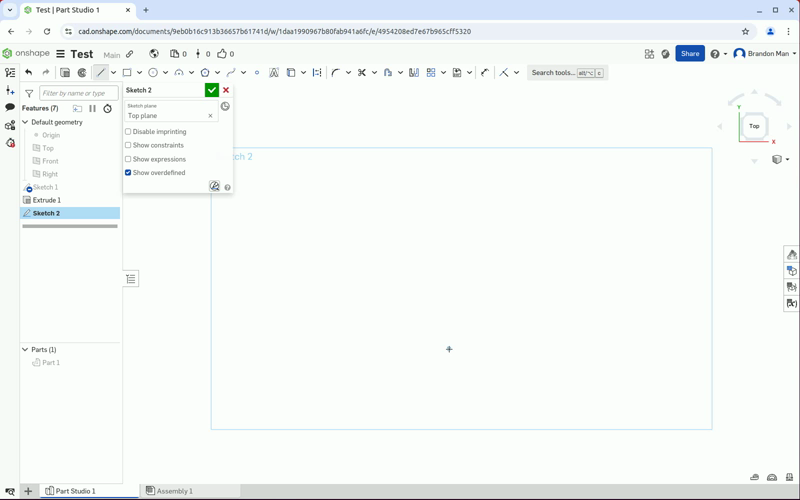
mouse_move(479, 348)
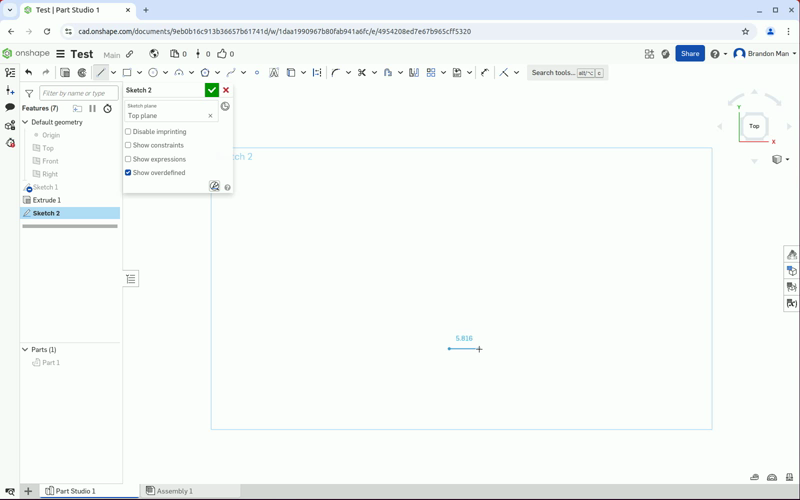
mouse_move(461, 383)
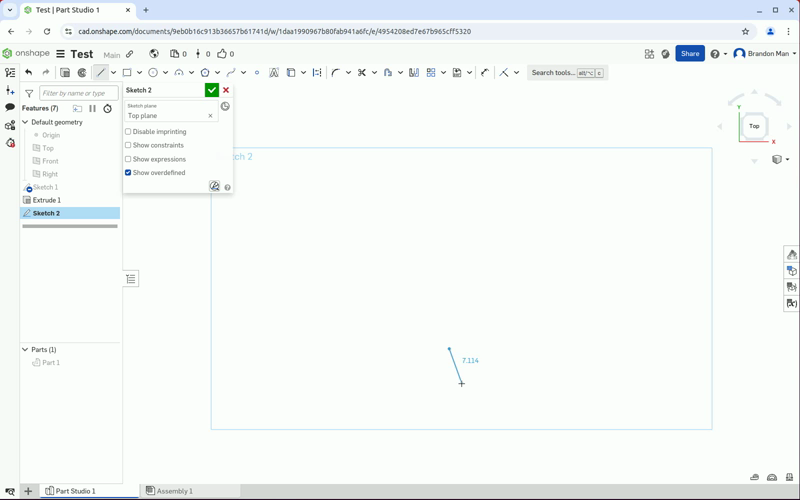
click(461, 383)
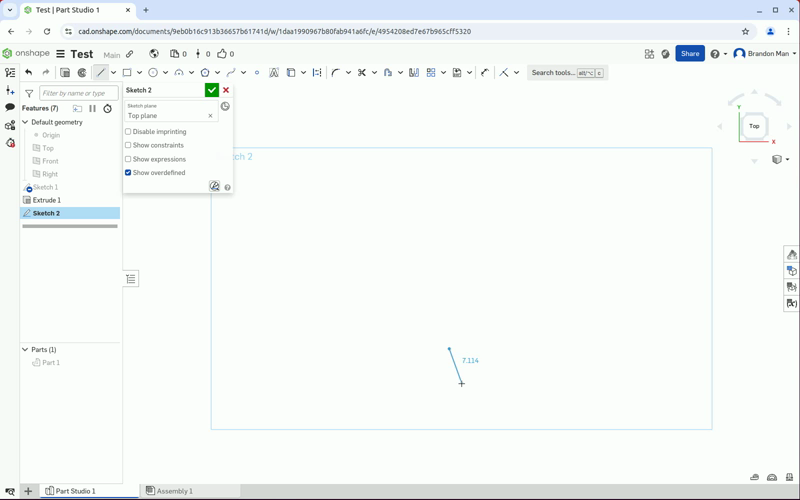
key_up(shift)
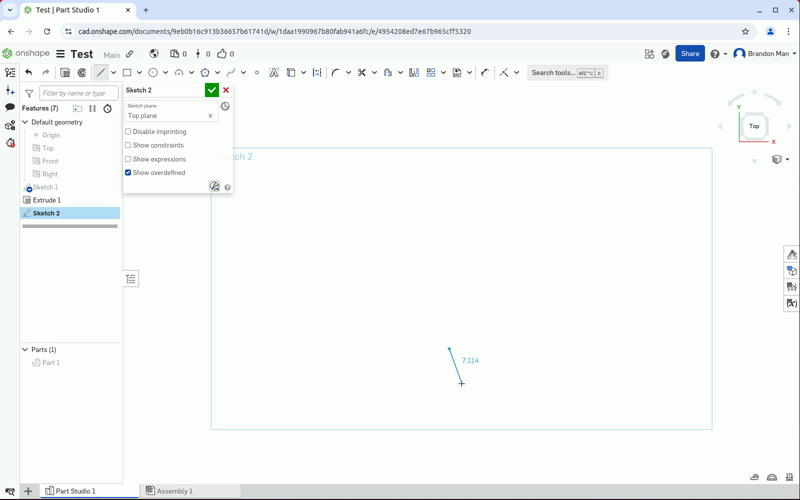
key_down(shift)
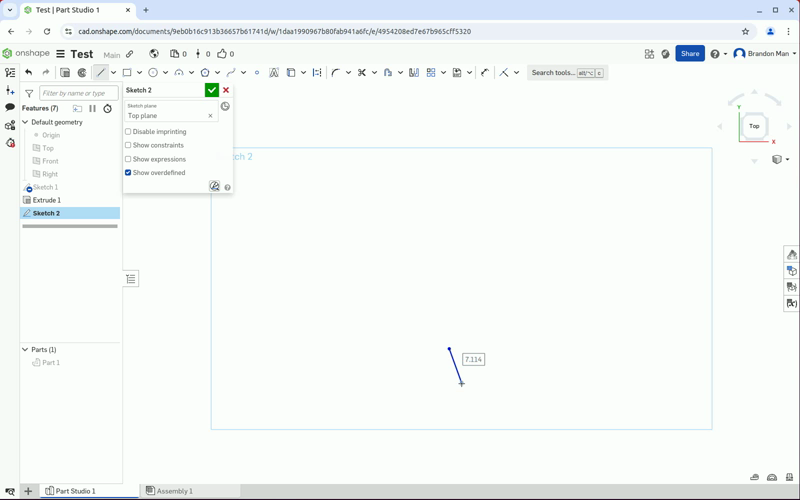
mouse_move(491, 383)
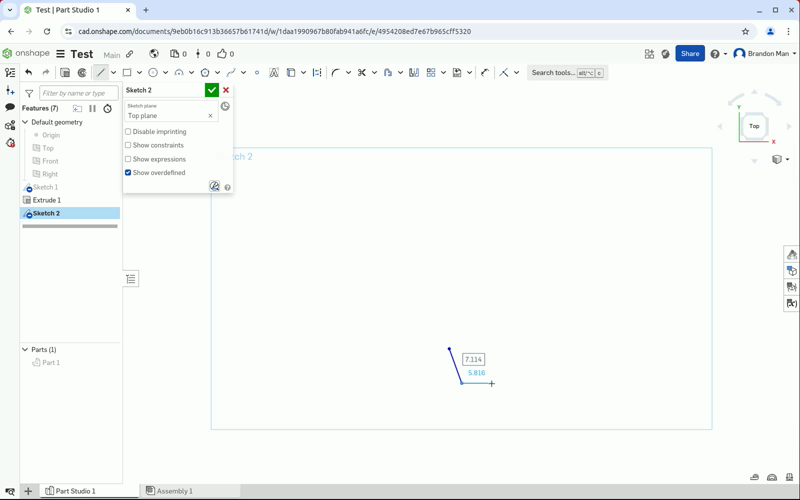
mouse_move(474, 348)
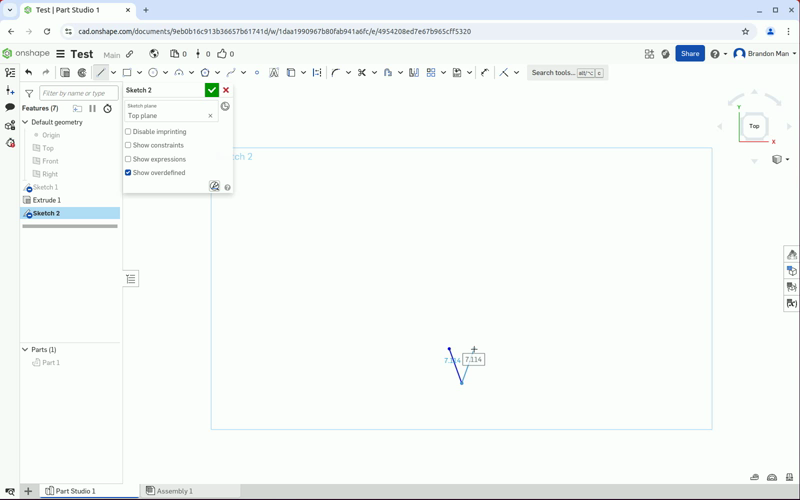
click(474, 348)
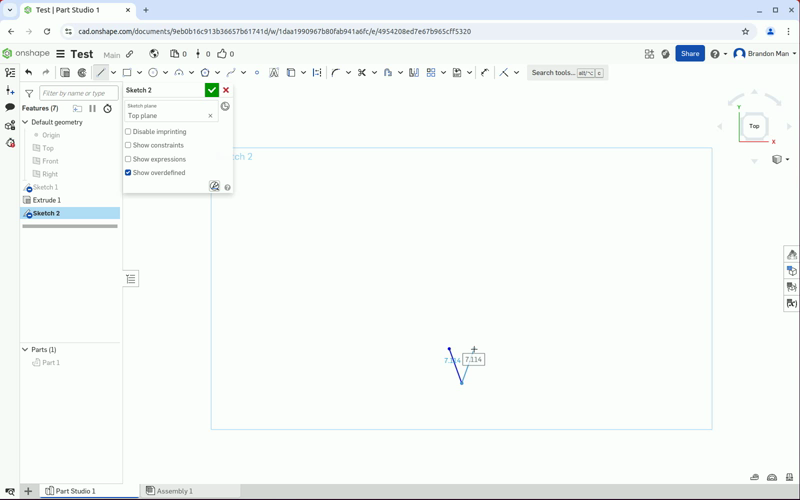
key_up(shift)
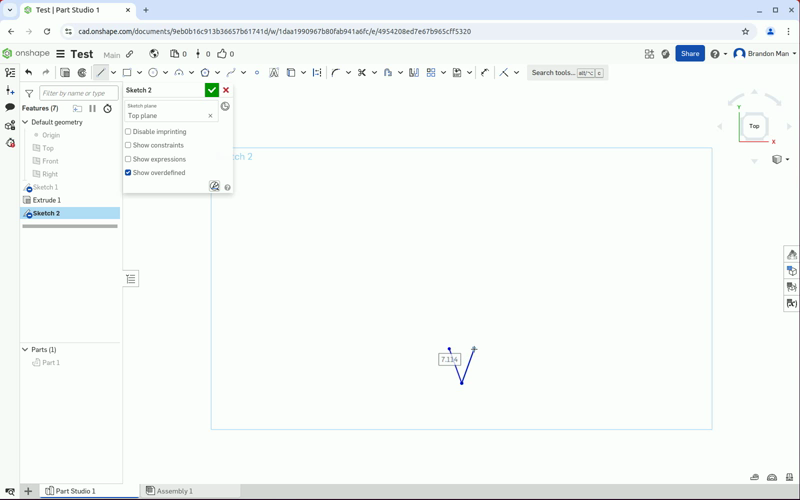
mouse_move(504, 348)
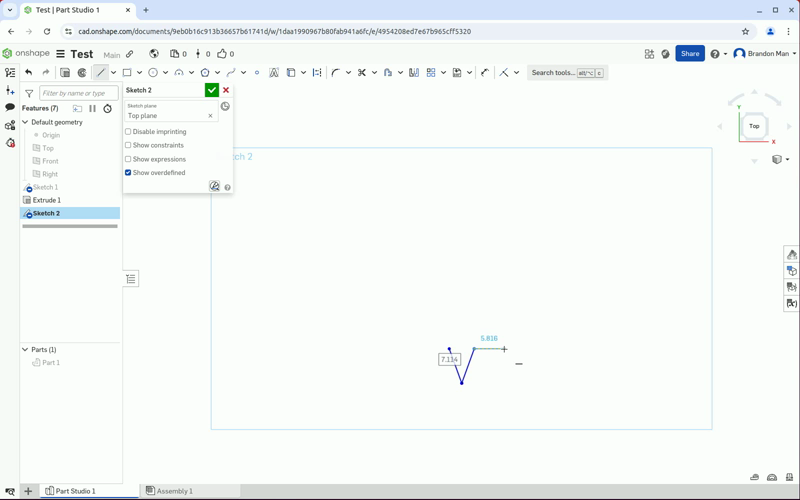
key_down(shift)
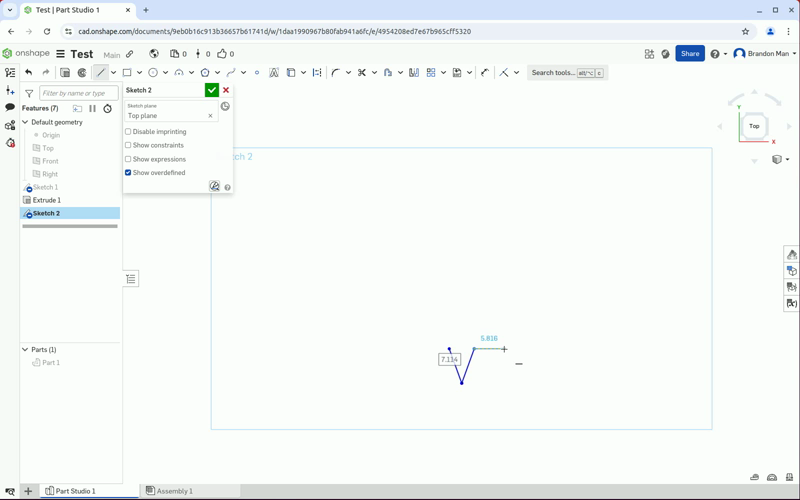
mouse_move(449, 348)
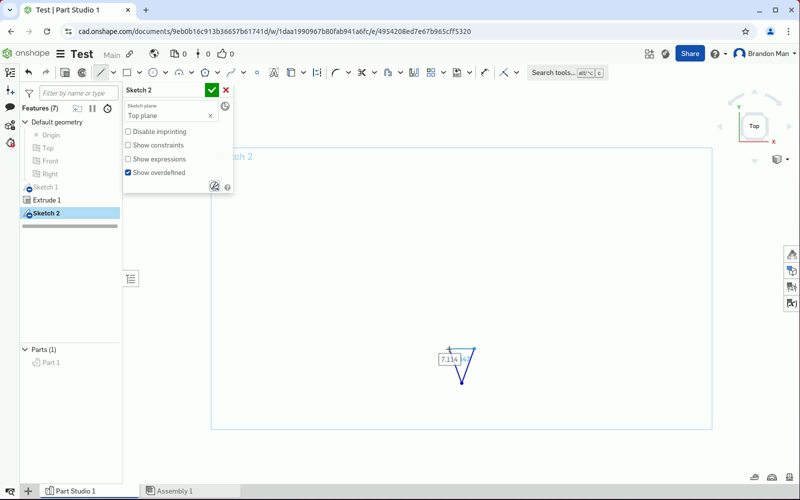
key_up(shift)
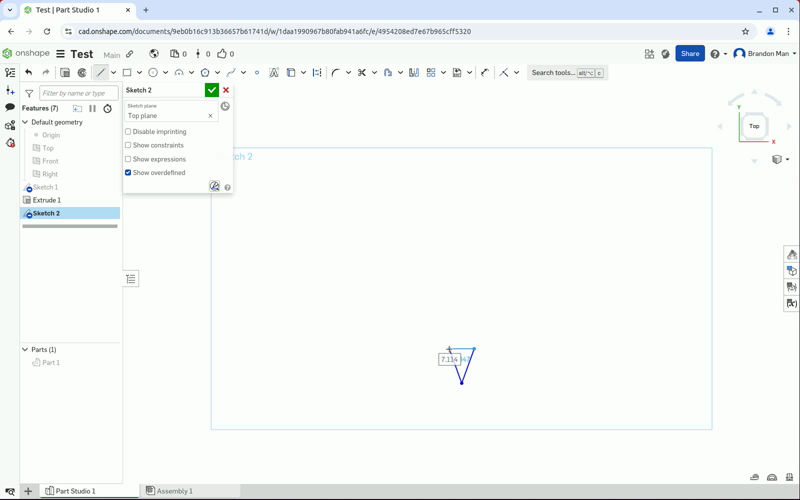
click(449, 348)
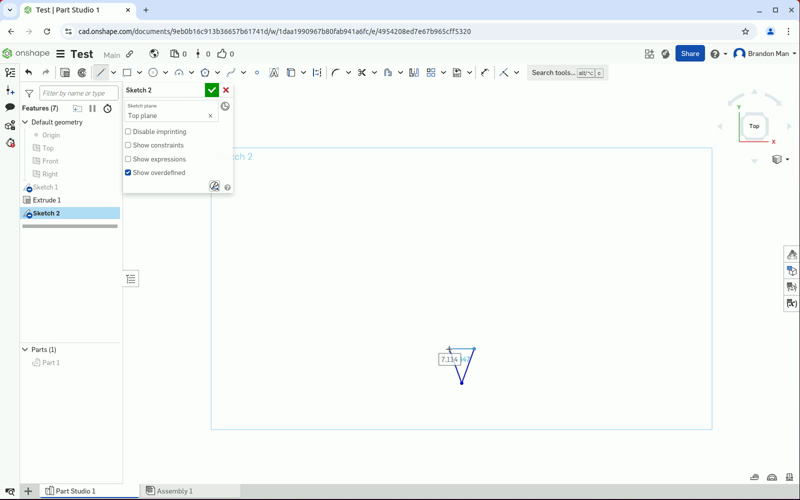
key(esc)
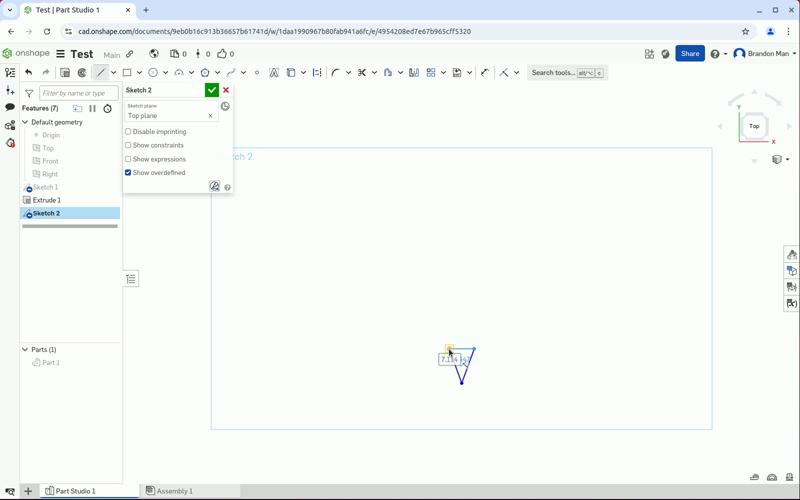
mouse_move(464, 363)
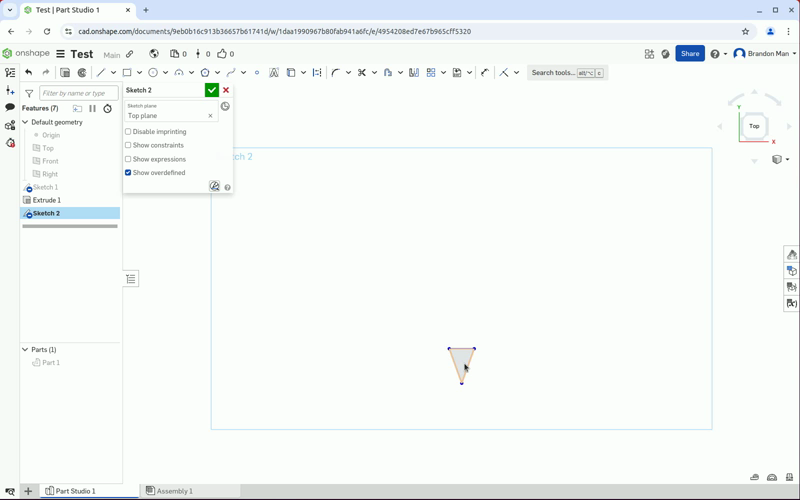
scroll(6)
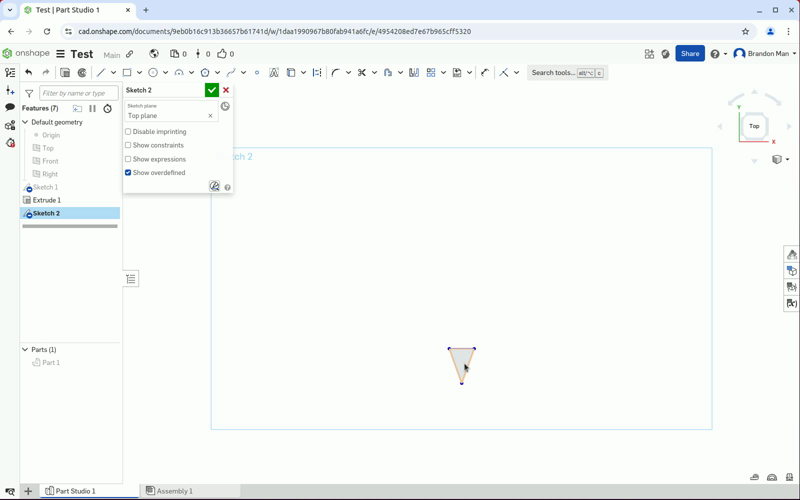
scroll(6)
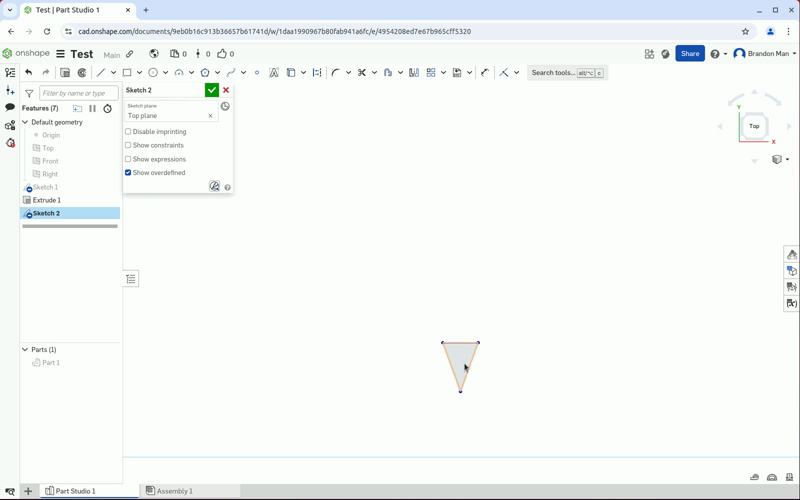
scroll(6)
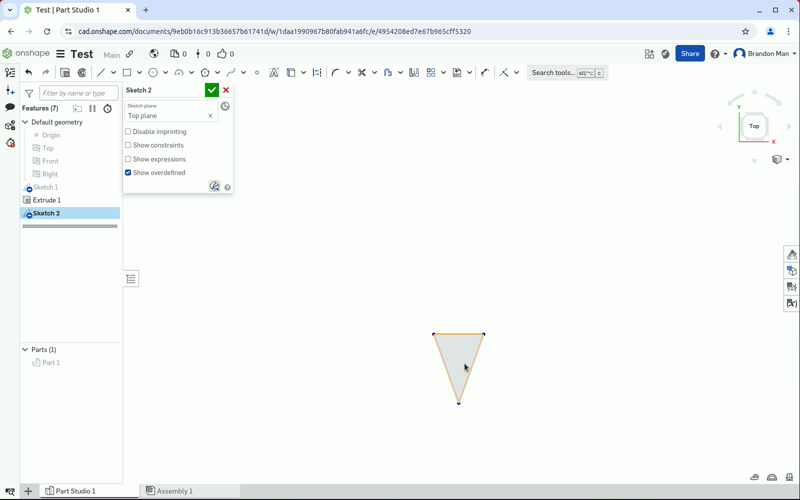
scroll(6)
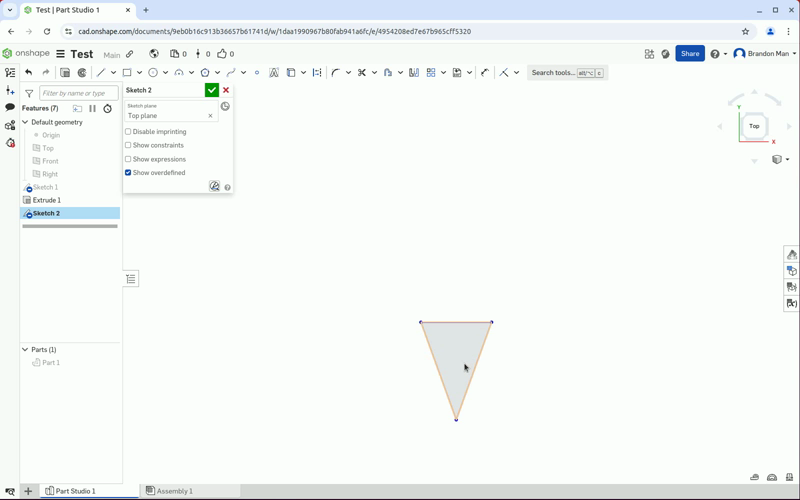
scroll(6)
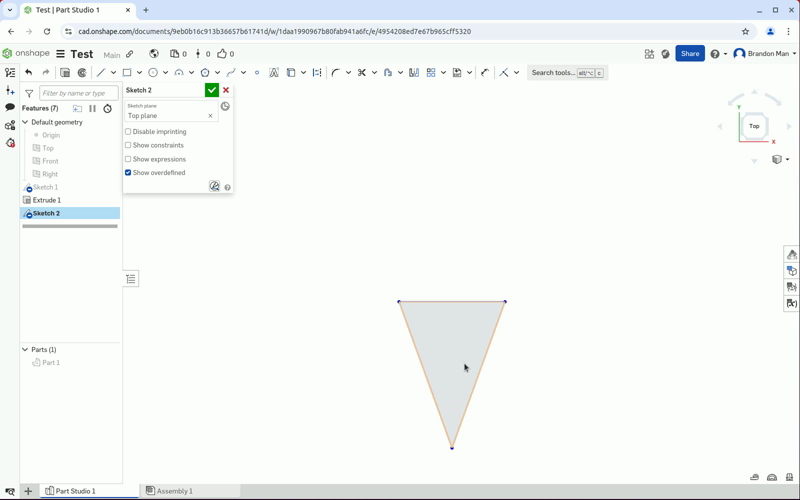
scroll(6)
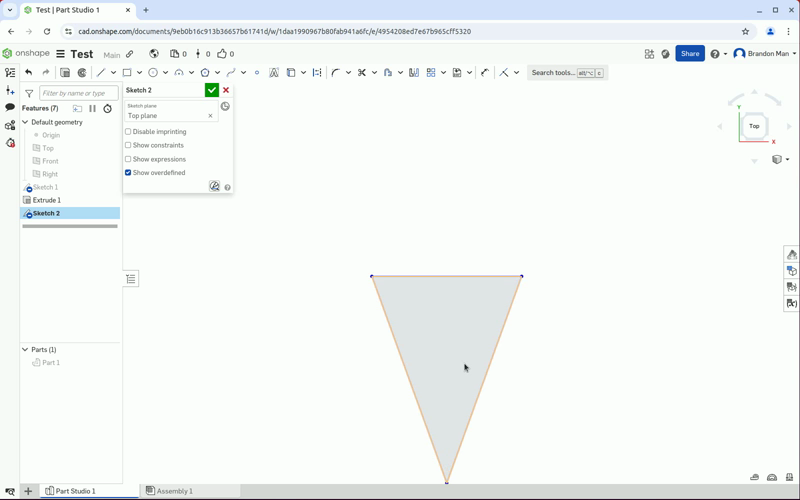
scroll(6)
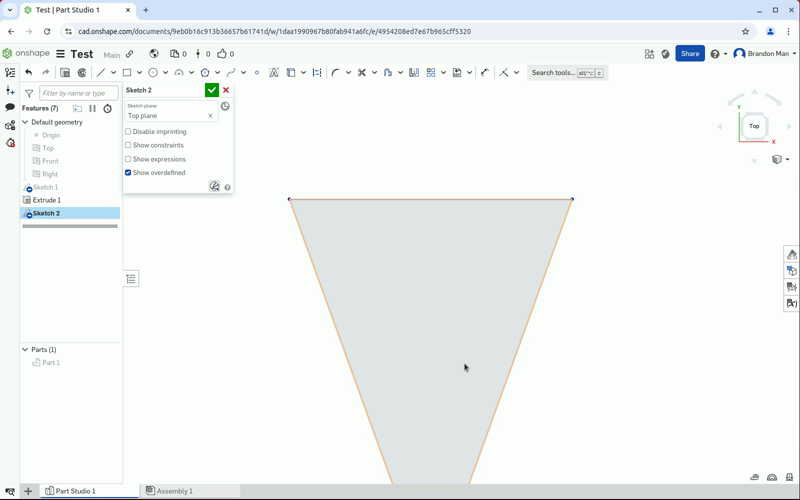
click(464, 363)
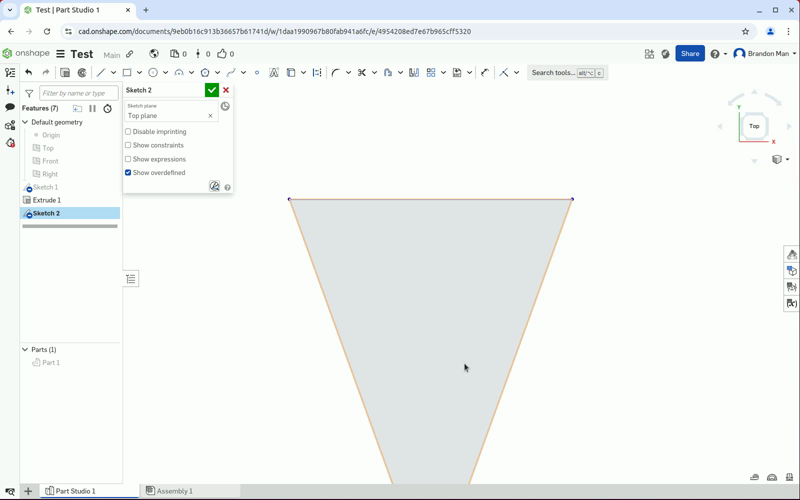
scroll(-6)
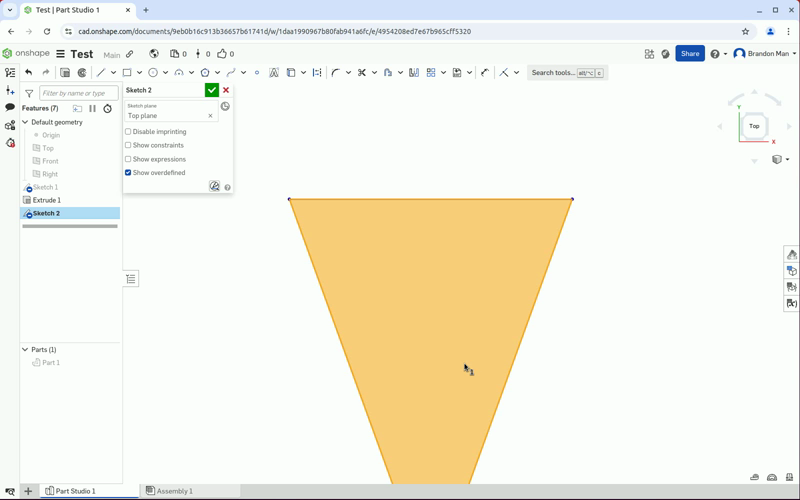
scroll(-6)
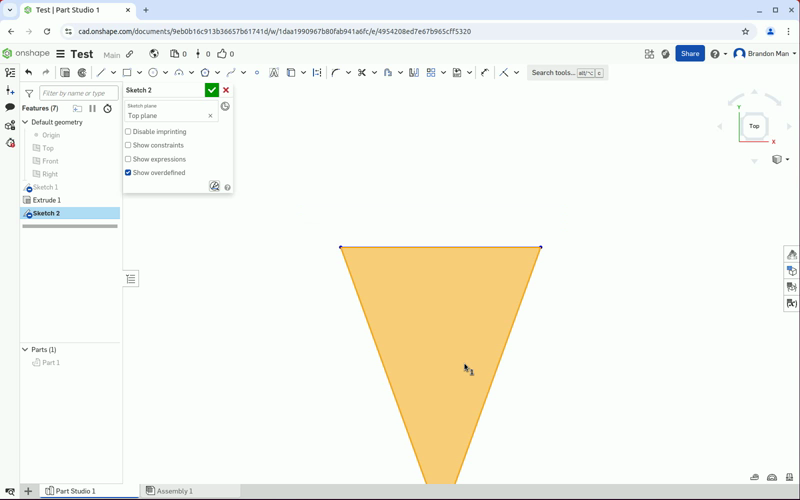
scroll(-6)
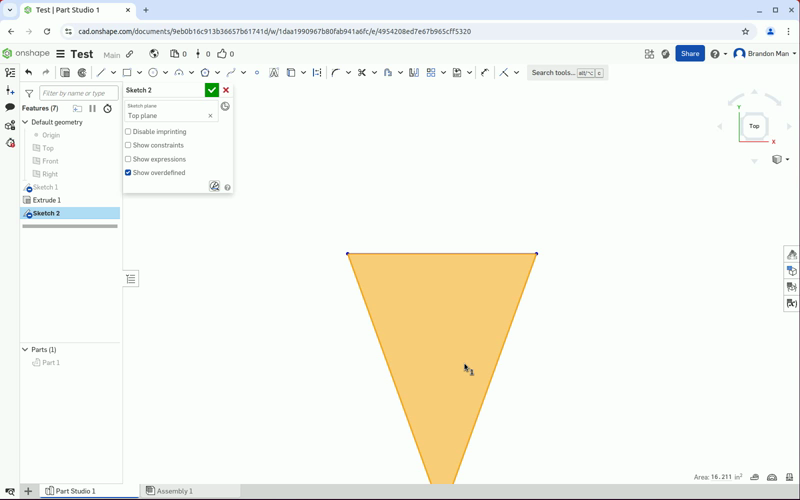
scroll(-6)
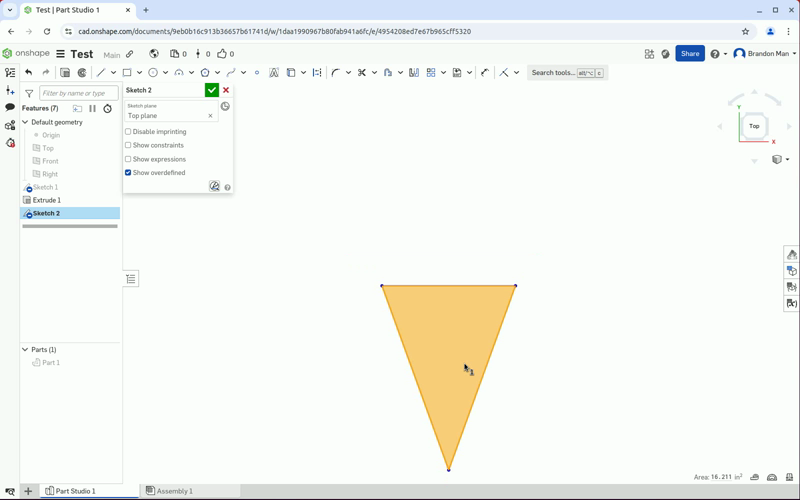
scroll(-6)
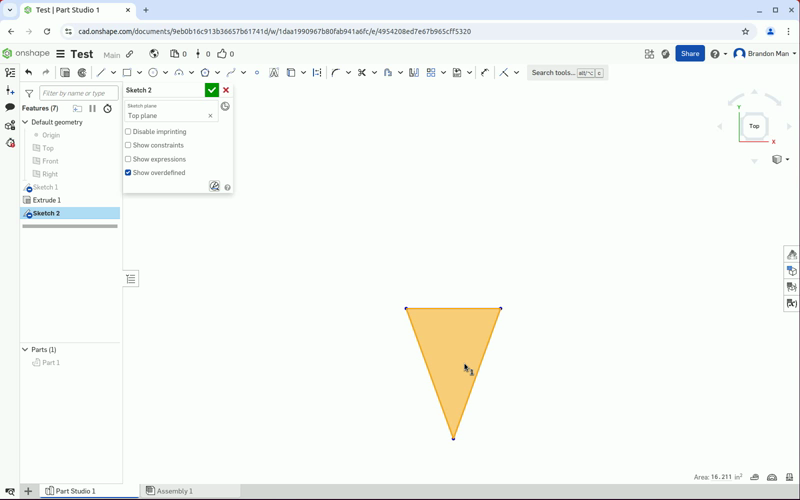
scroll(-6)
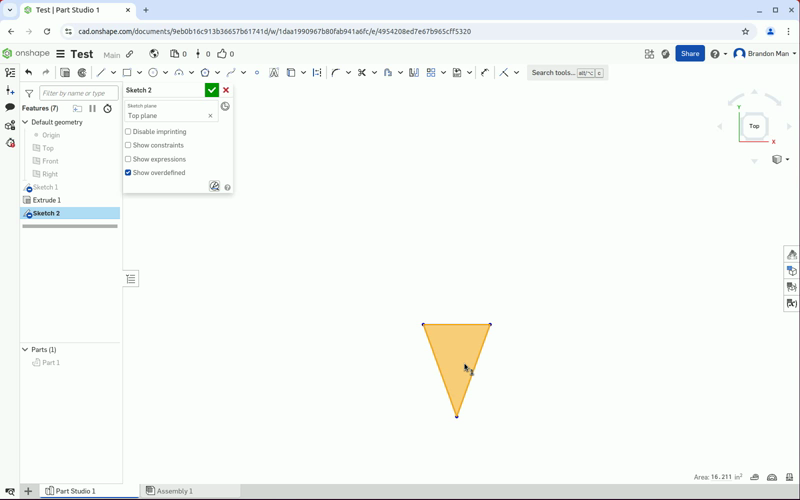
scroll(-6)
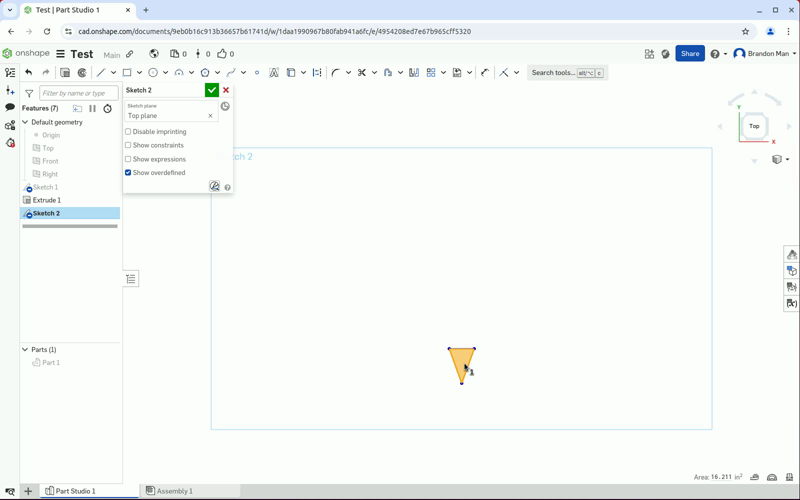
mouse_move(73, 352)
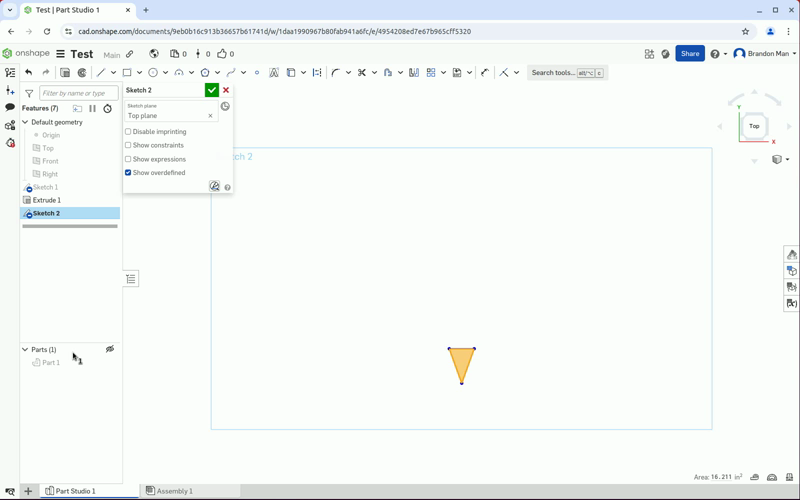
key(shift+y)
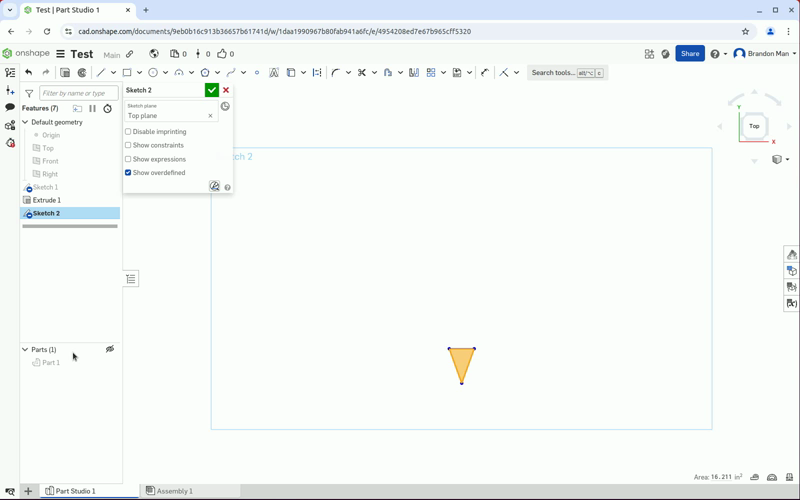
key(shift+e)
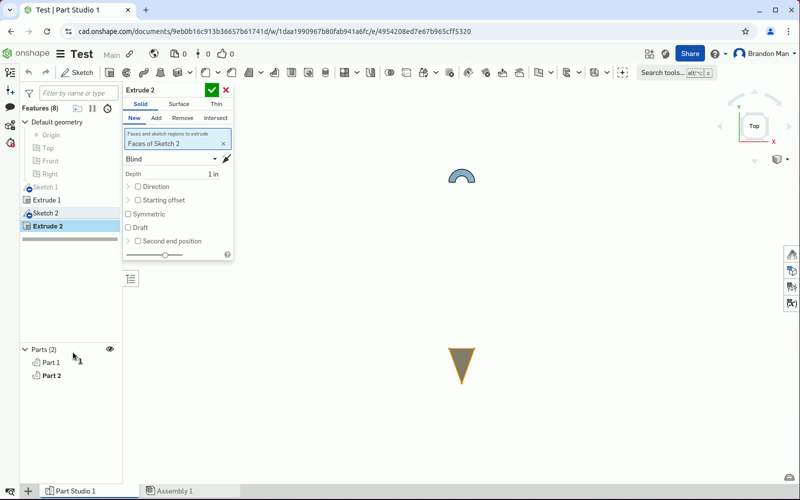
mouse_move(143, 106)
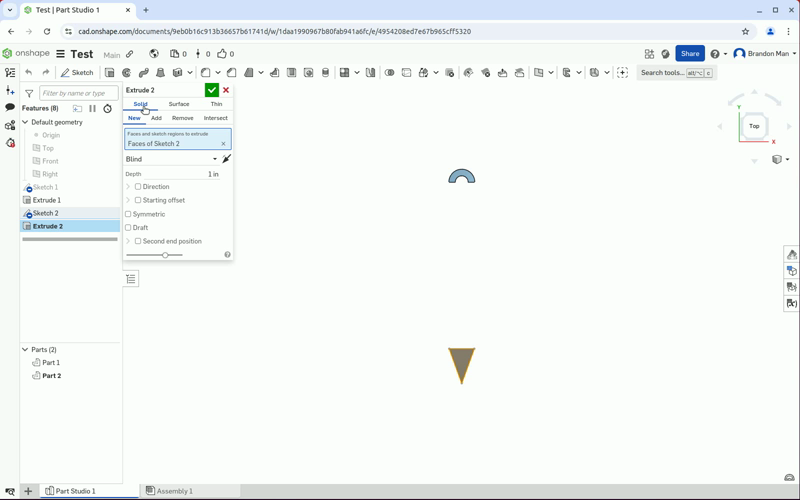
click(143, 106)
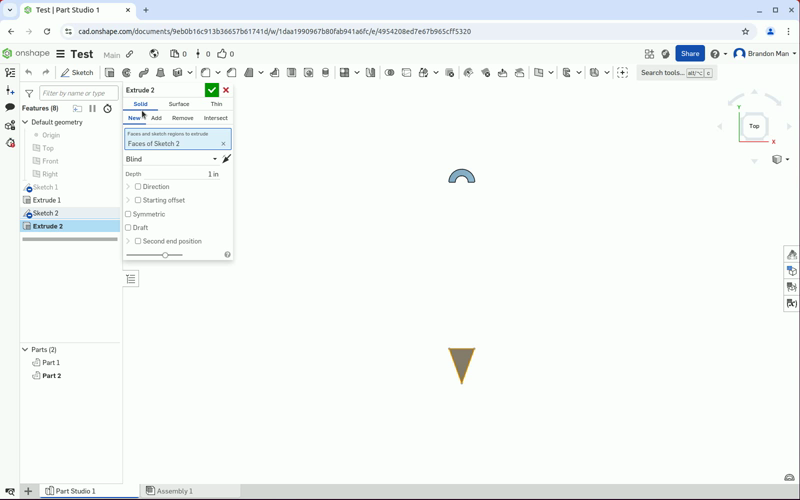
mouse_move(137, 120)
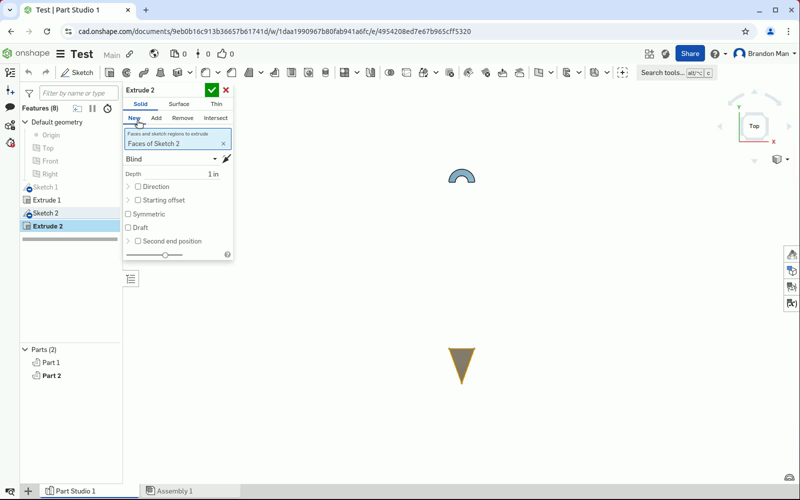
click(137, 120)
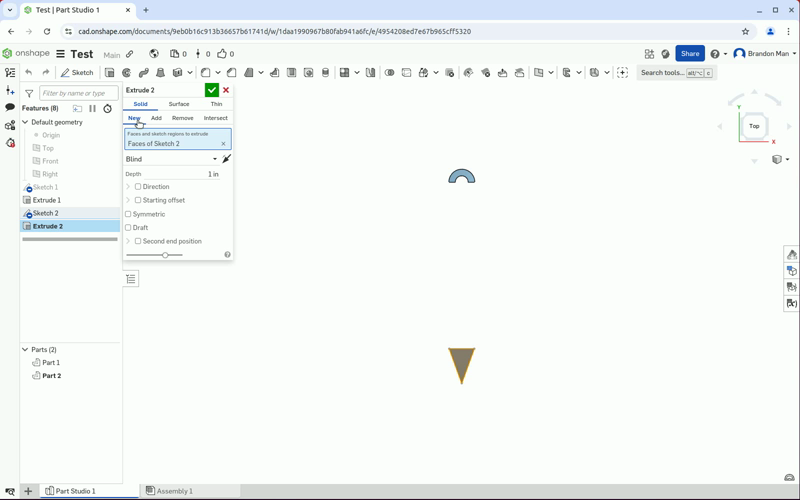
key(tab, 4)
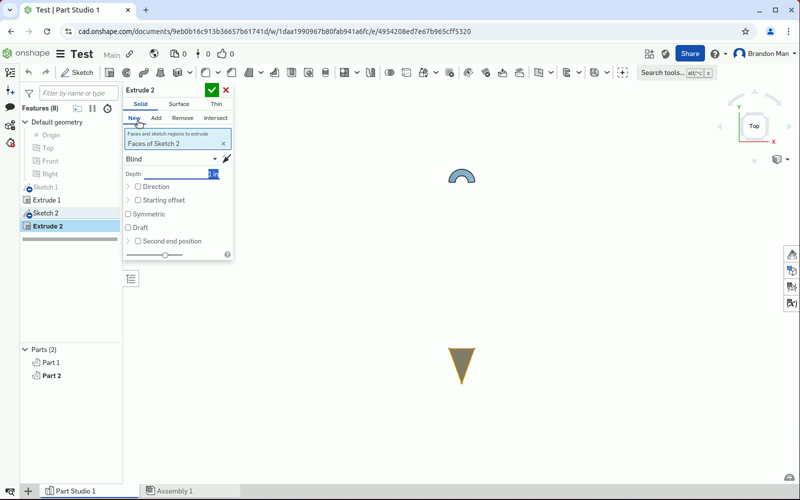
text(1.444)
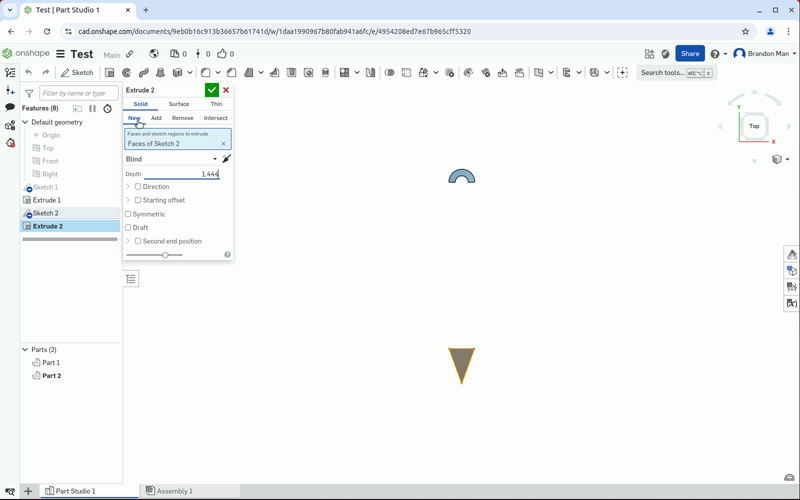
key(enter)
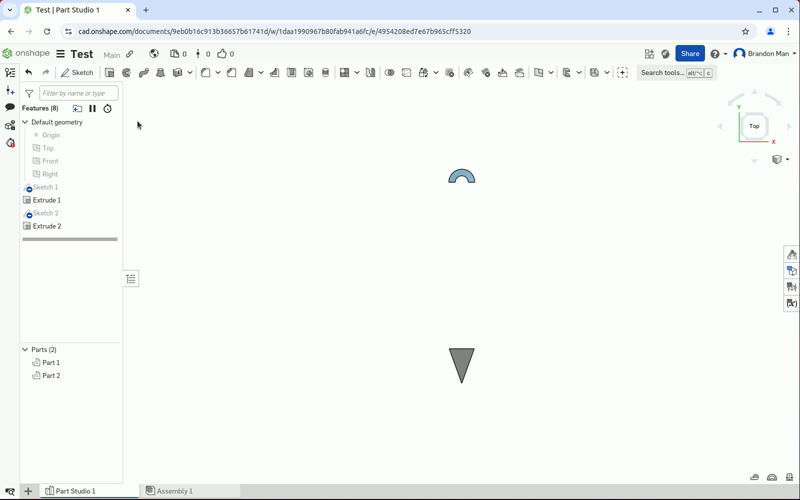
key(shift+h)
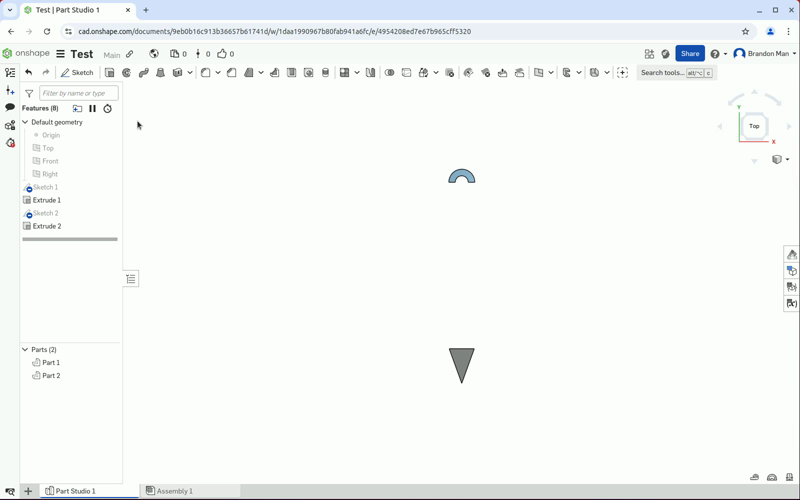
key(shift+h)
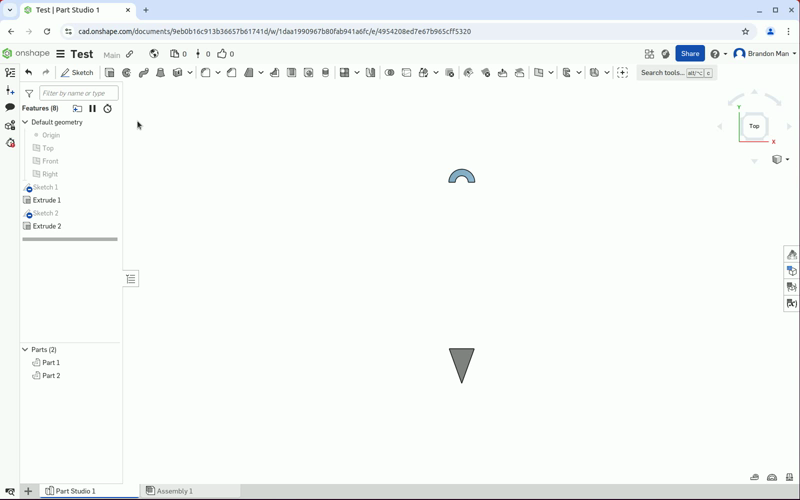
mouse_move(73, 189)
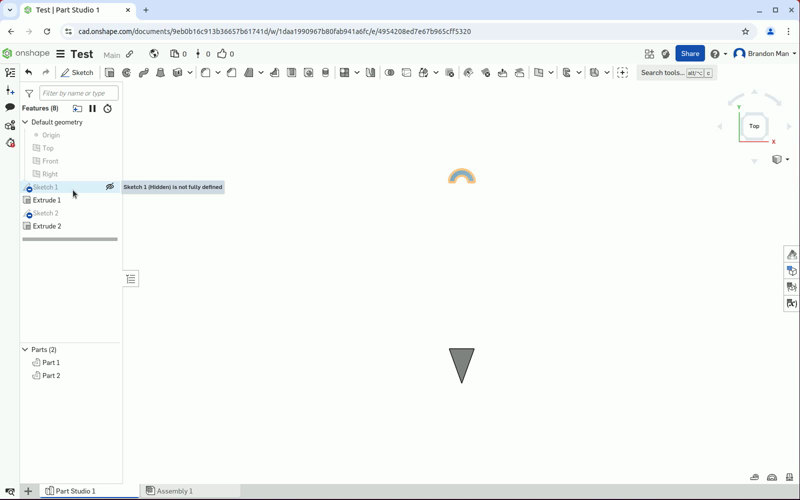
click(73, 189)
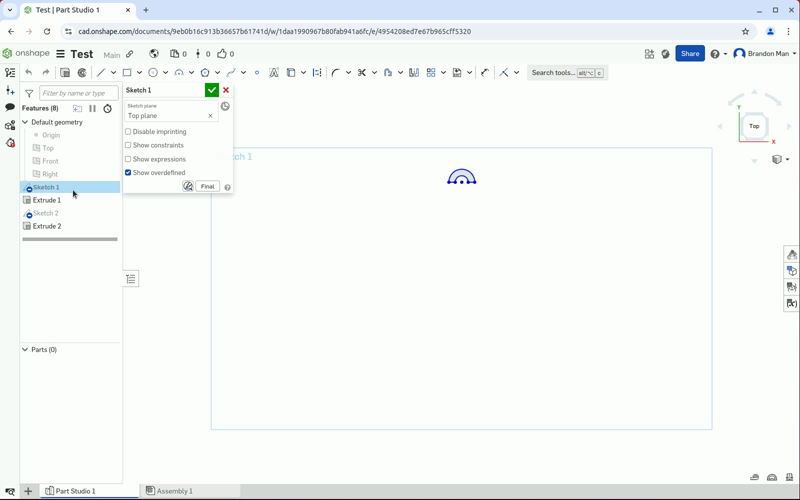
mouse_move(229, 92)
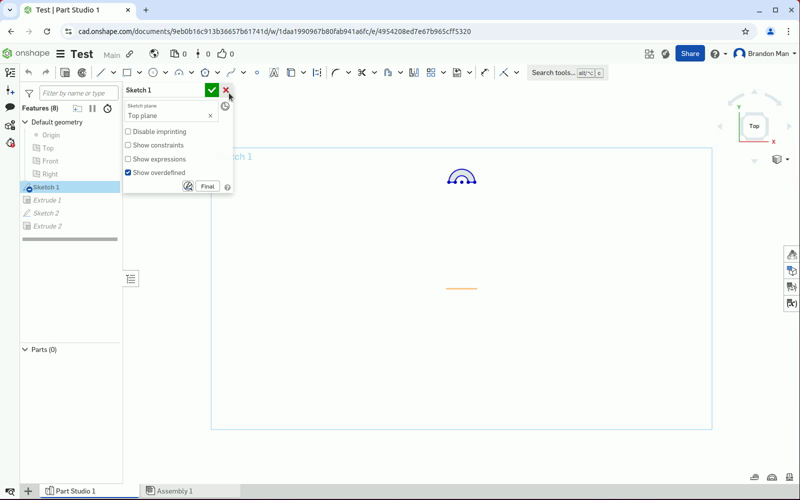
click(229, 92)
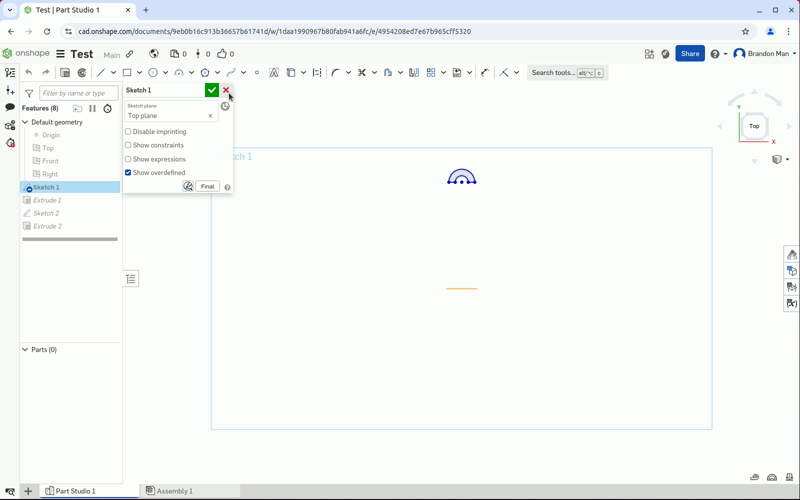
key(shift+s)
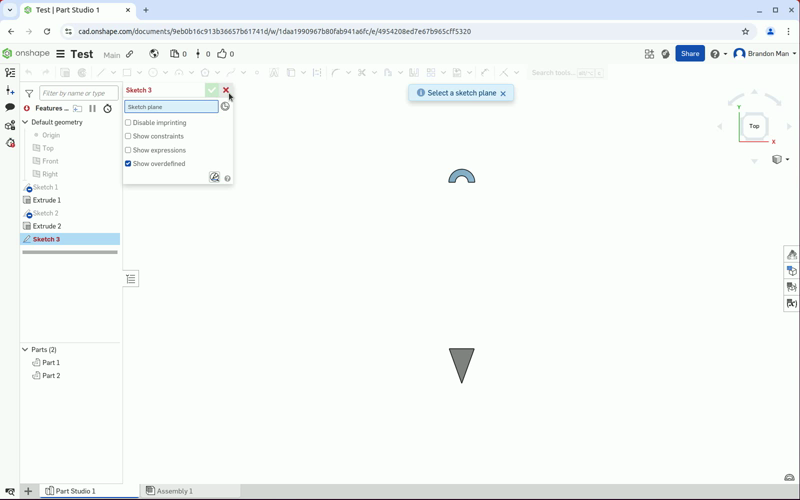
mouse_move(73, 150)
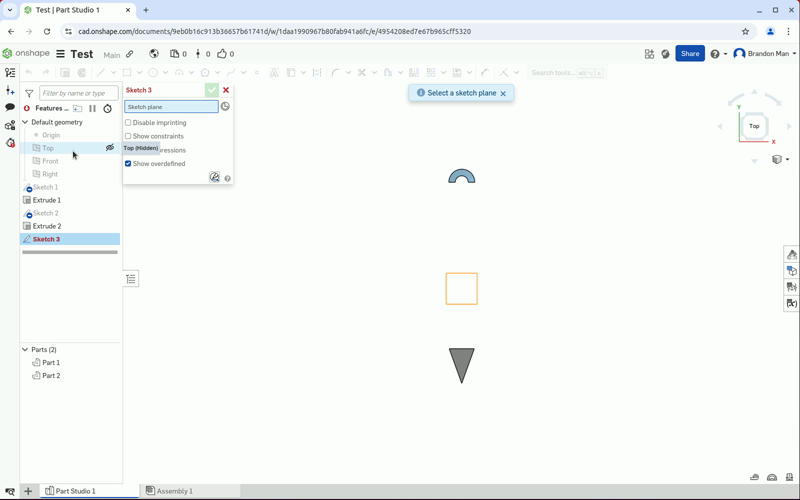
click(73, 150)
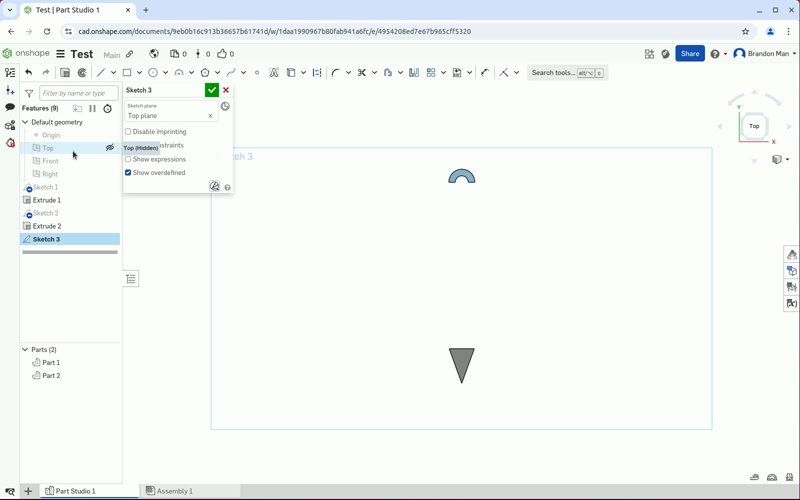
mouse_move(73, 352)
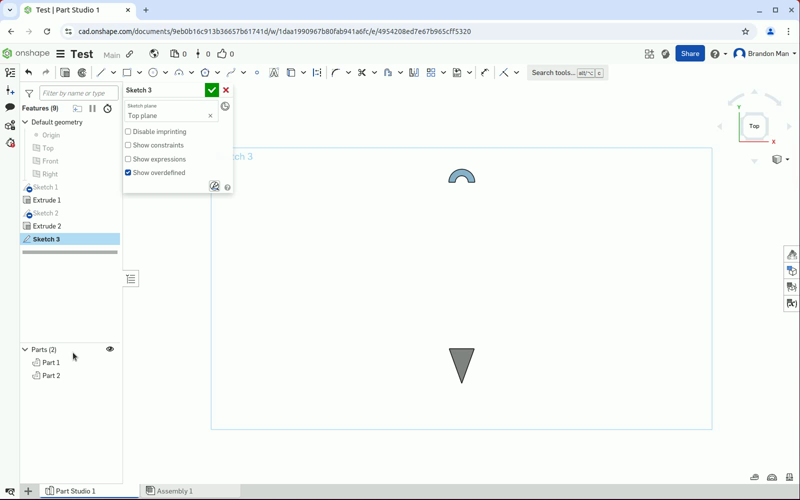
key(y)
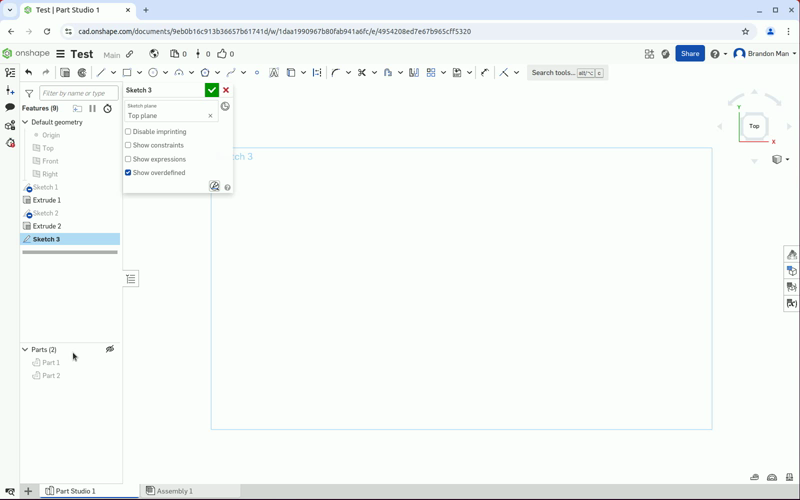
key(l)
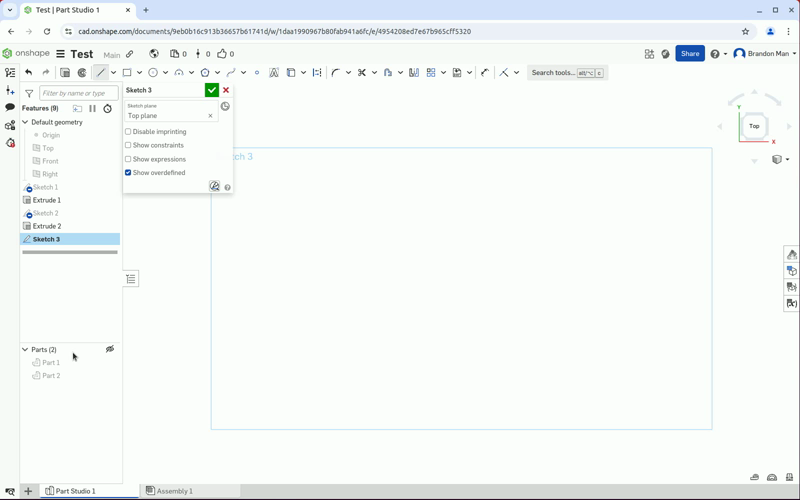
key_down(shift)
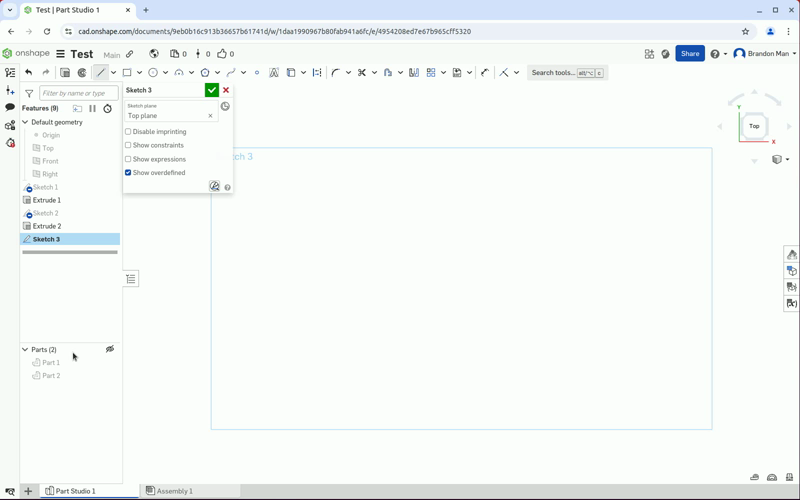
mouse_move(449, 348)
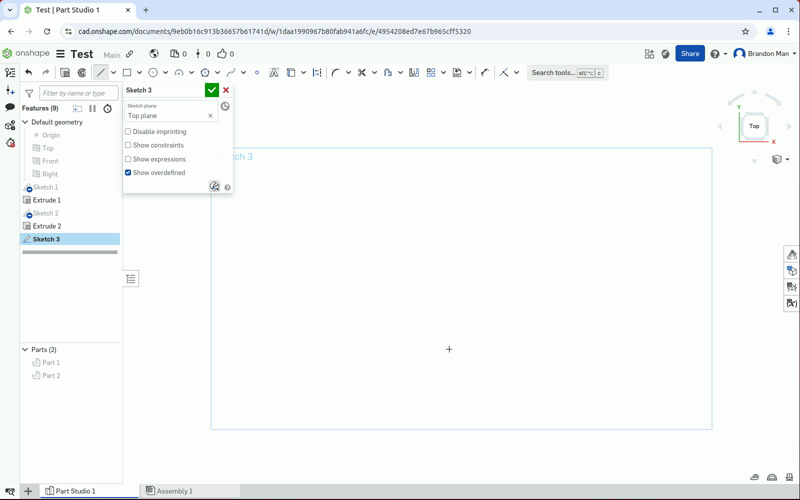
click(449, 348)
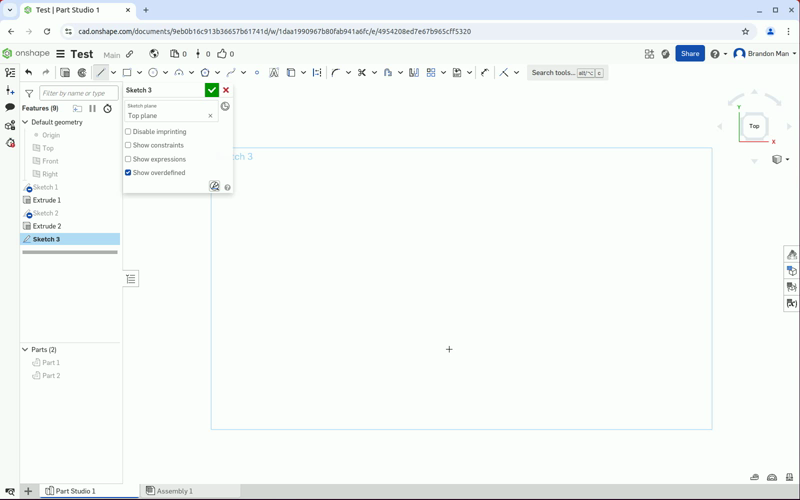
key_up(shift)
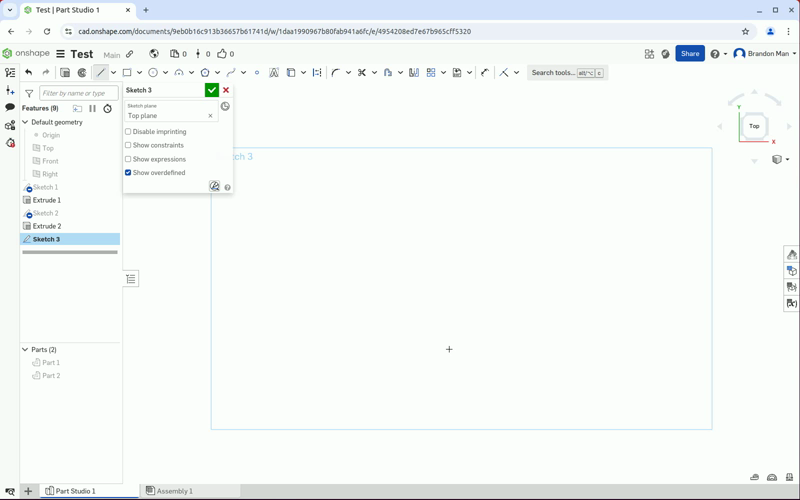
key_down(shift)
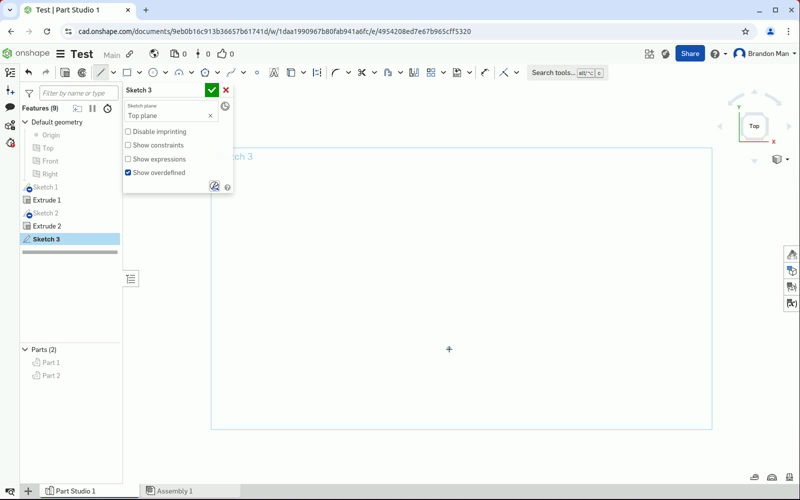
mouse_move(479, 348)
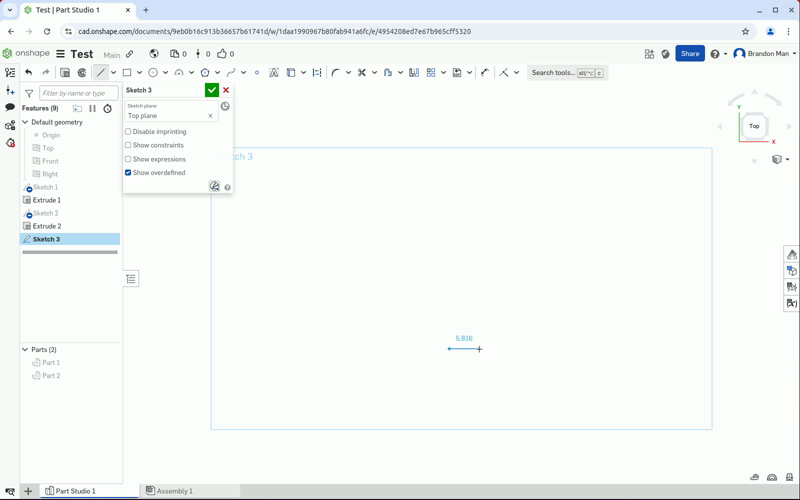
mouse_move(473, 348)
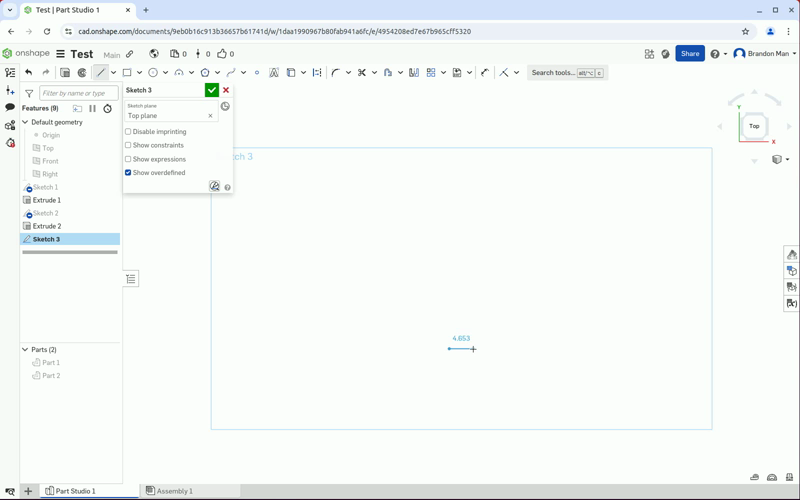
click(473, 348)
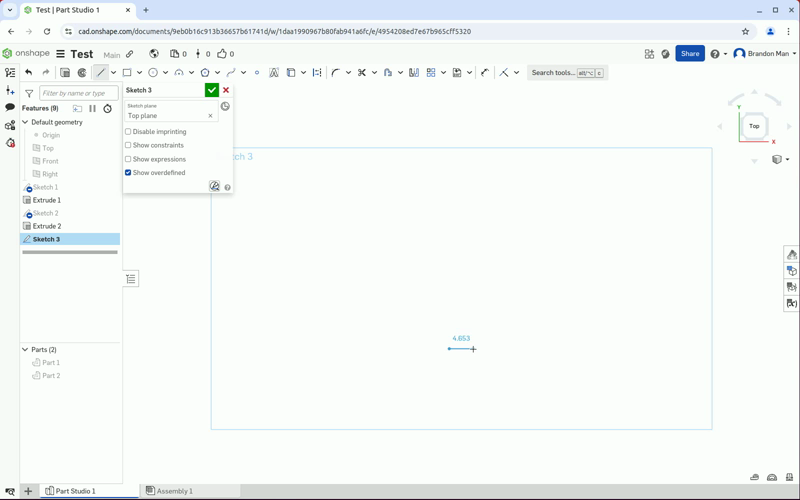
key_up(shift)
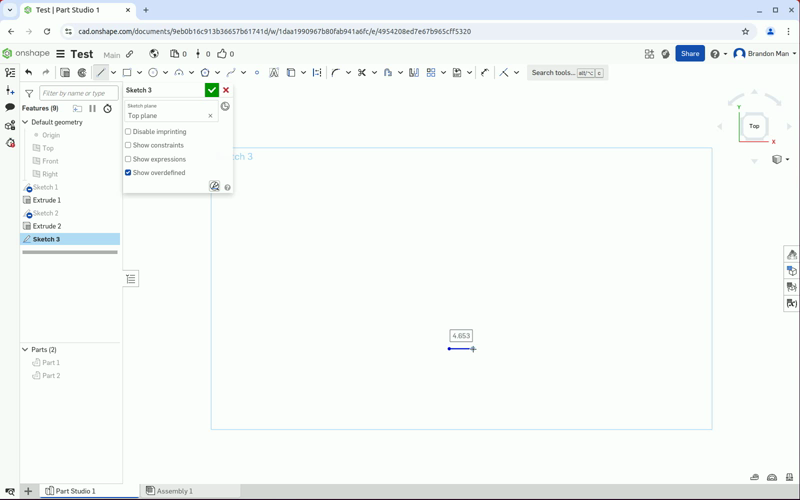
key_down(shift)
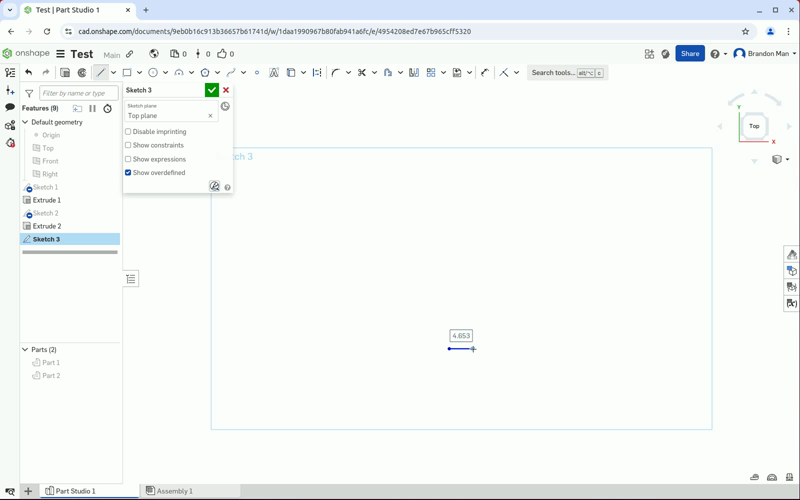
mouse_move(473, 182)
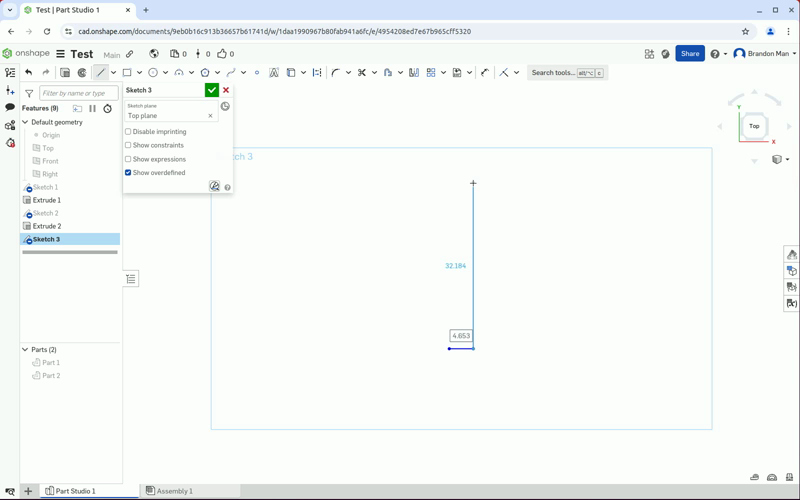
click(473, 182)
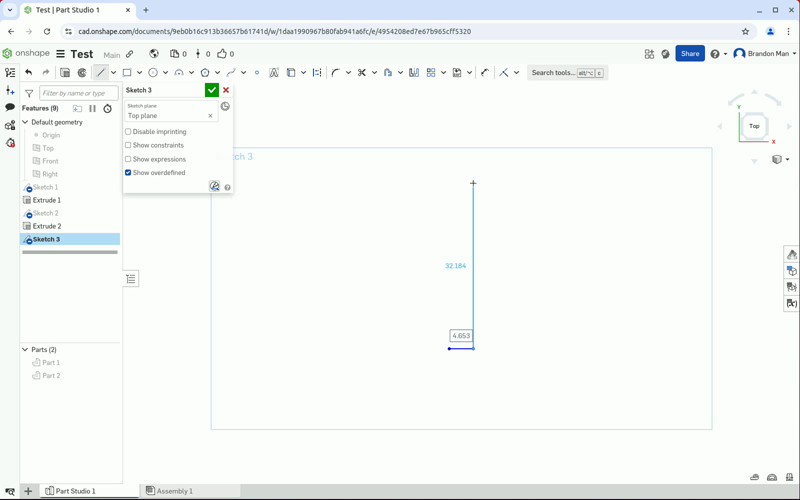
key_up(shift)
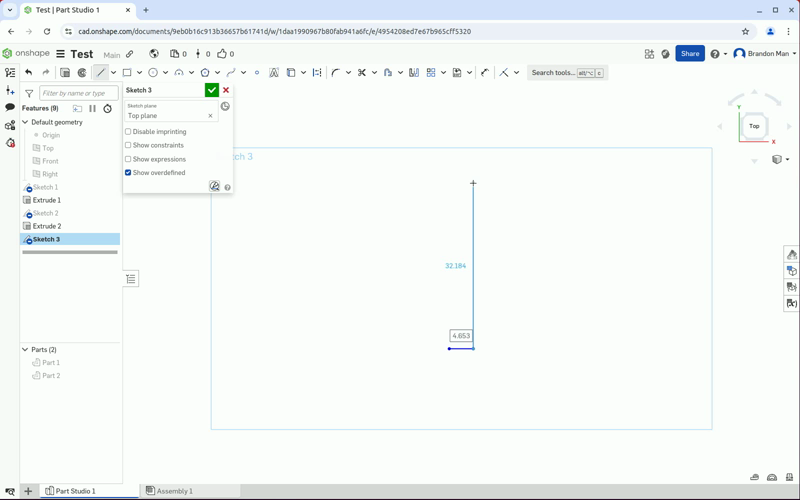
key_down(shift)
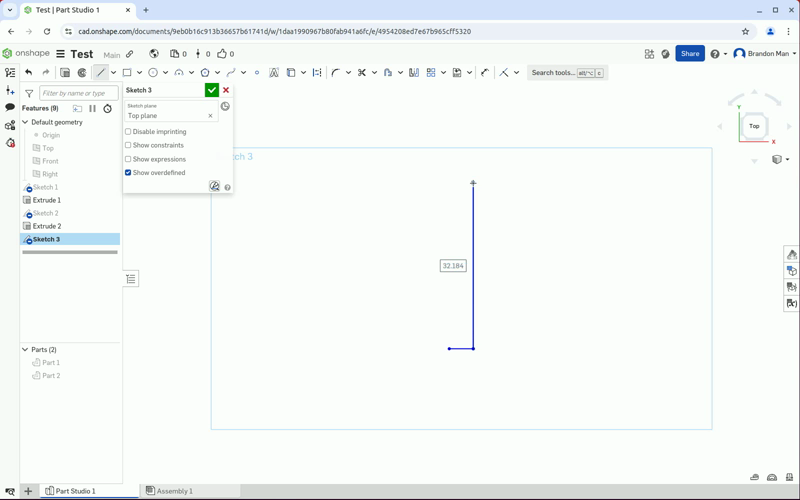
mouse_move(503, 182)
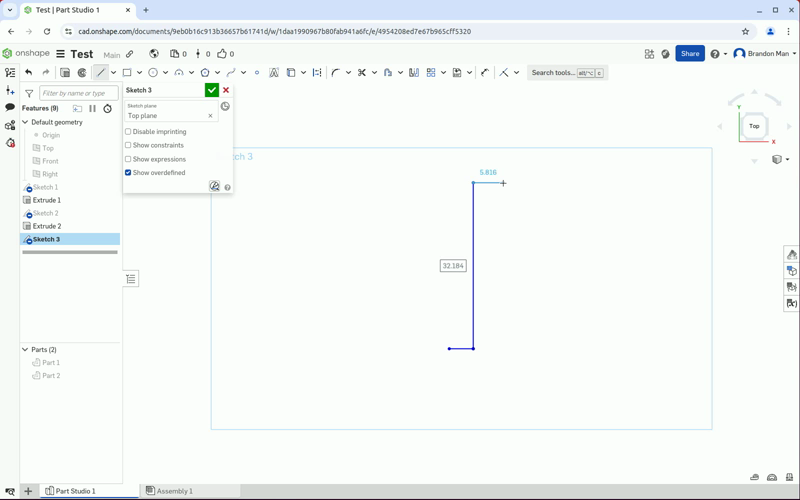
mouse_move(466, 182)
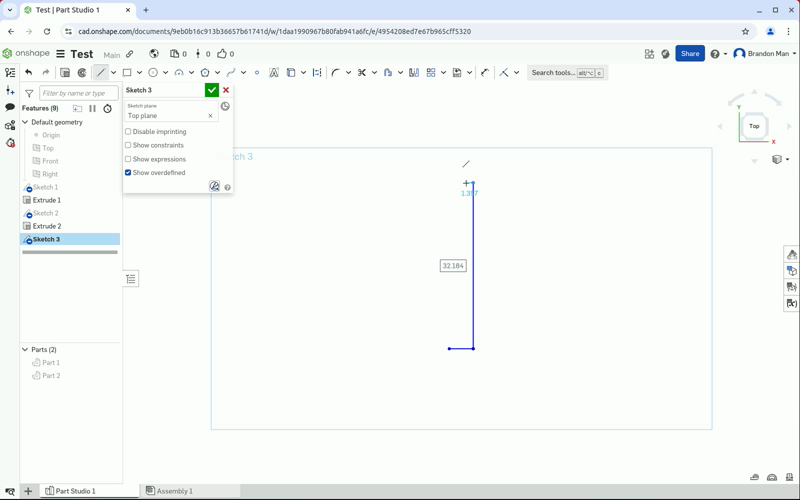
scroll(6)
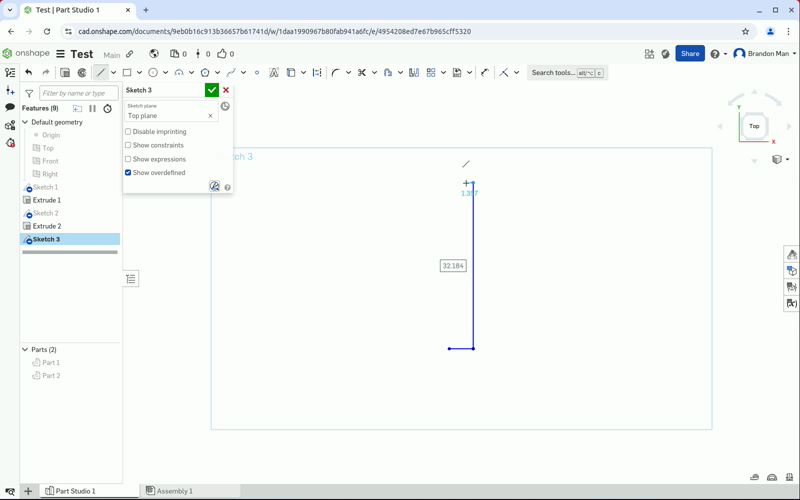
scroll(6)
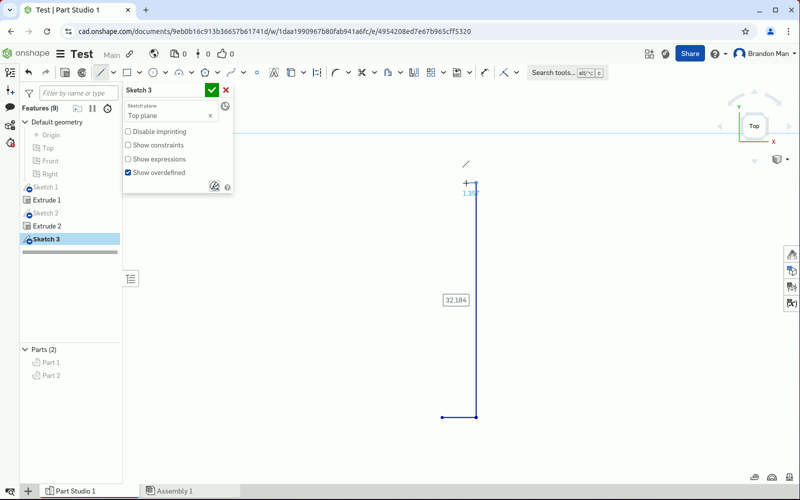
scroll(6)
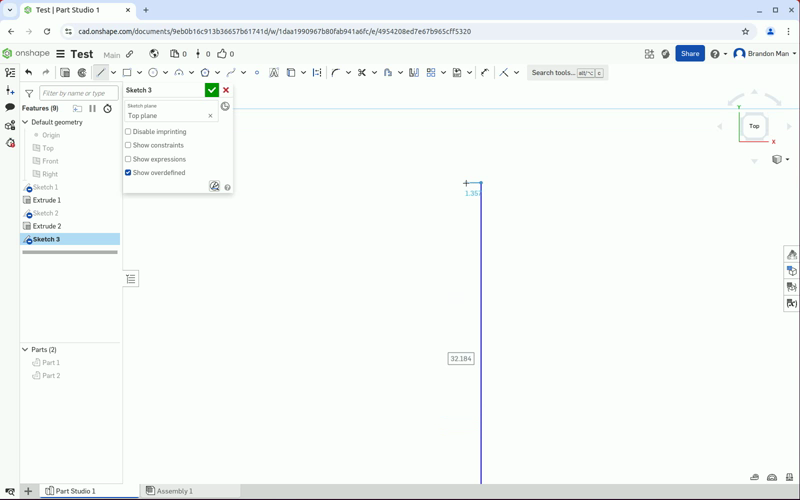
scroll(6)
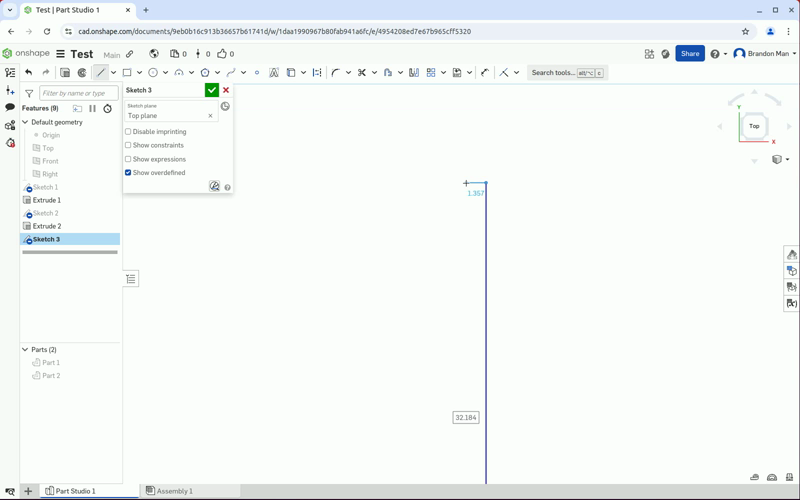
scroll(6)
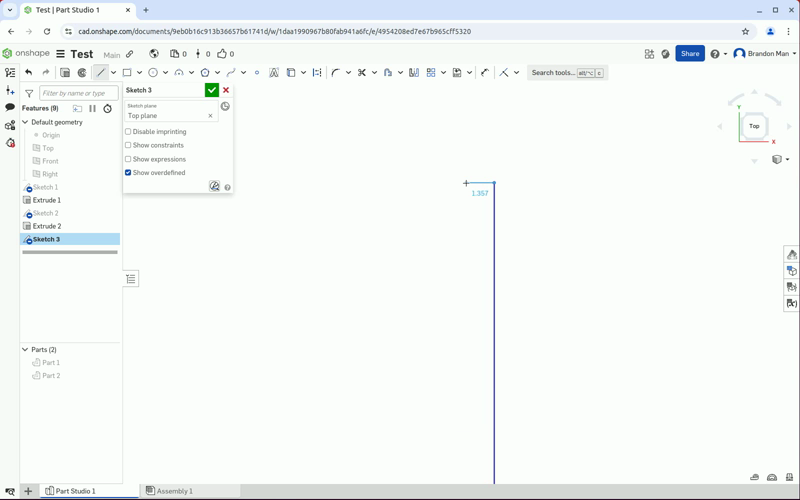
scroll(6)
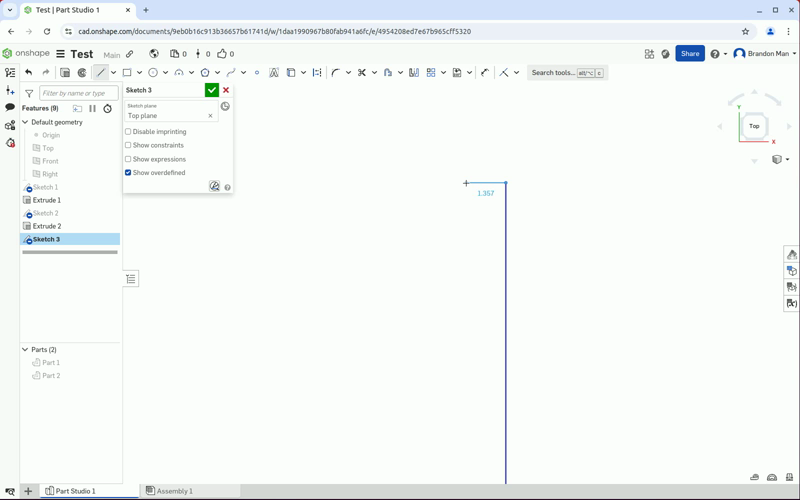
scroll(6)
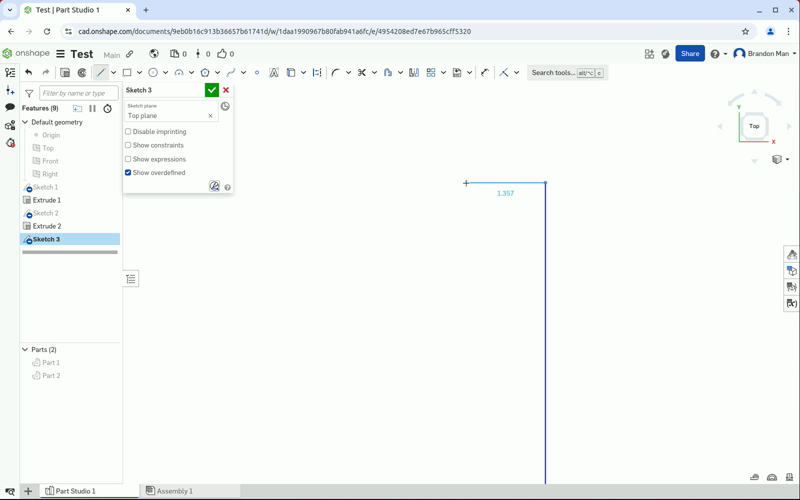
click(466, 182)
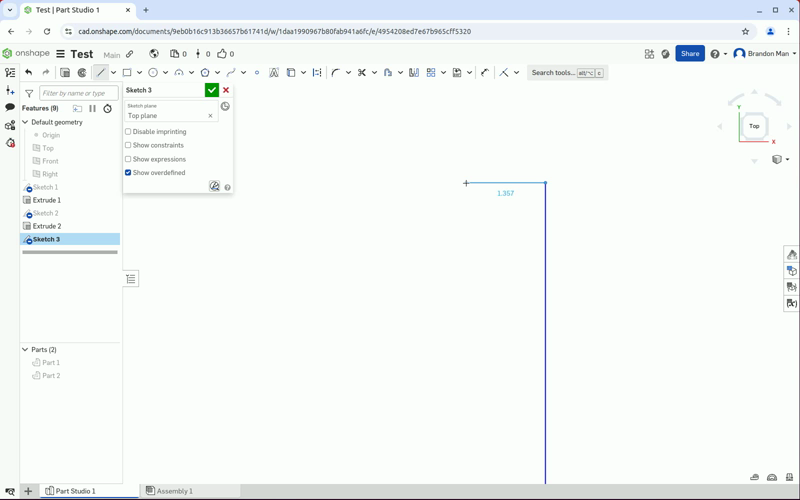
scroll(-6)
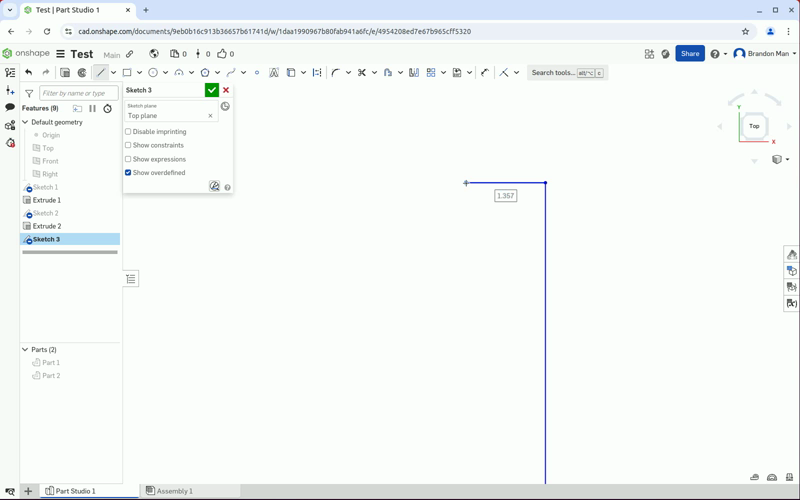
scroll(-6)
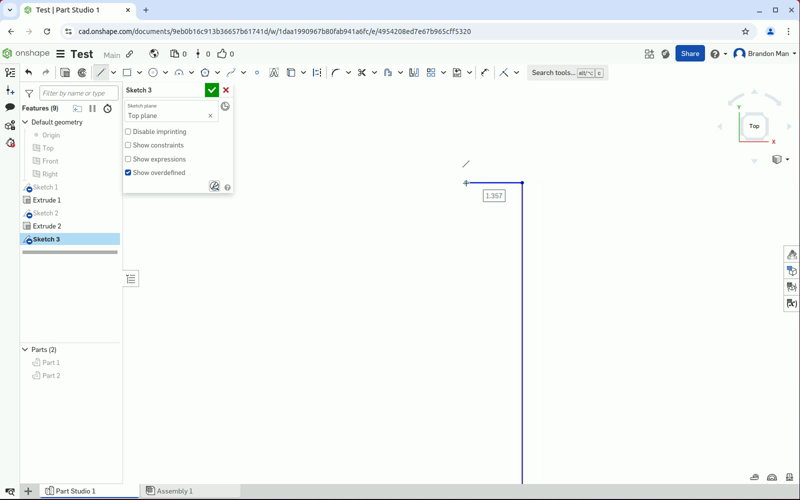
scroll(-6)
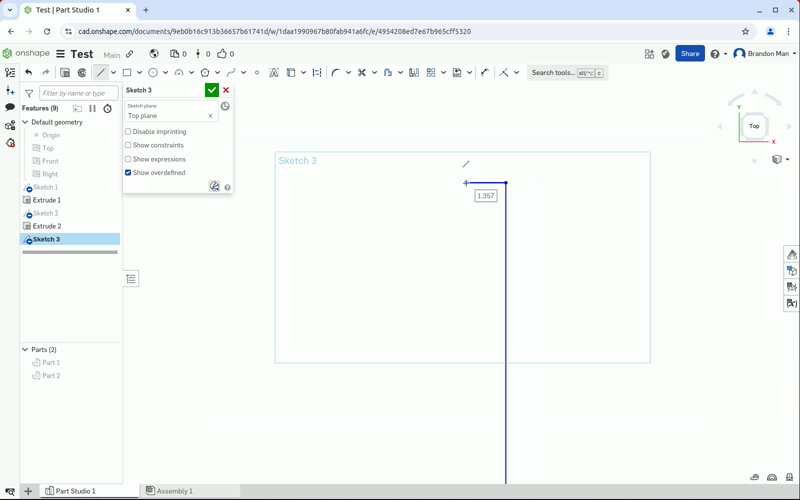
scroll(-6)
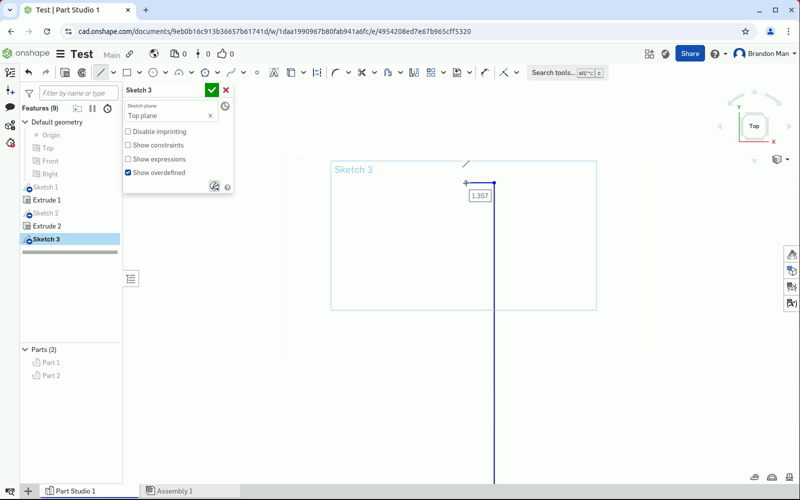
scroll(-6)
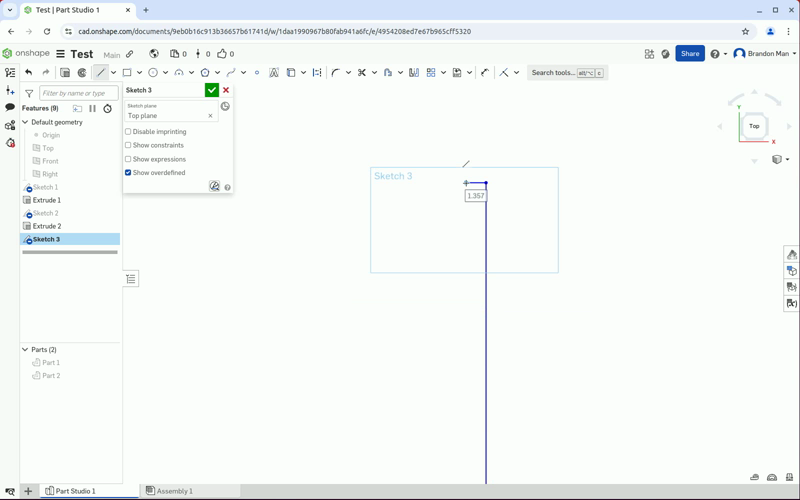
scroll(-6)
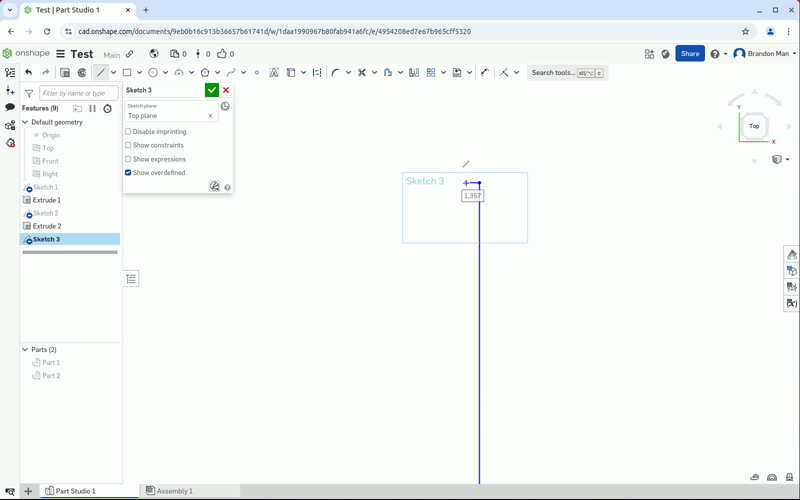
scroll(-6)
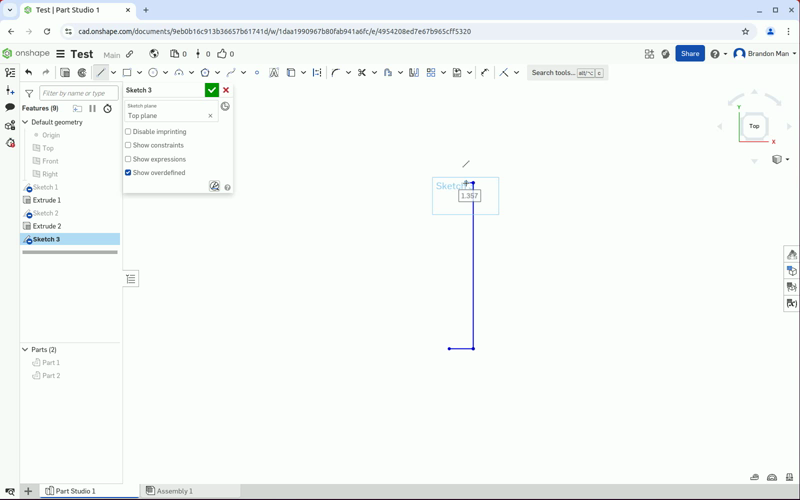
key_up(shift)
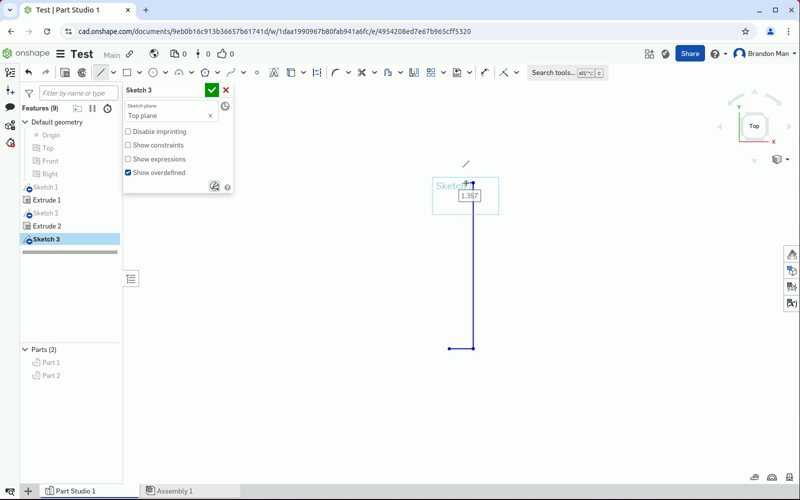
key(esc)
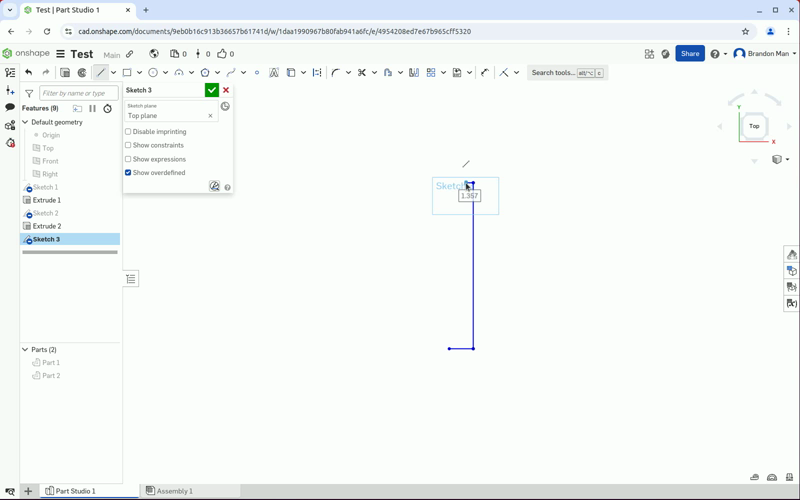
key(a)
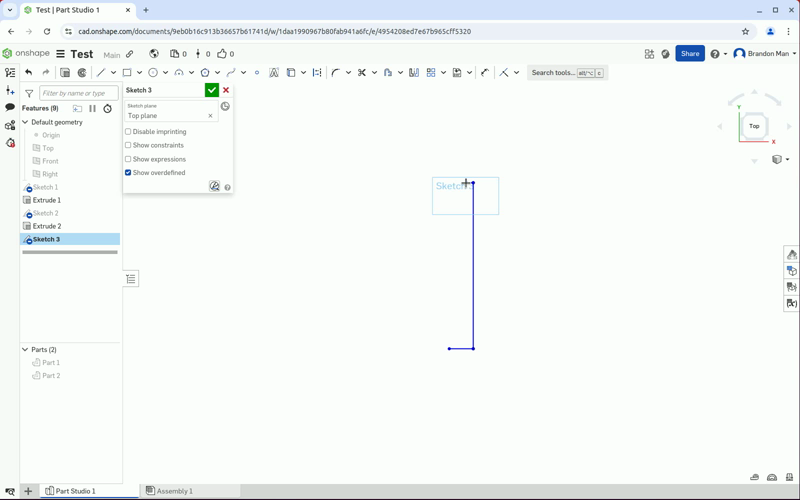
mouse_move(466, 182)
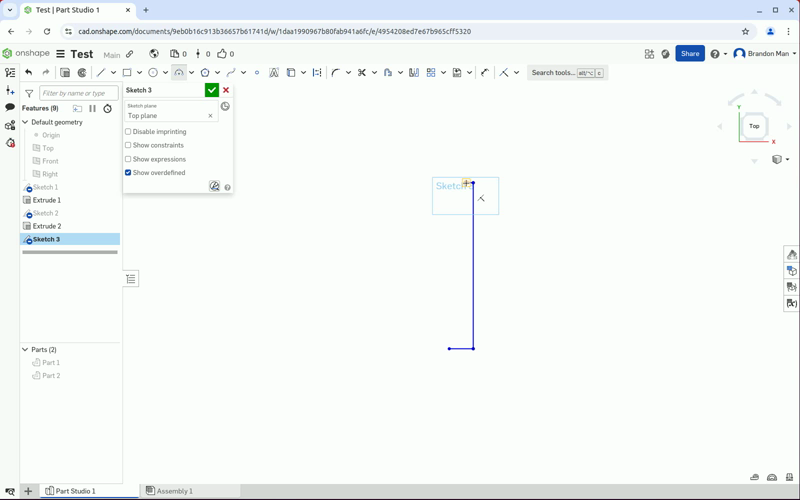
click(466, 182)
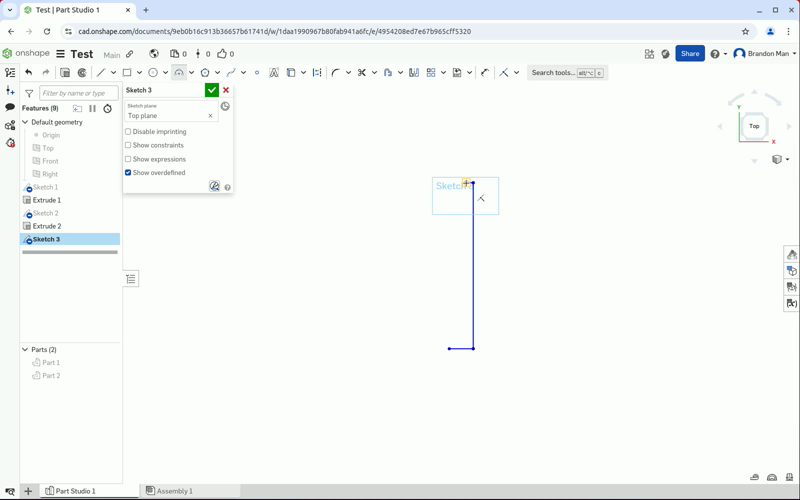
key_down(shift)
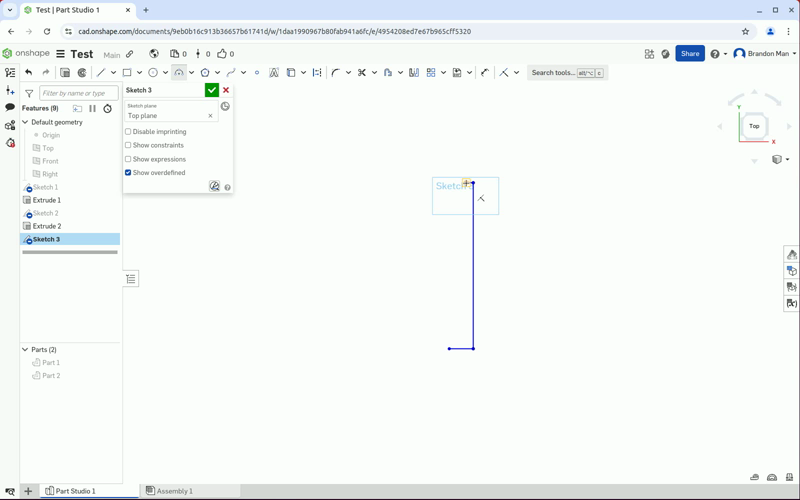
mouse_move(454, 182)
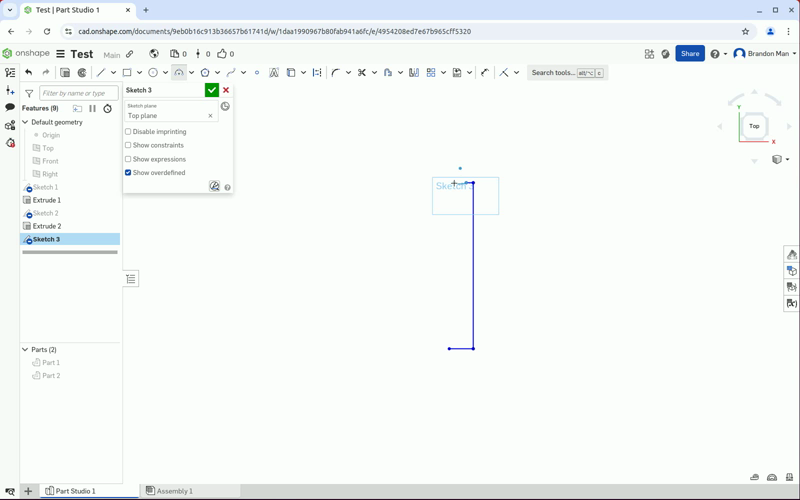
click(454, 182)
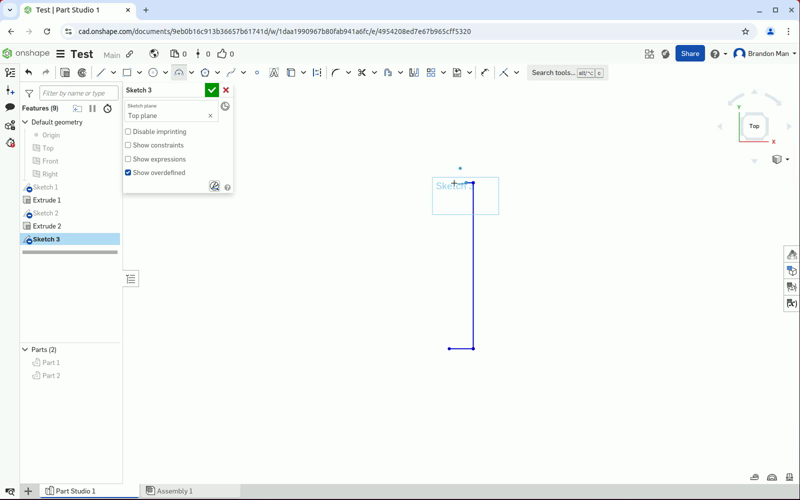
mouse_move(460, 189)
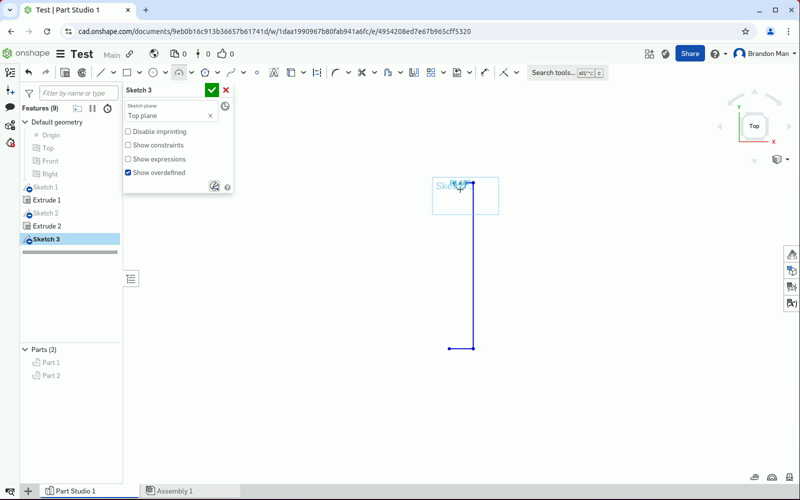
click(460, 189)
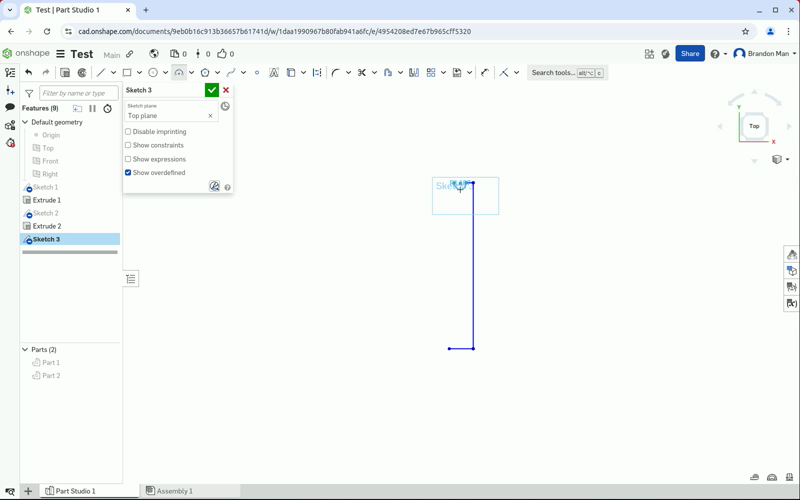
key_up(shift)
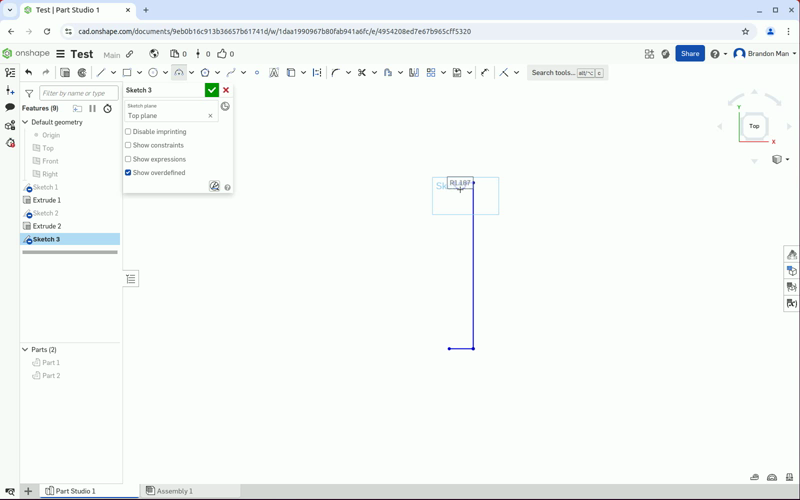
key(esc)
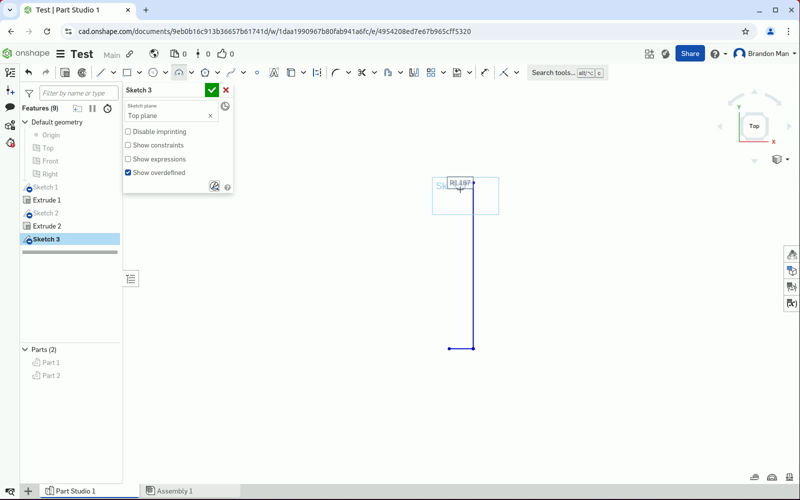
key(l)
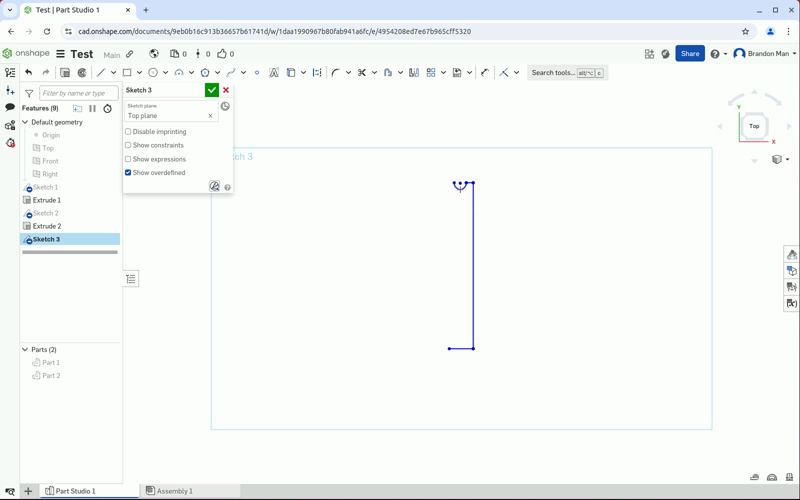
mouse_move(454, 182)
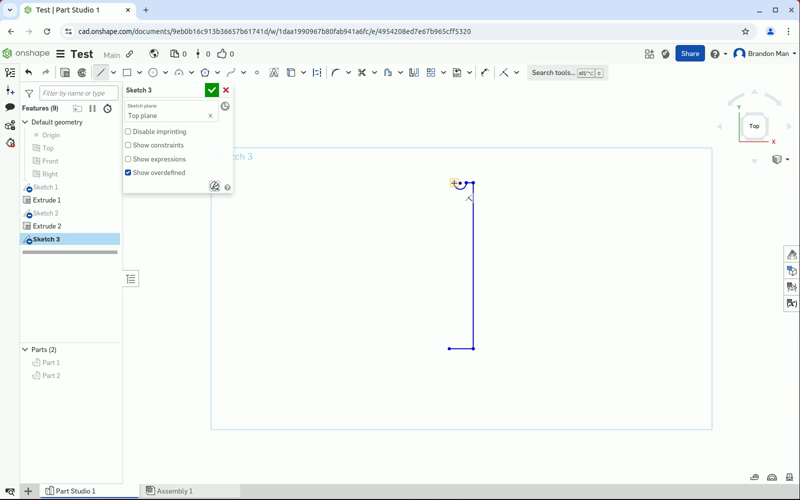
click(454, 182)
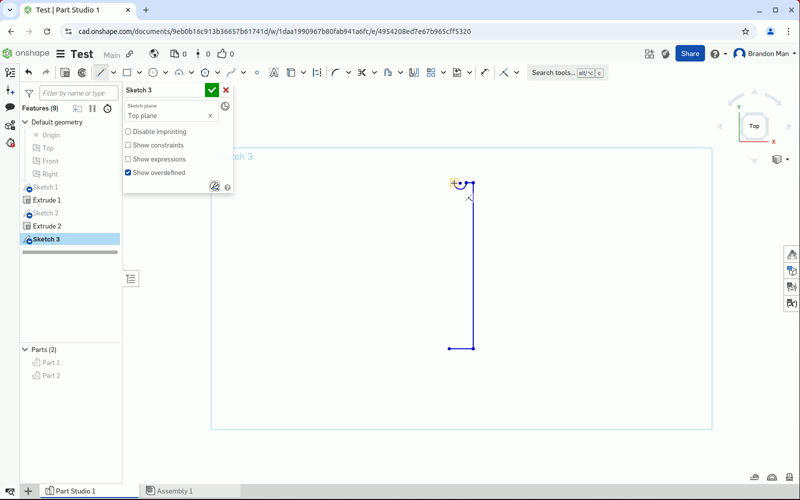
key_down(shift)
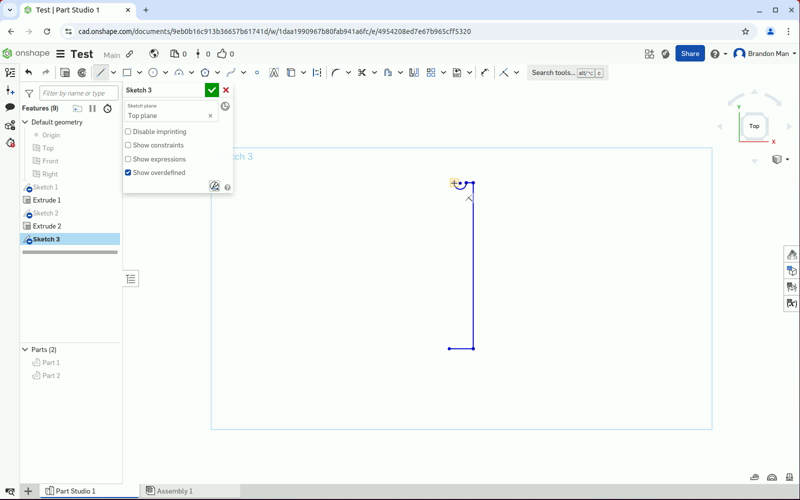
mouse_move(484, 182)
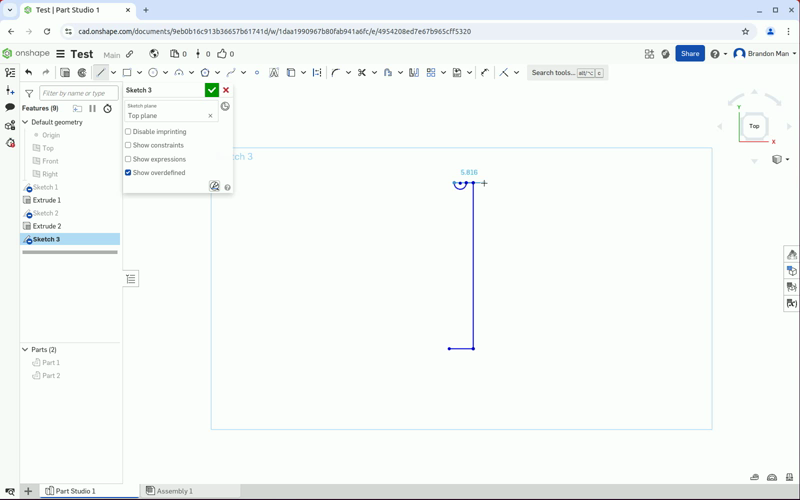
mouse_move(449, 182)
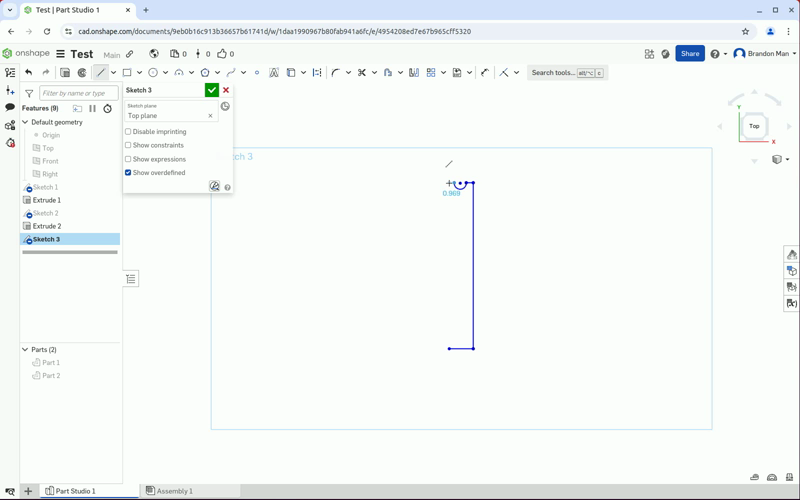
scroll(6)
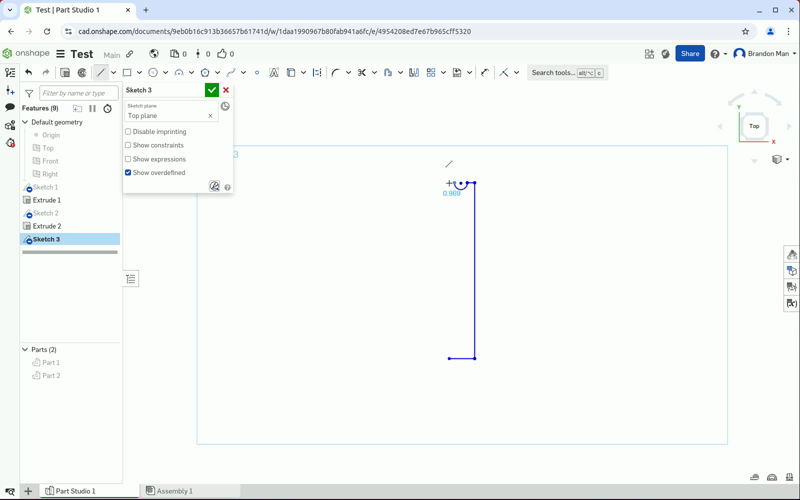
scroll(6)
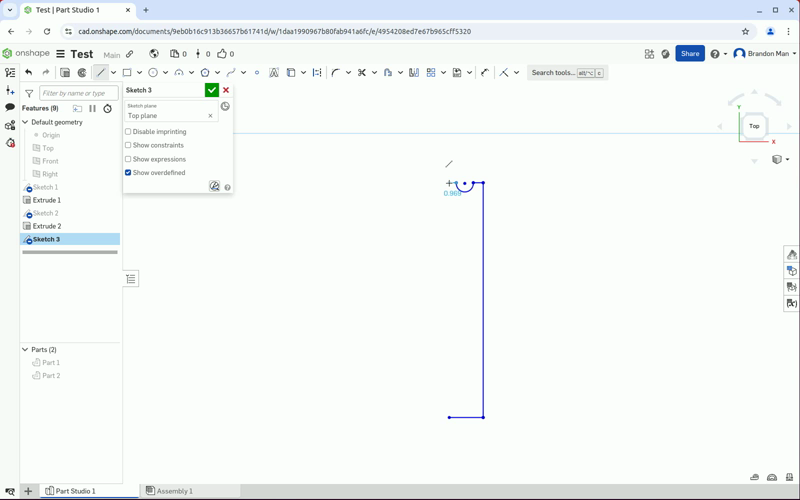
scroll(6)
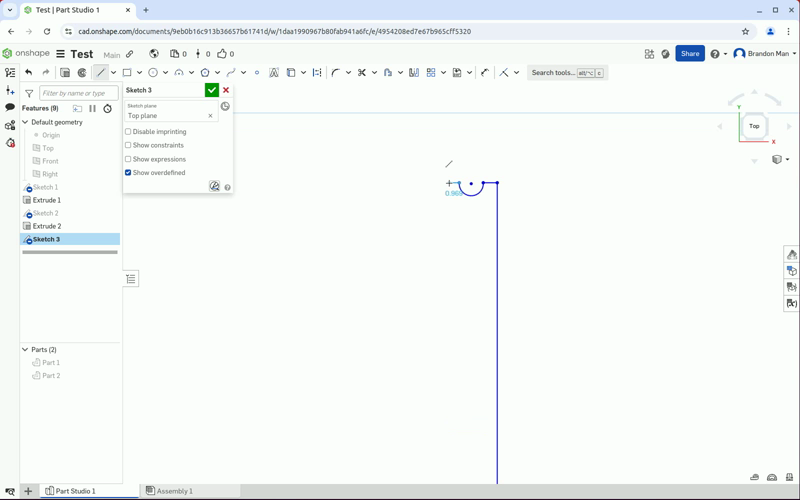
scroll(6)
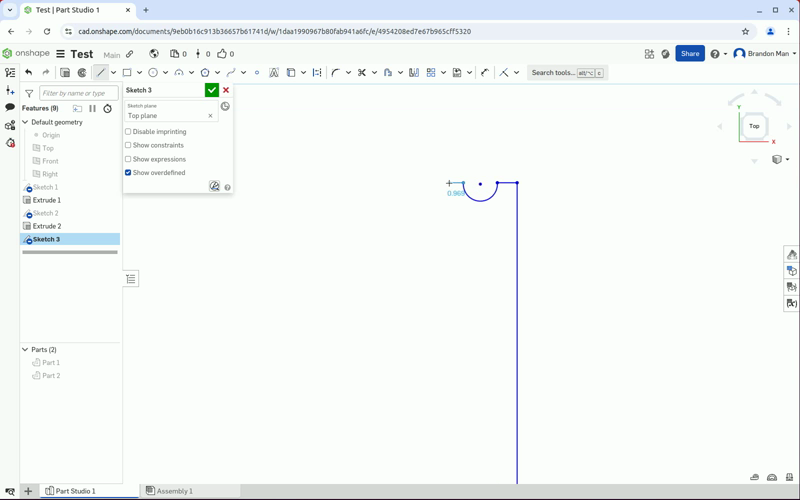
scroll(6)
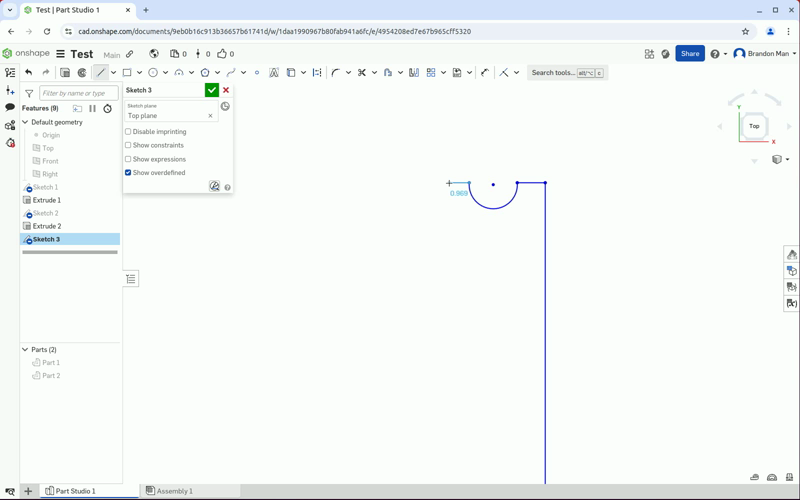
scroll(6)
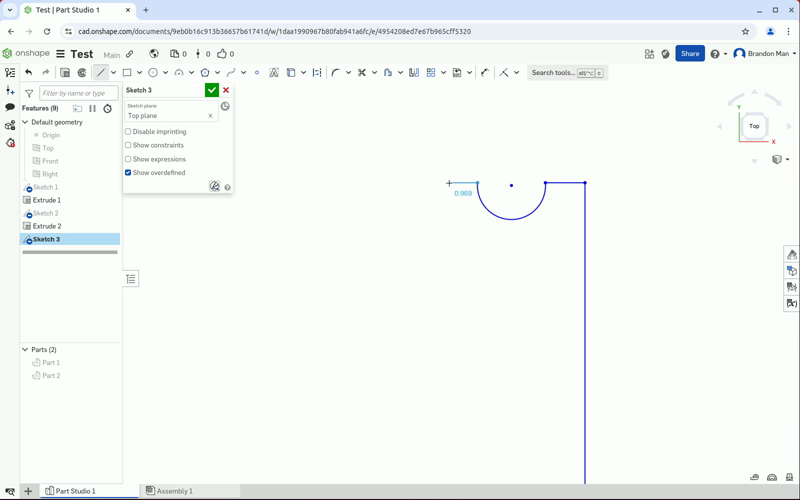
scroll(6)
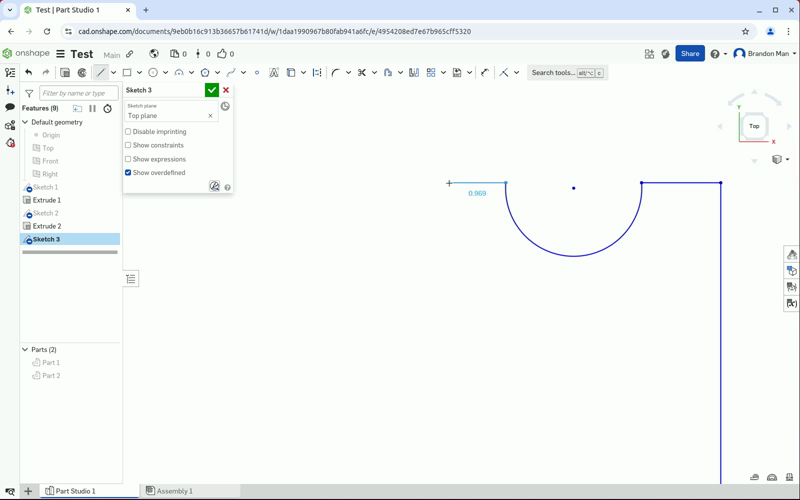
click(449, 182)
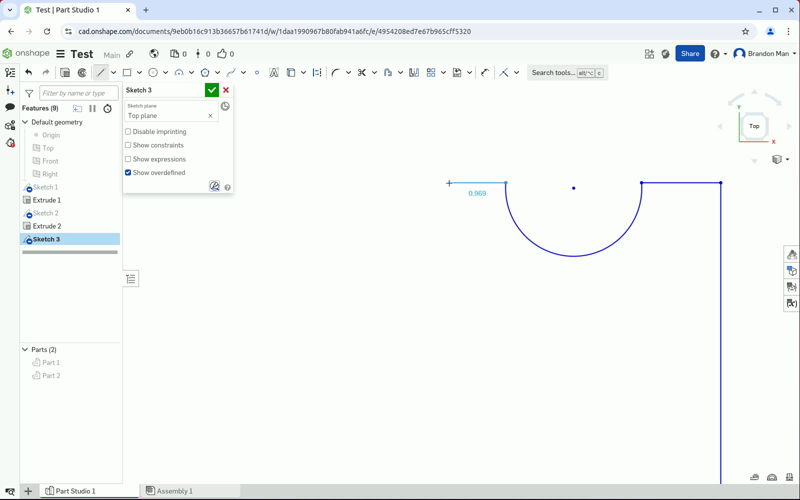
scroll(-6)
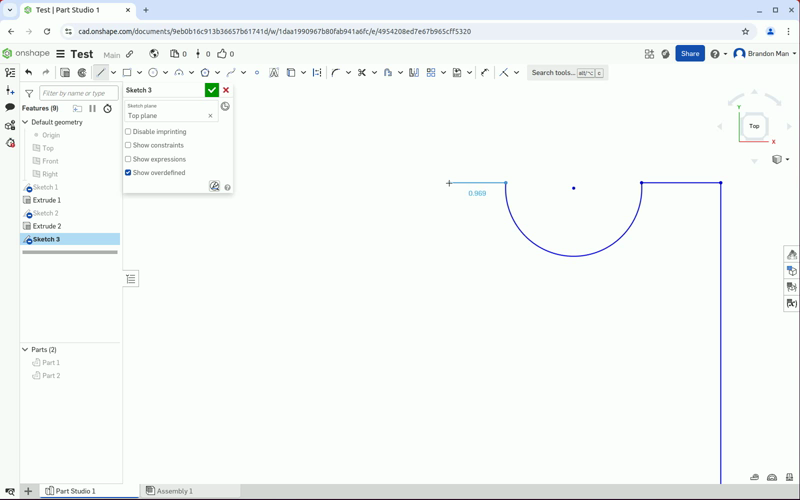
scroll(-6)
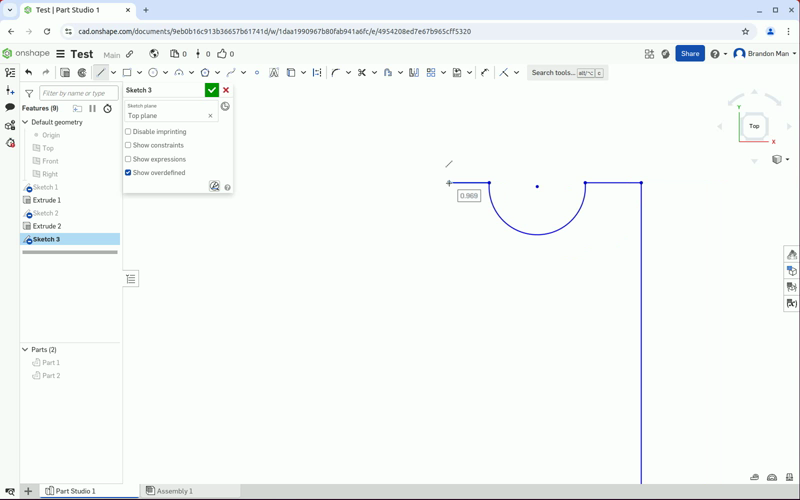
scroll(-6)
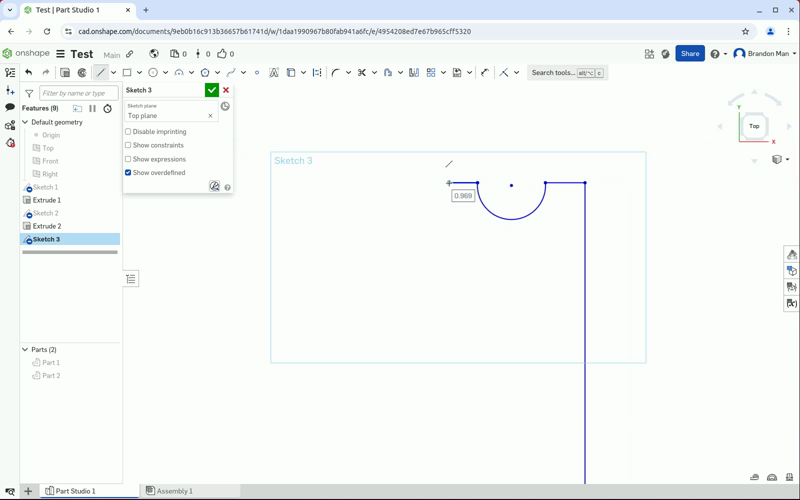
scroll(-6)
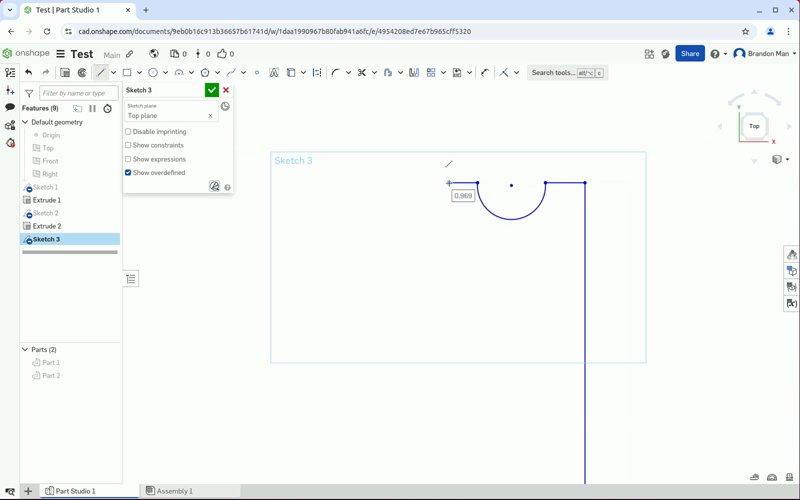
scroll(-6)
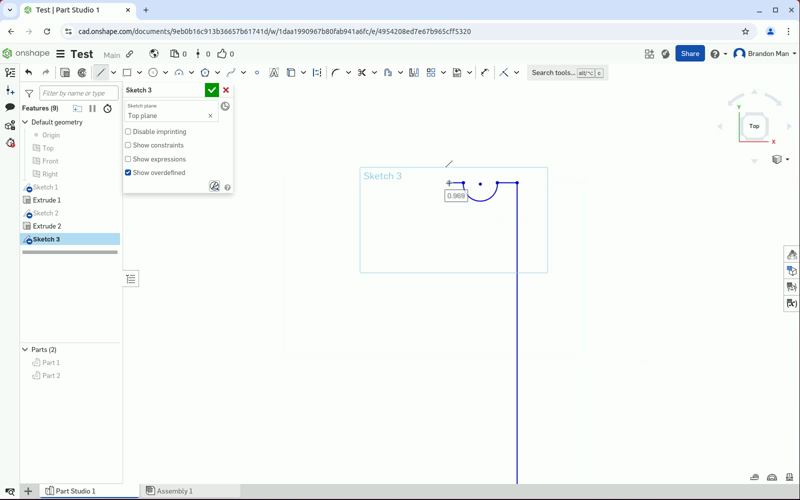
scroll(-6)
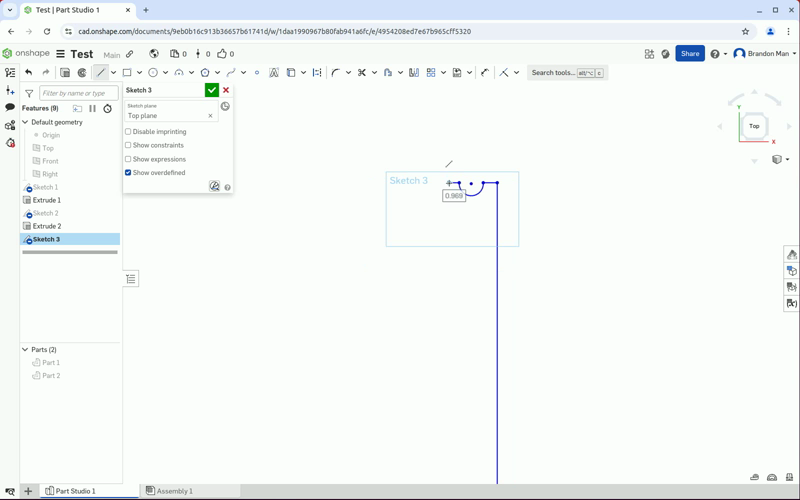
scroll(-6)
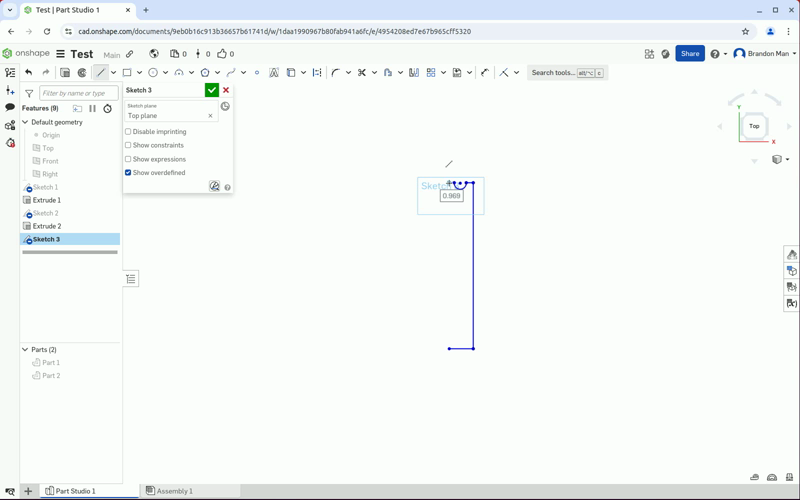
key_up(shift)
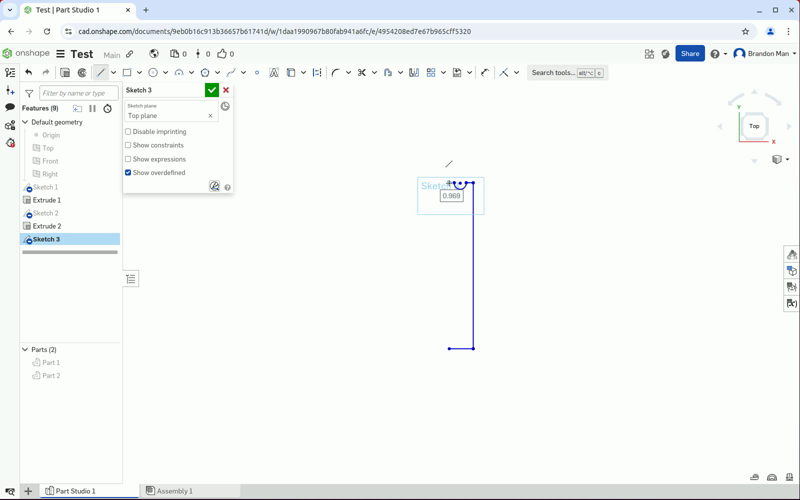
key_down(shift)
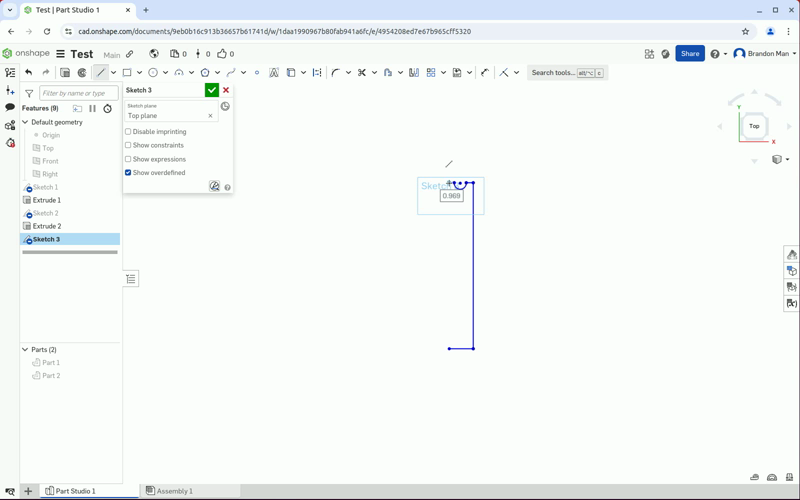
mouse_move(449, 348)
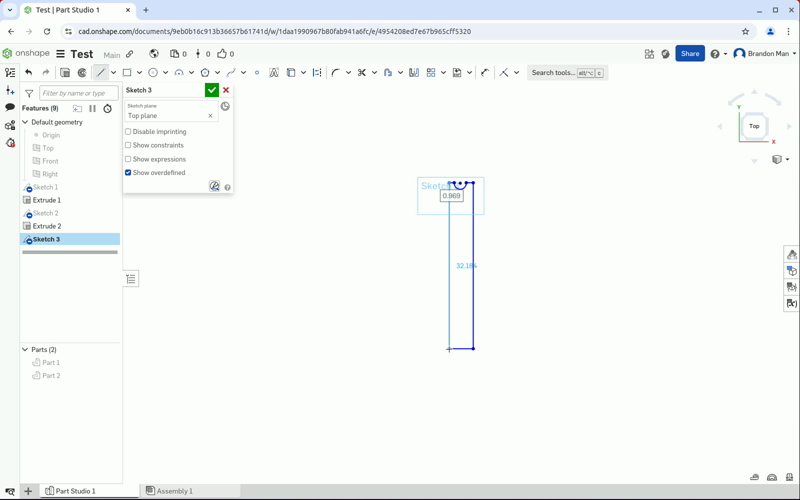
key_up(shift)
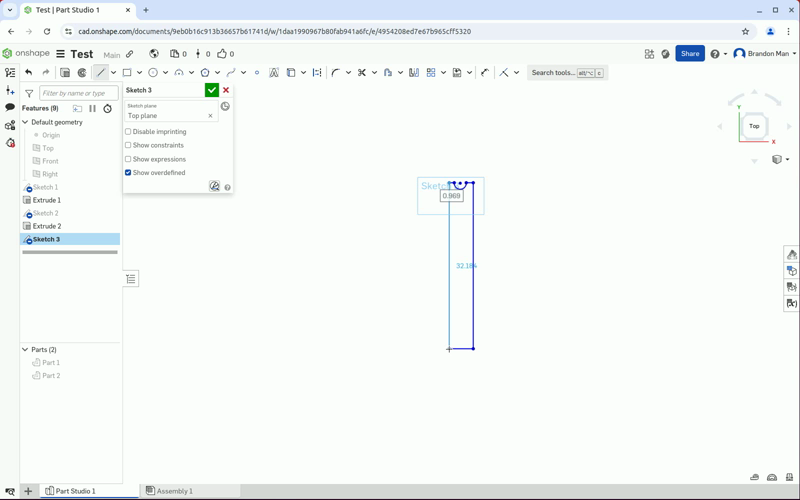
click(449, 348)
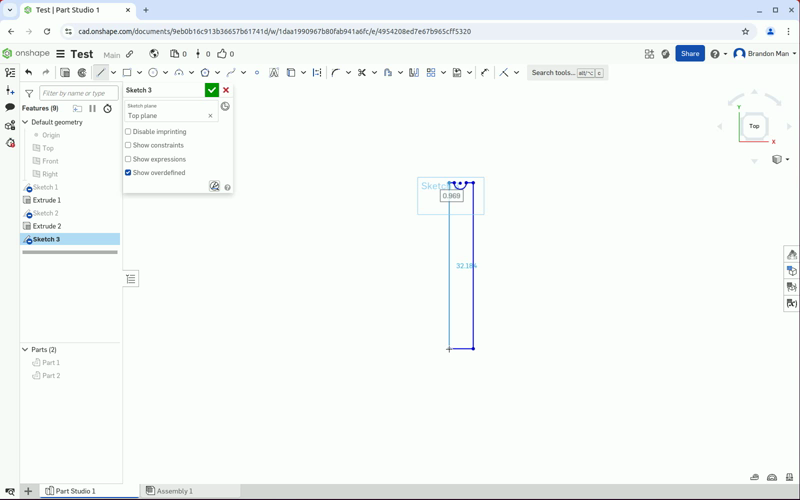
key(esc)
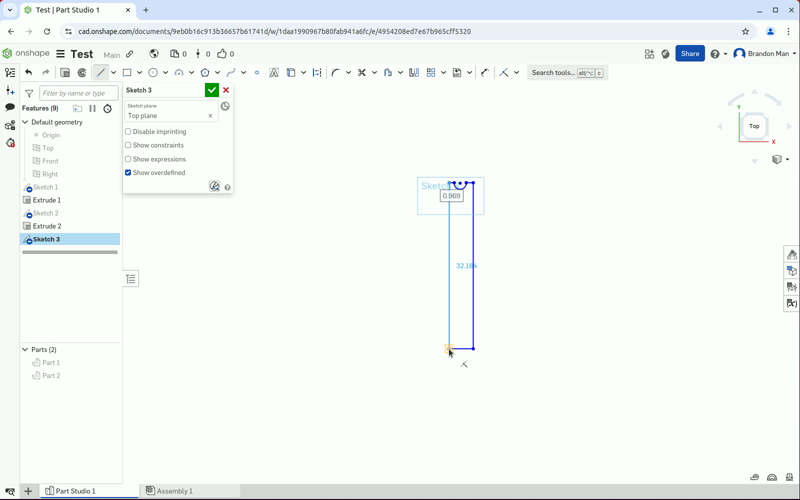
key(c)
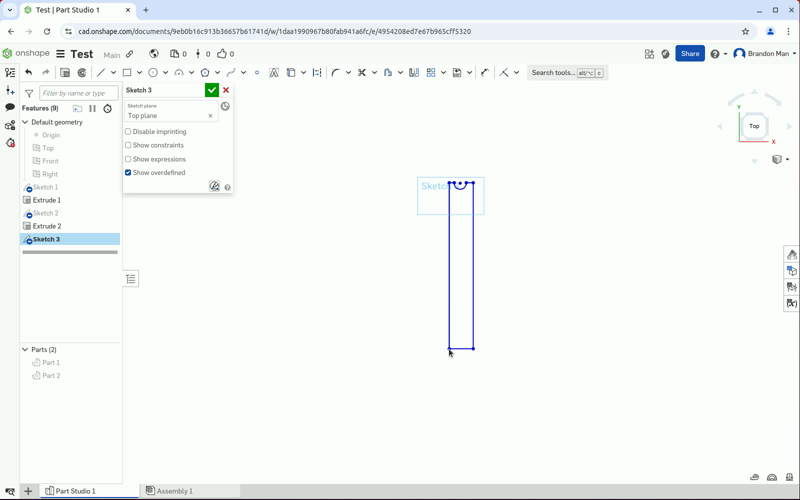
key_down(shift)
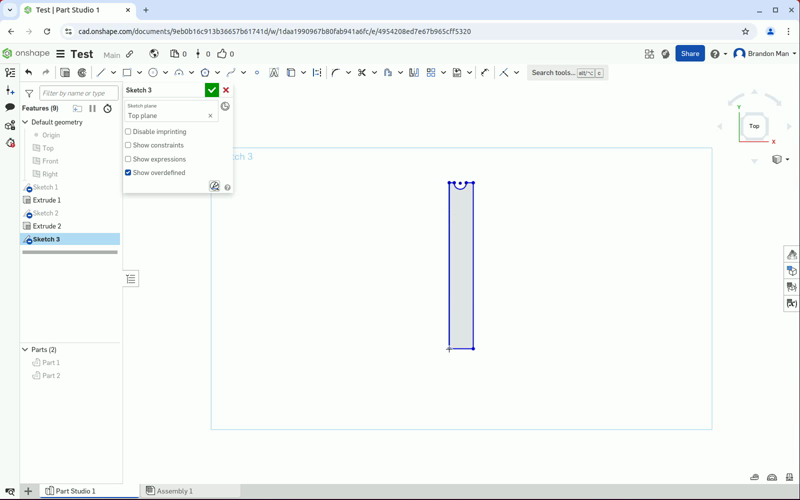
mouse_move(461, 306)
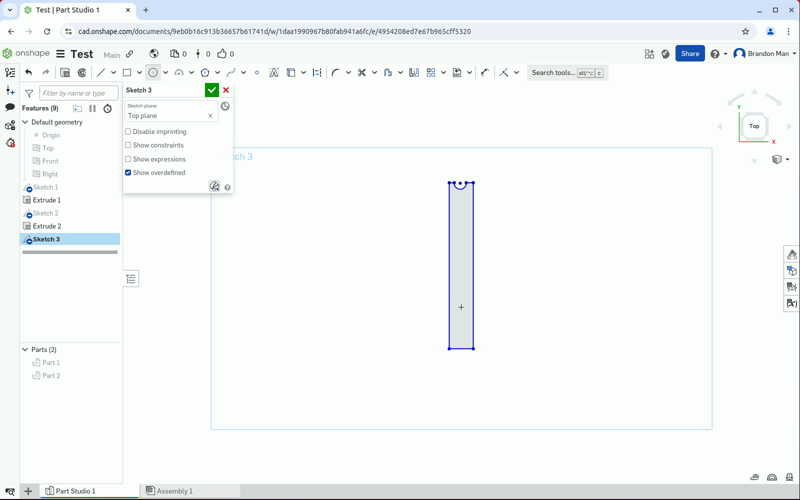
click(461, 306)
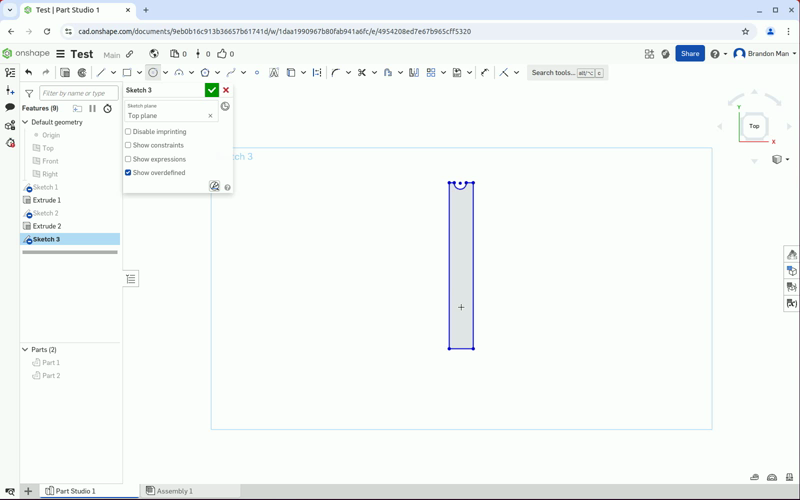
key_up(shift)
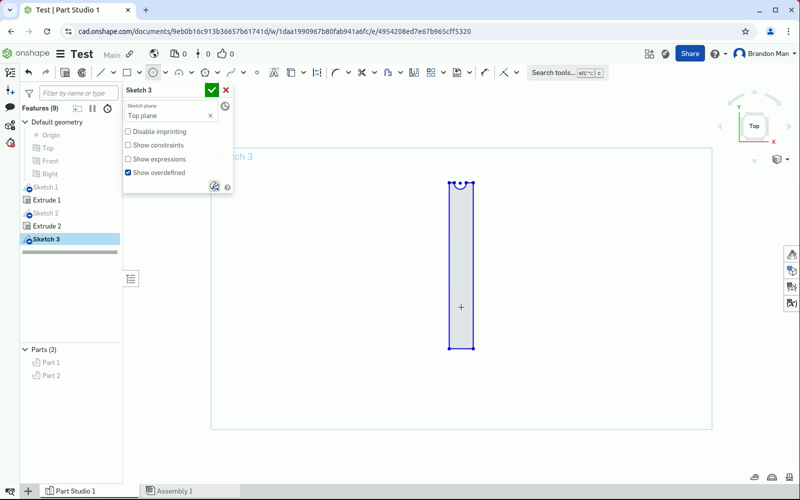
mouse_move(466, 306)
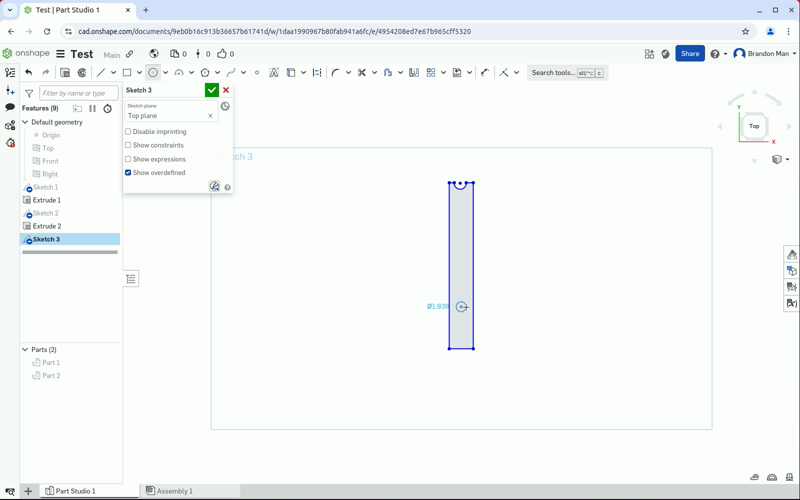
click(466, 306)
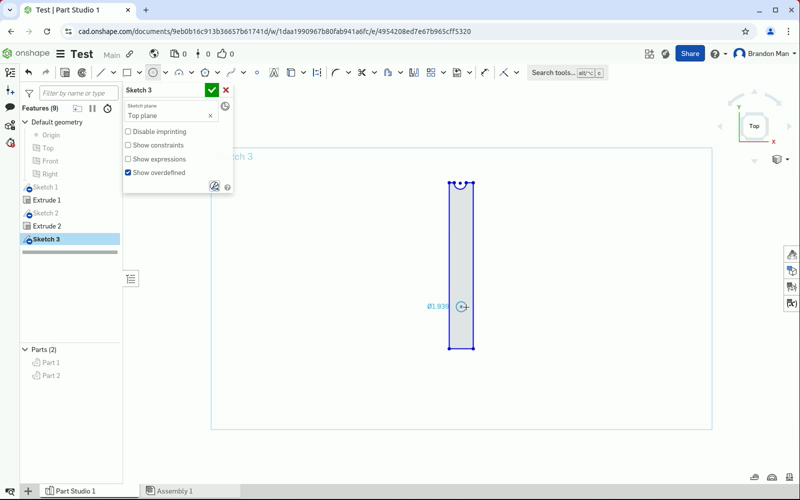
key(esc)
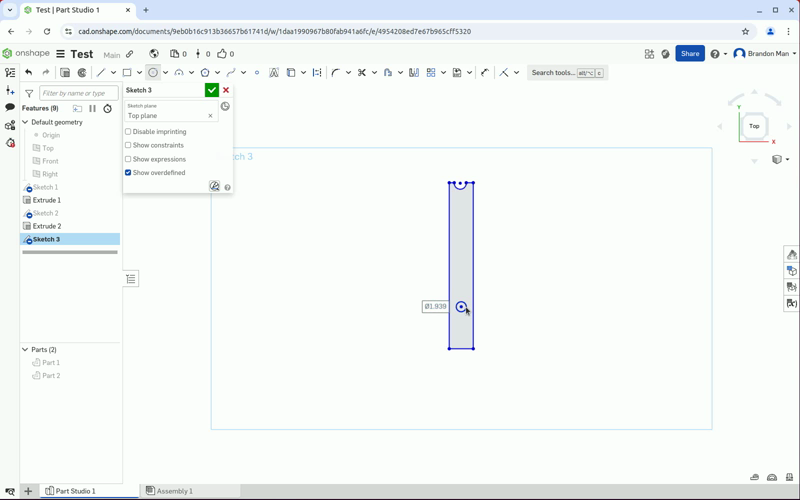
mouse_move(465, 244)
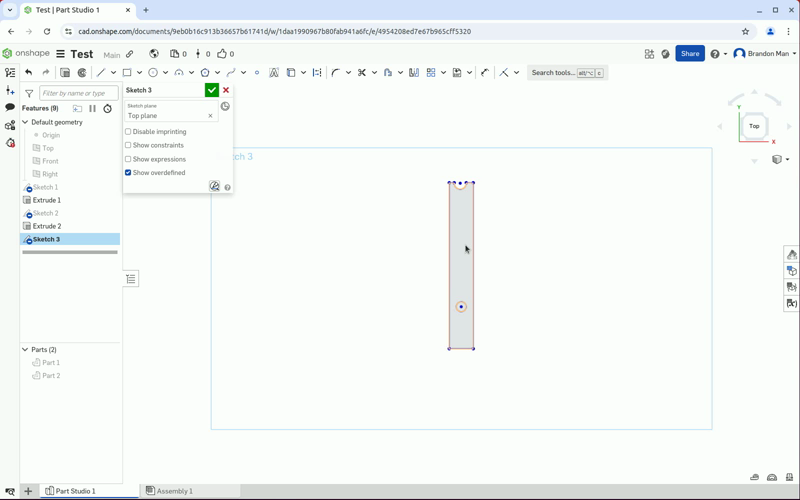
click(465, 244)
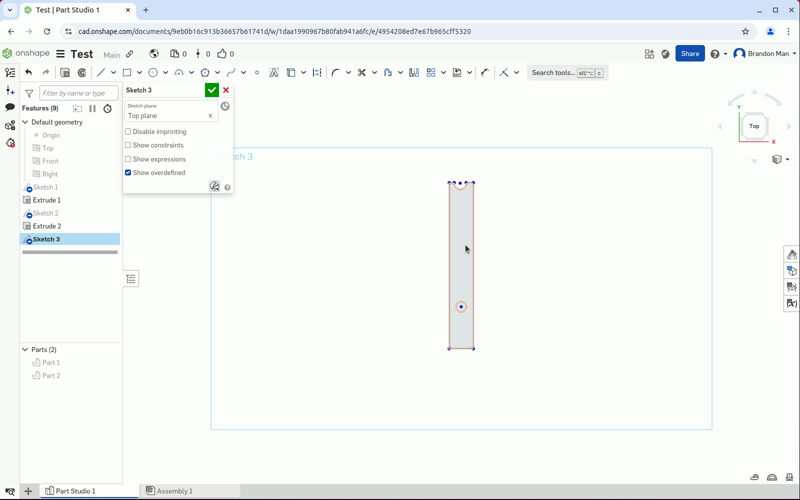
mouse_move(73, 352)
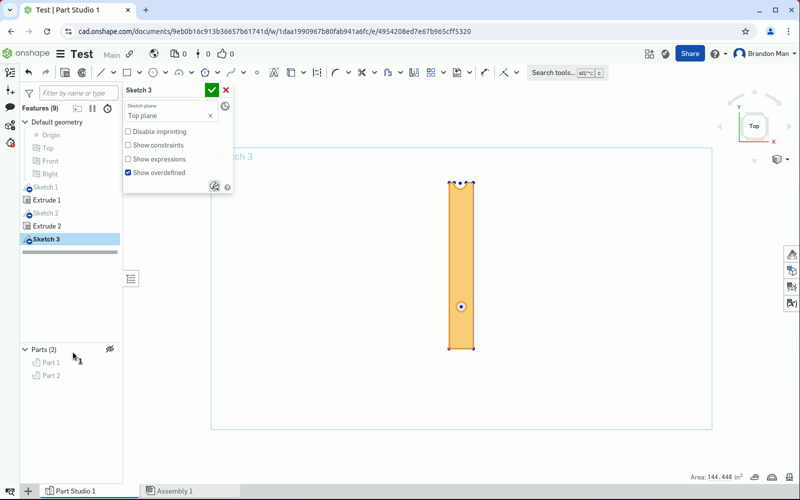
key(shift+y)
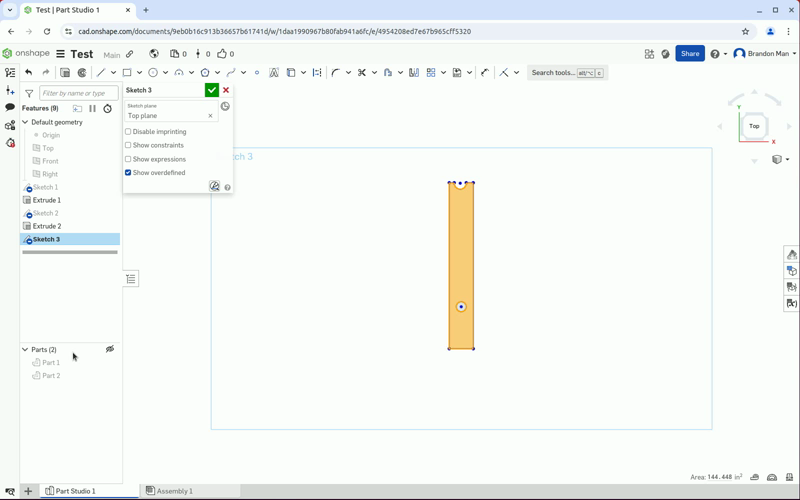
key(shift+e)
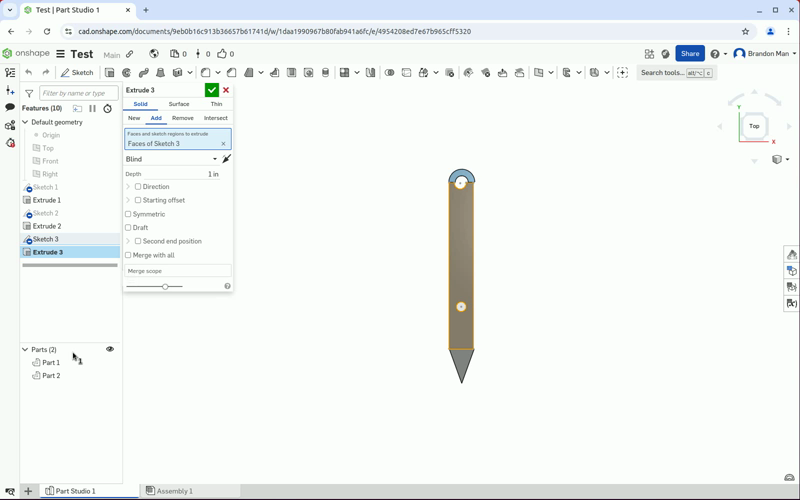
mouse_move(143, 106)
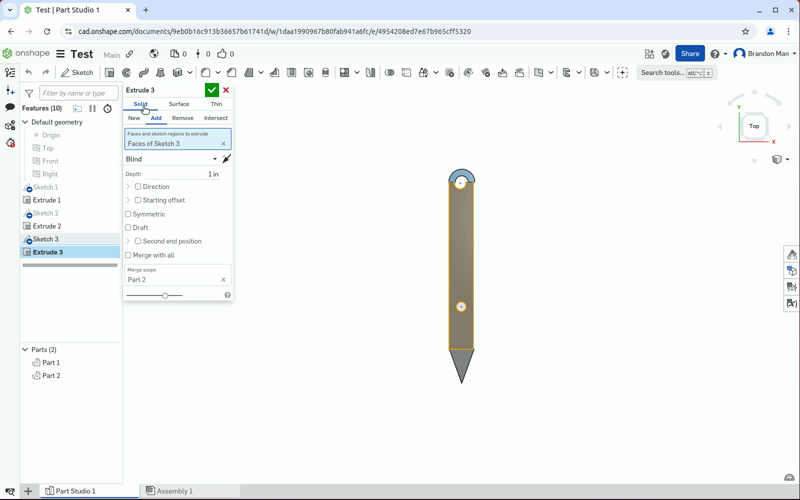
click(143, 106)
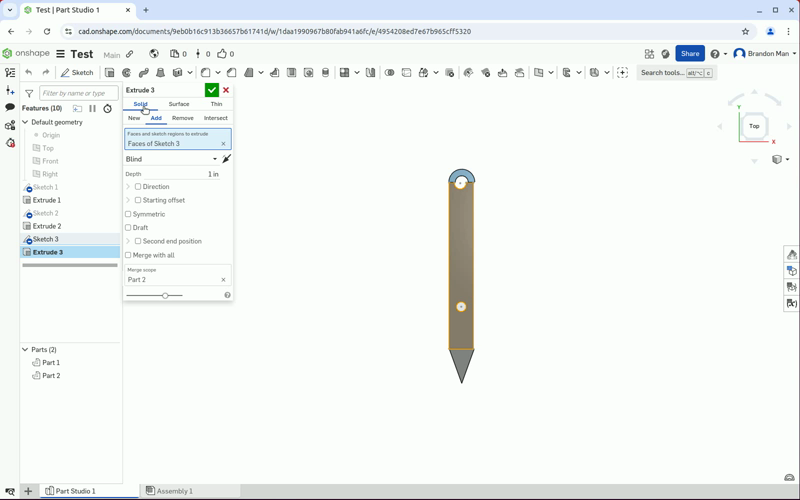
mouse_move(137, 120)
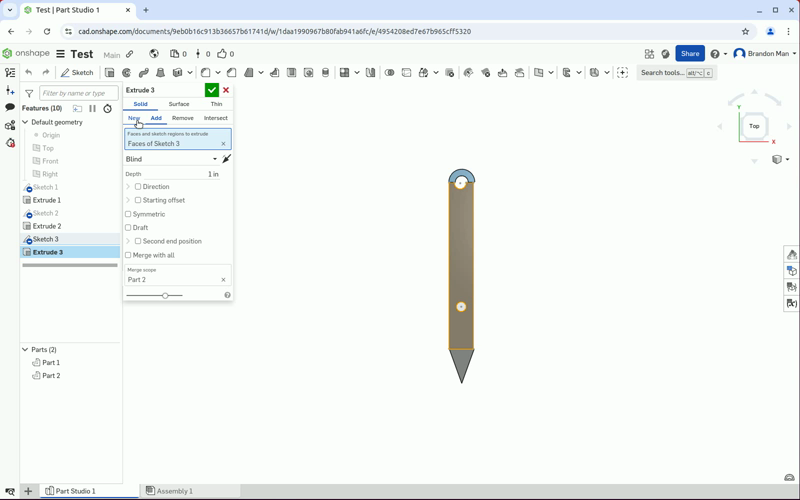
click(137, 120)
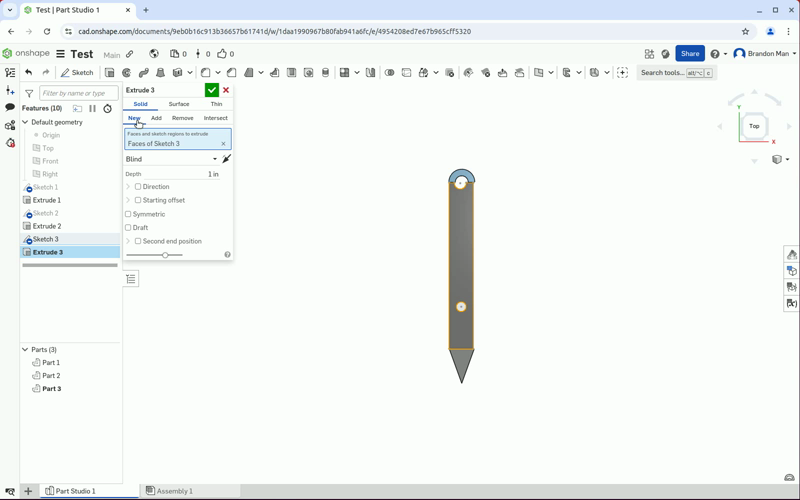
key(tab, 4)
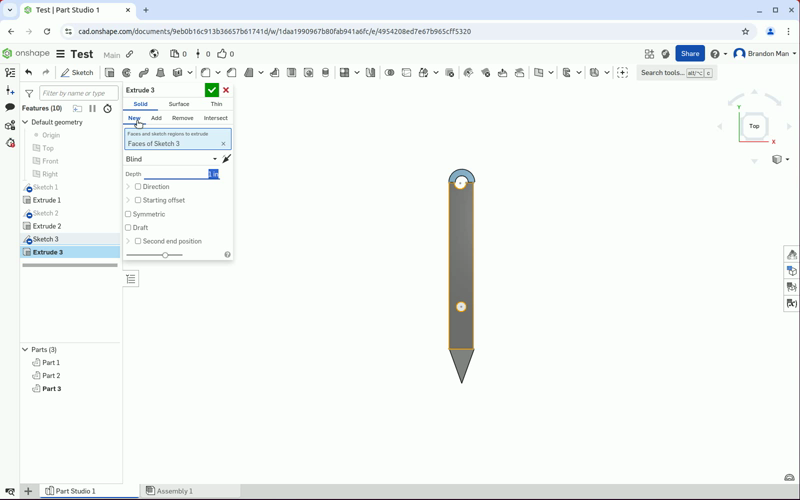
text(1.444)
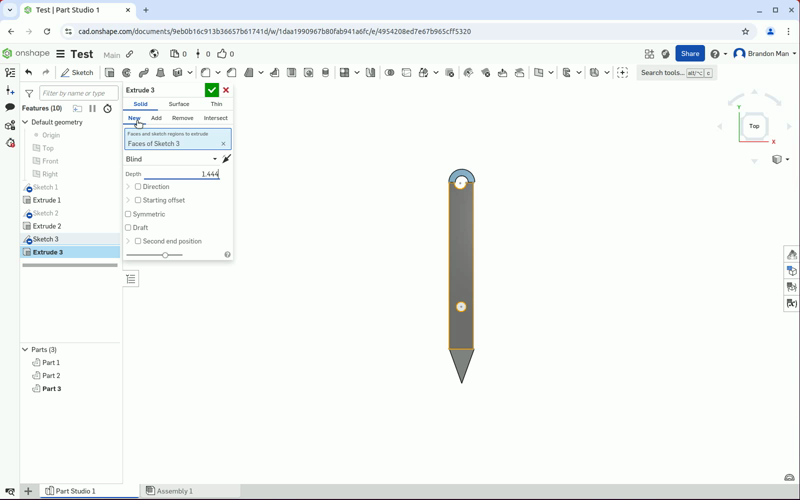
key(enter)
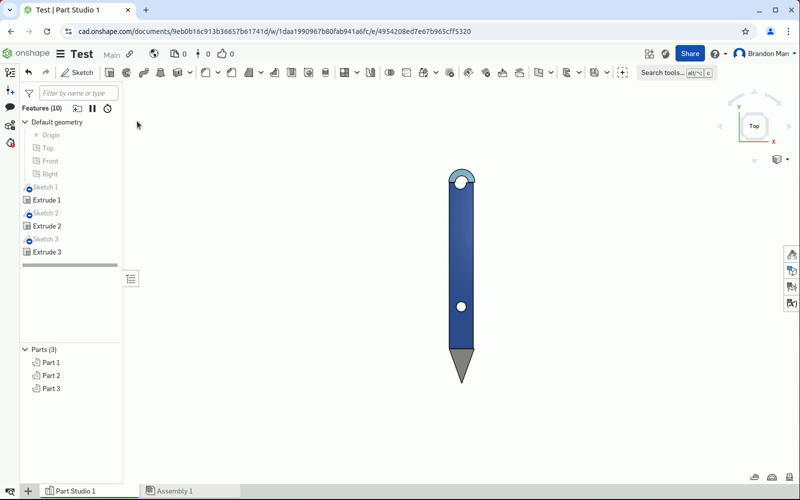
key(shift+h)
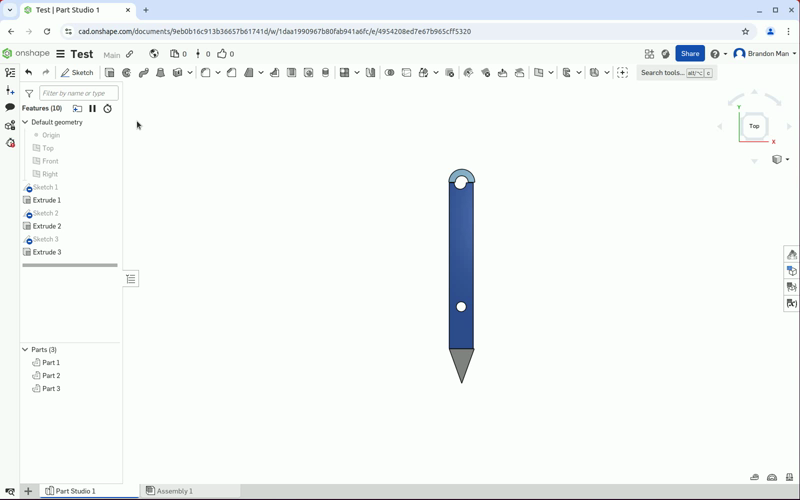
key(shift+h)
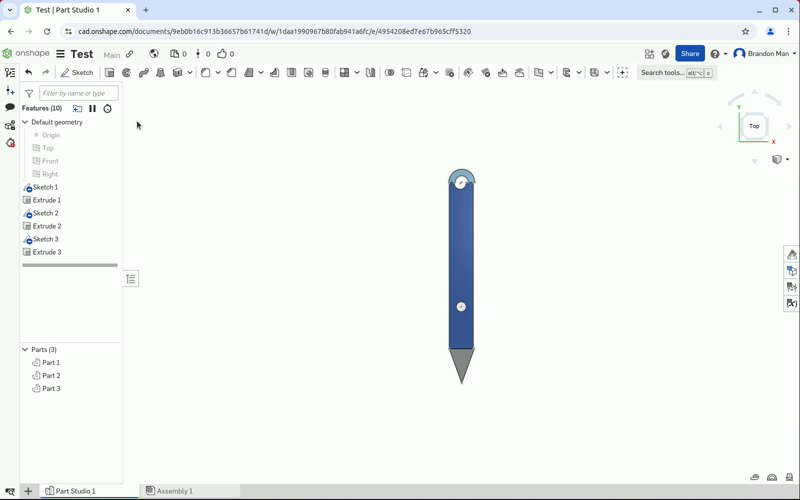
key(shift+7)
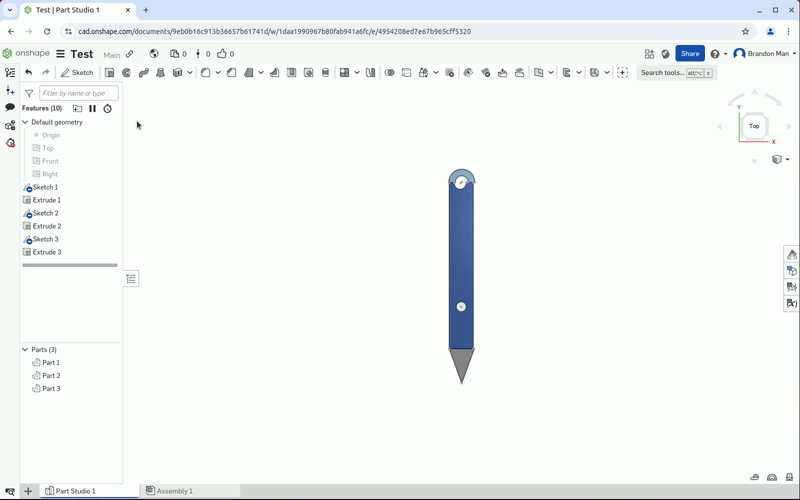
key(up, 3)
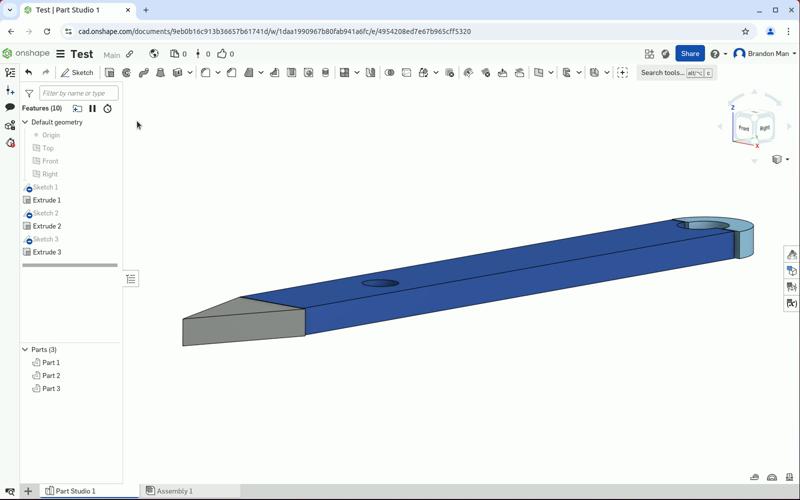
key(left, 3)
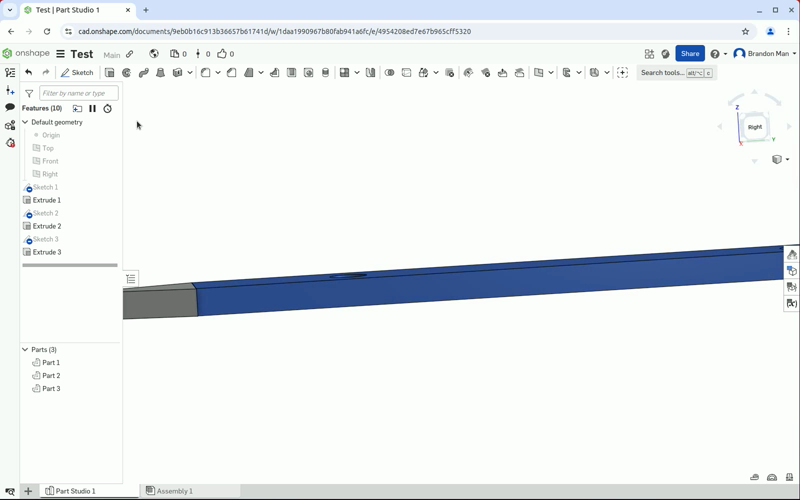
key(right, 3)
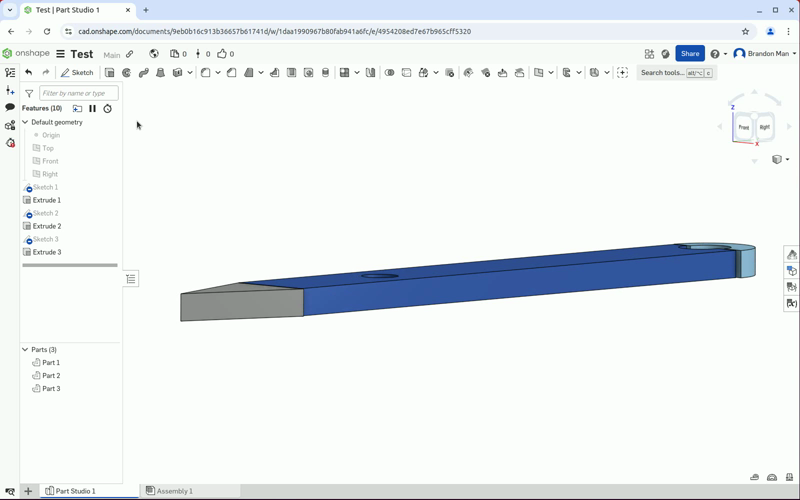
key(down, 3)
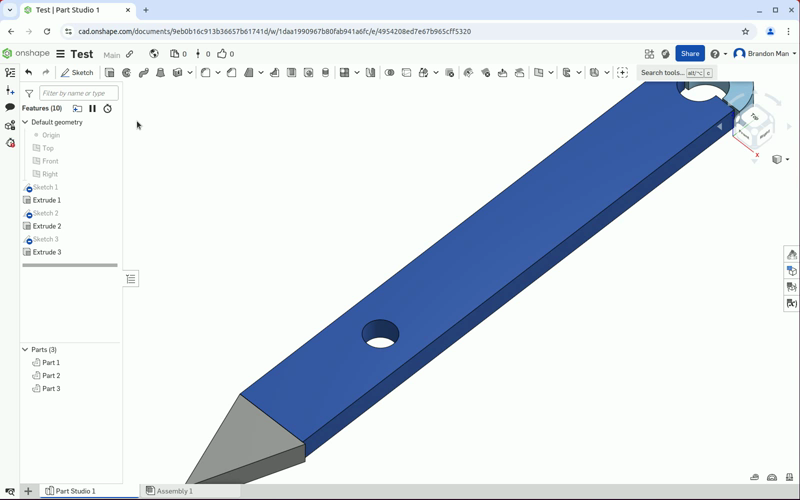
mouse_move(73, 189)
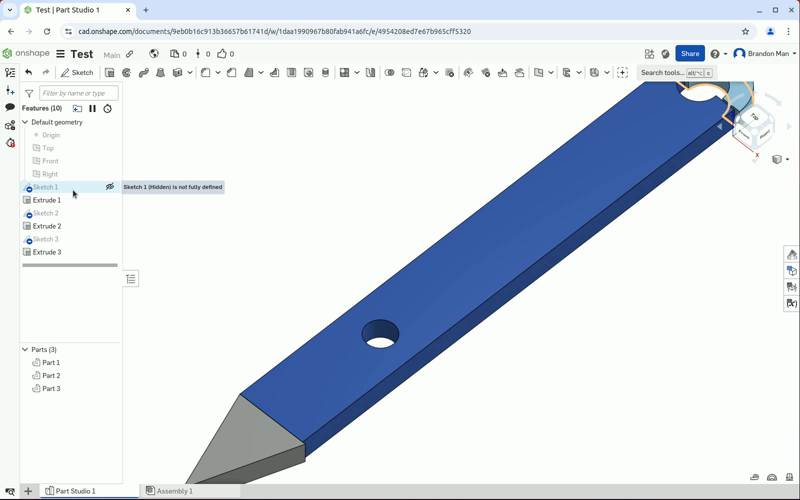
click(73, 189)